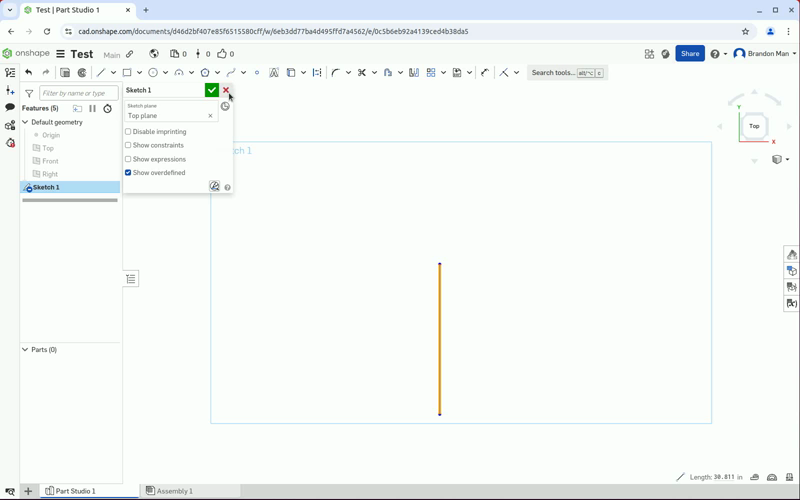
key(shift+h)
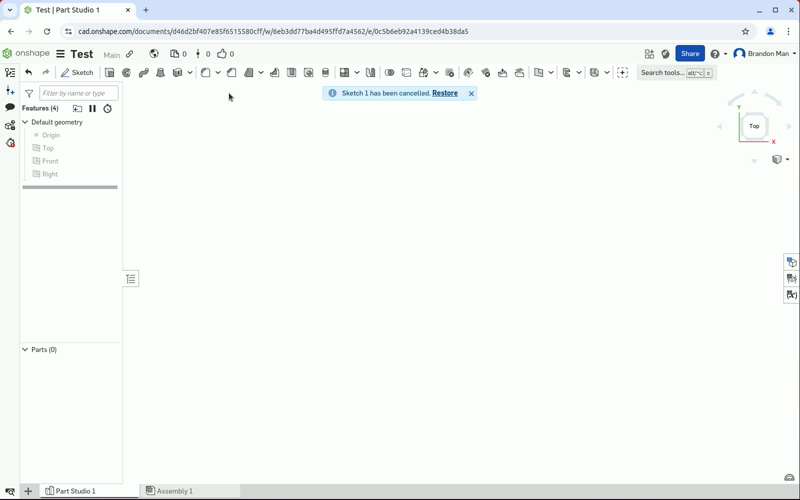
mouse_move(73, 352)
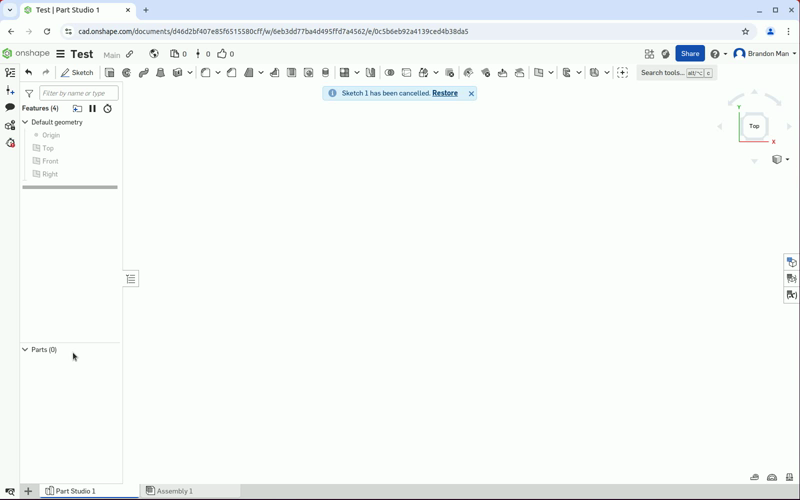
key(y)
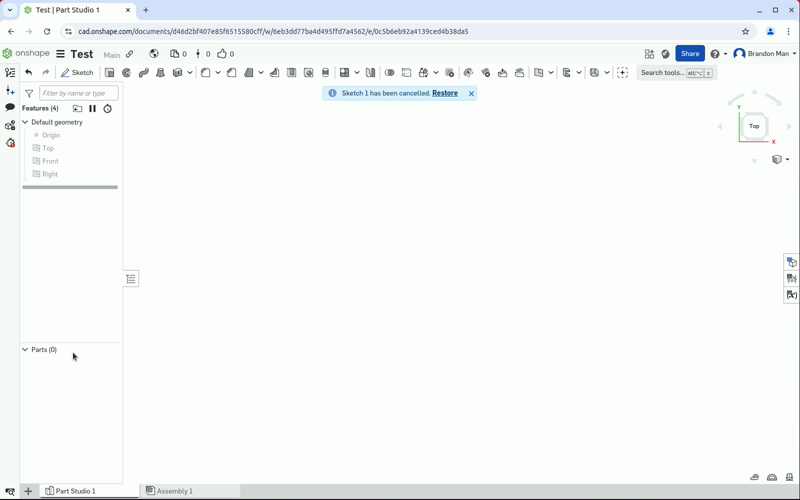
key(shift+p)
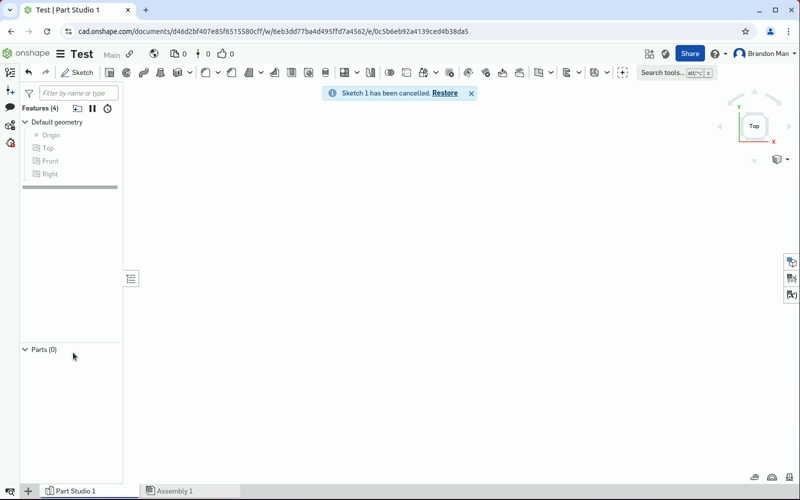
key(space)
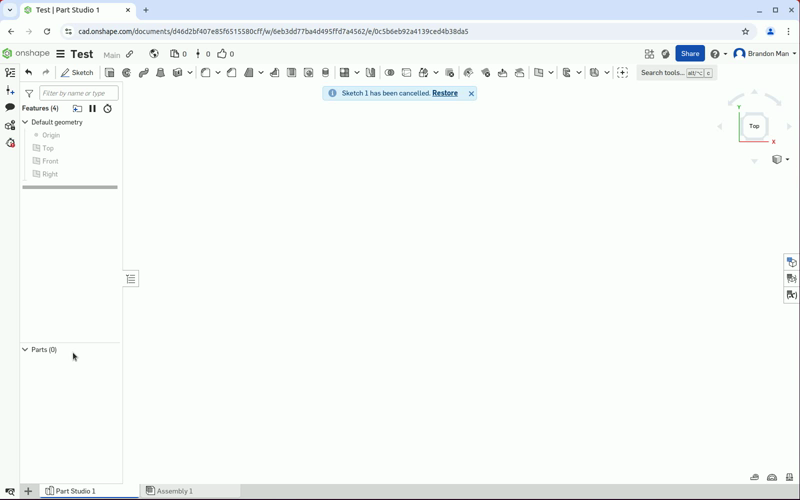
key_down(shift)
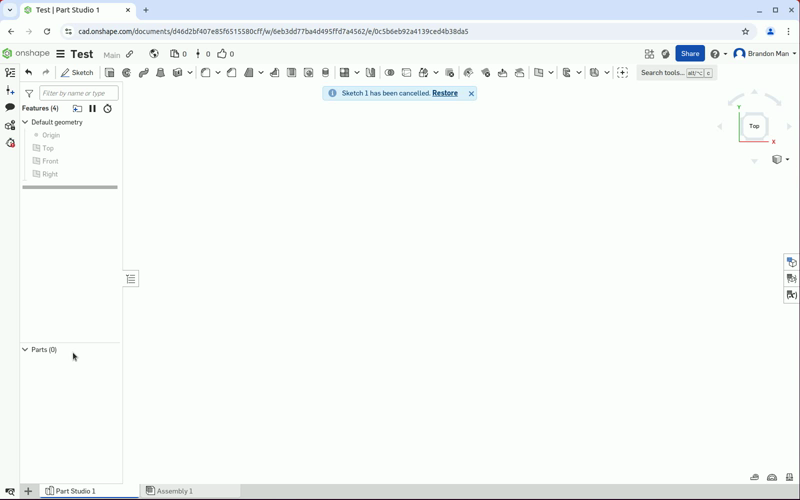
key(up)
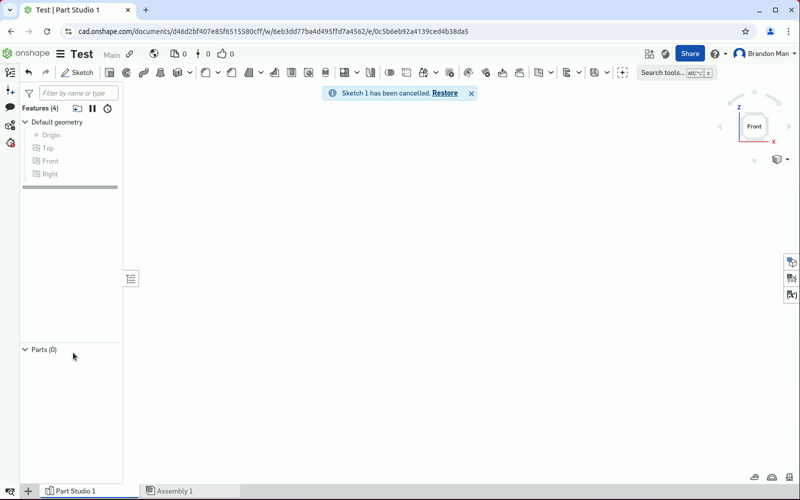
key_up(shift)
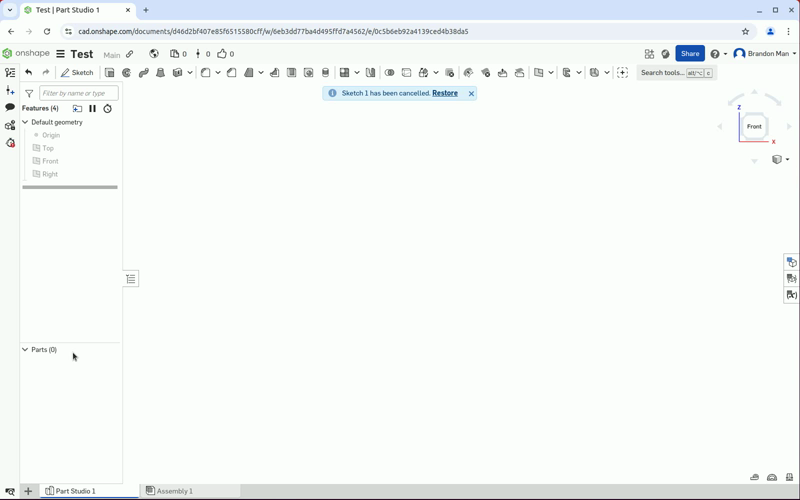
mouse_move(73, 352)
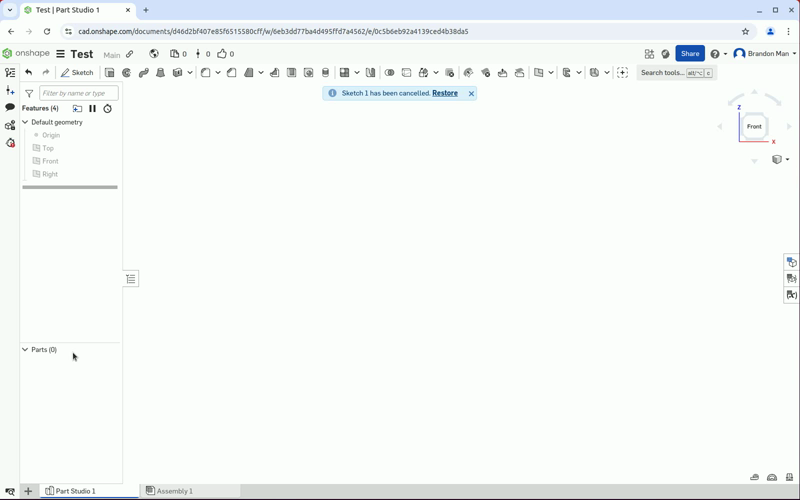
key(shift+y)
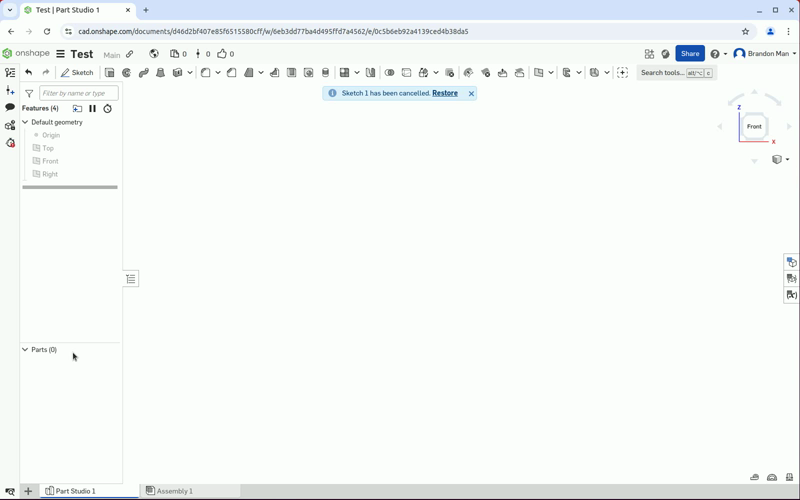
key(shift+s)
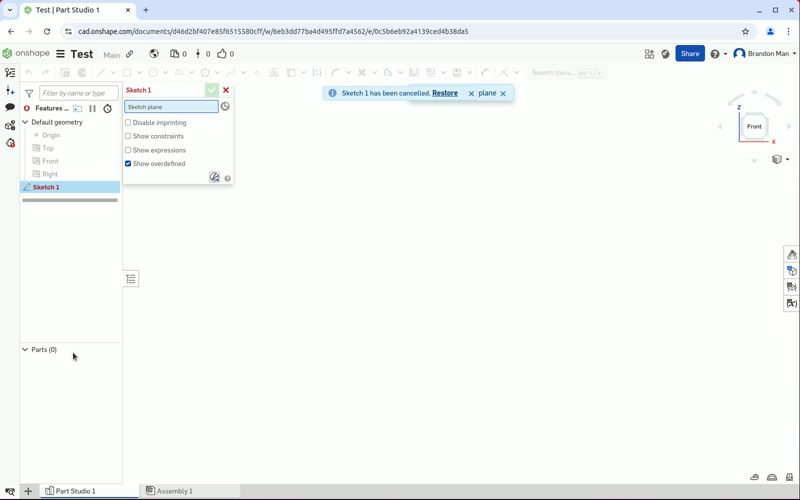
mouse_move(73, 163)
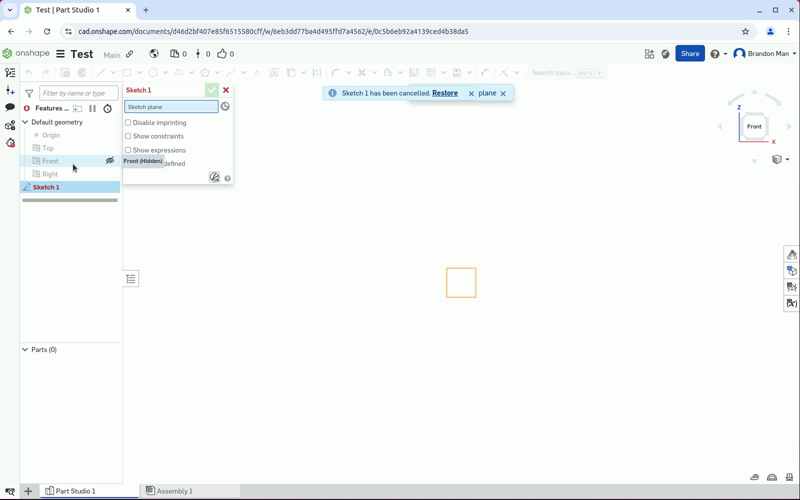
click(73, 163)
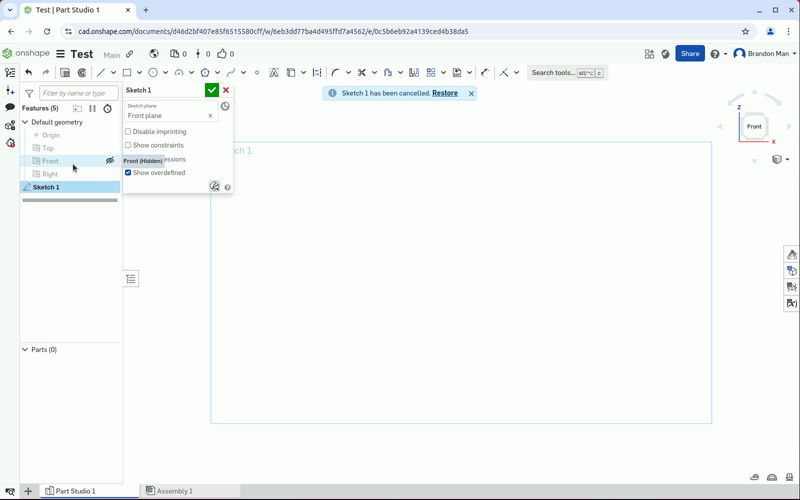
mouse_move(73, 352)
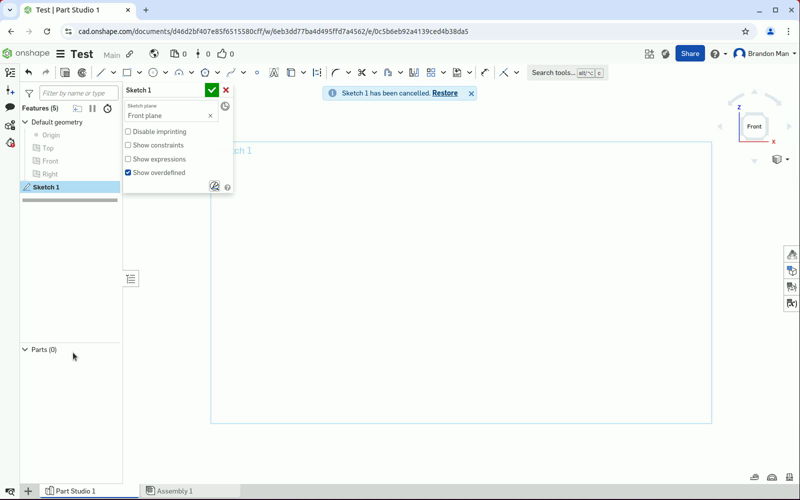
key(y)
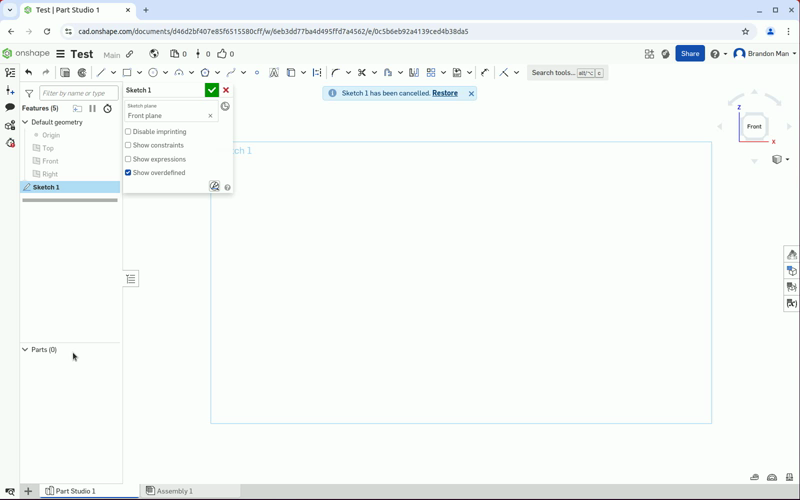
key(l)
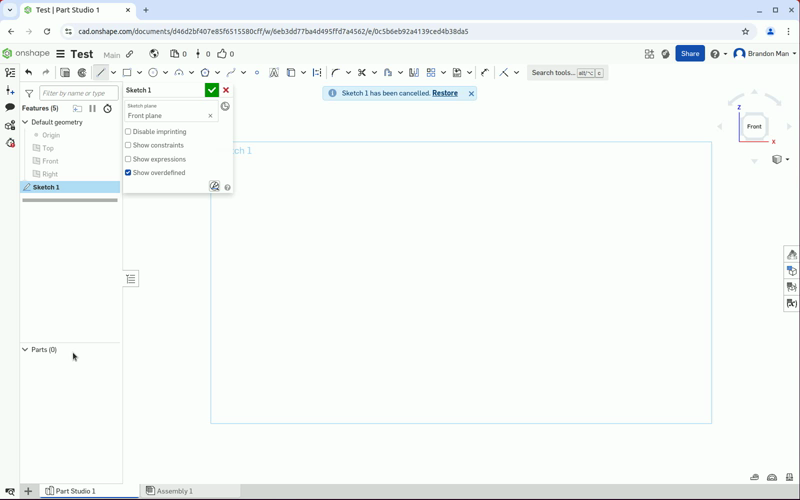
key_down(shift)
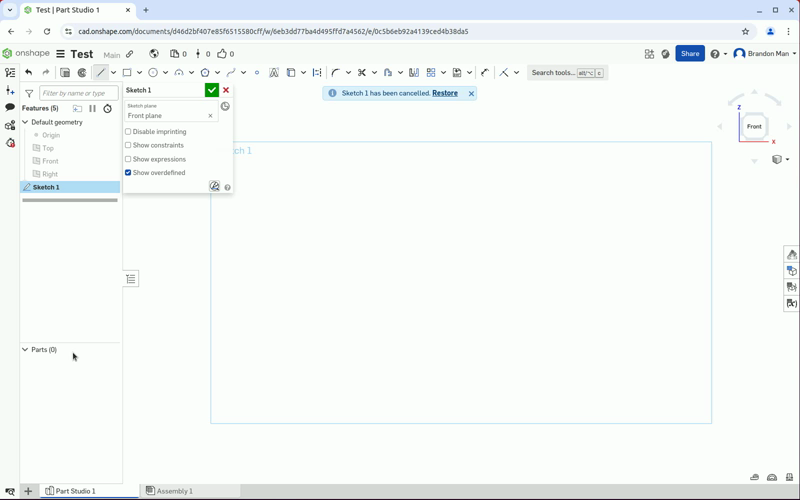
mouse_move(365, 300)
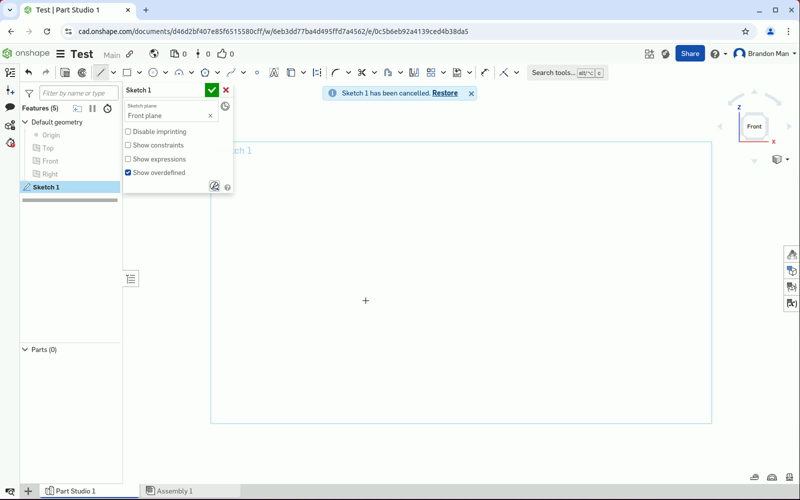
click(365, 300)
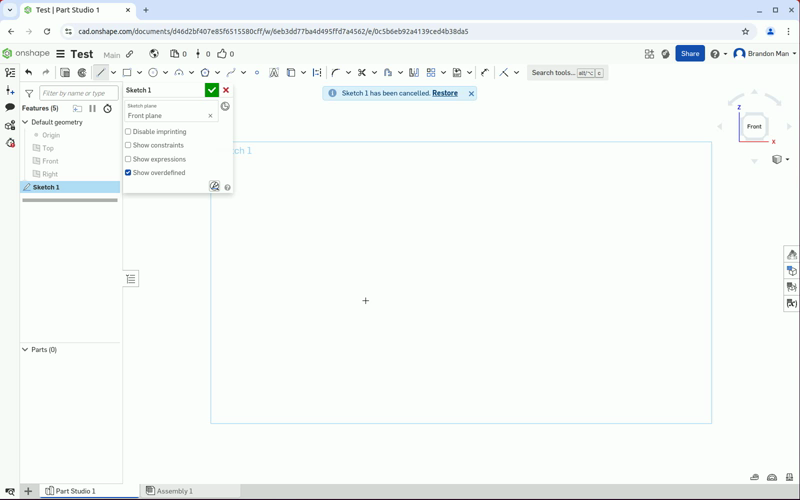
key_up(shift)
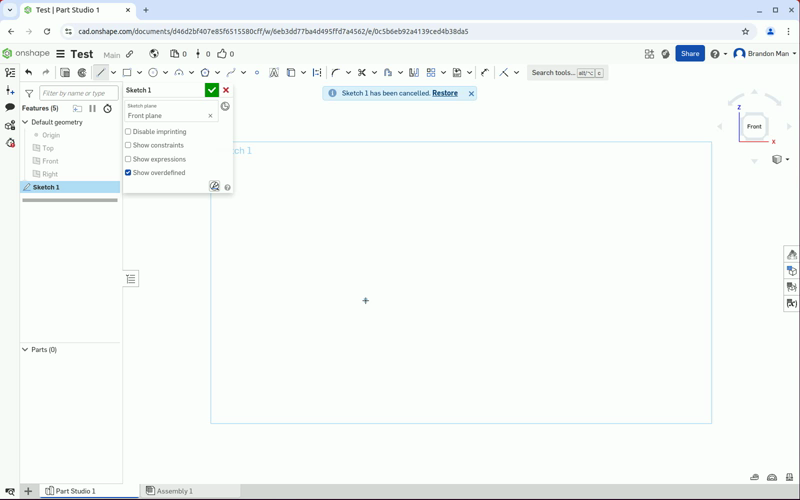
key_down(shift)
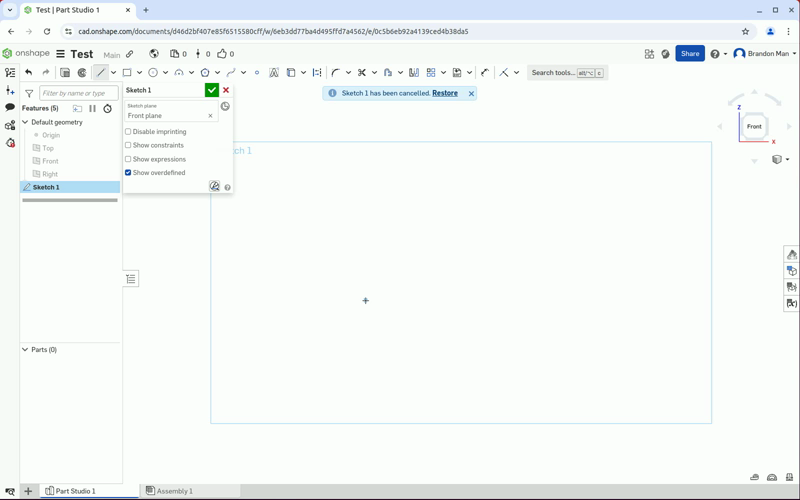
mouse_move(555, 300)
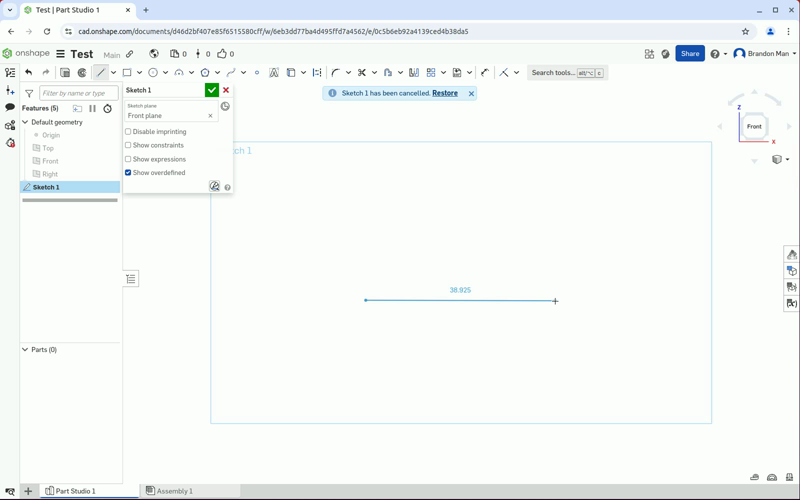
click(555, 300)
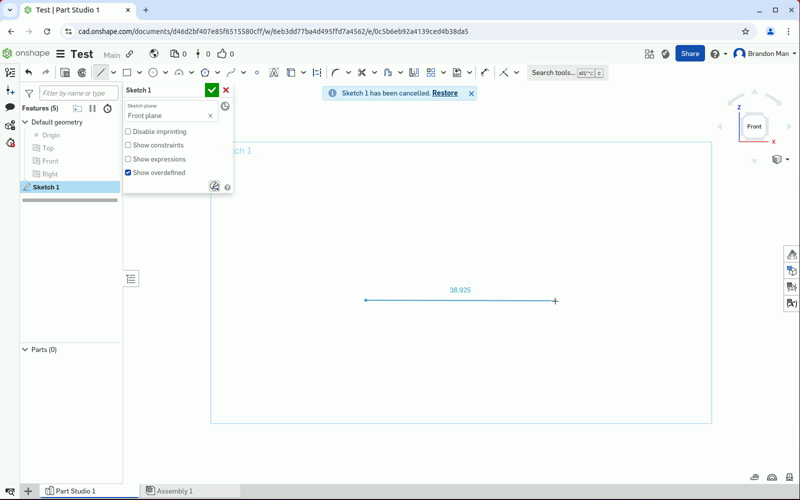
key_up(shift)
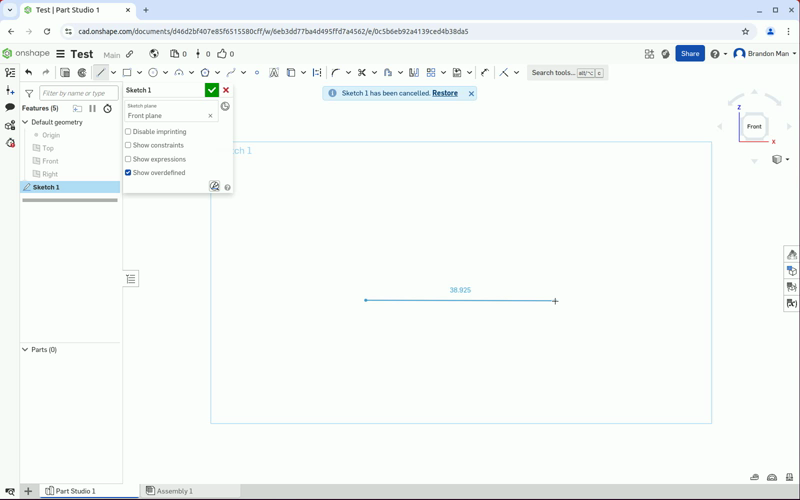
key(esc)
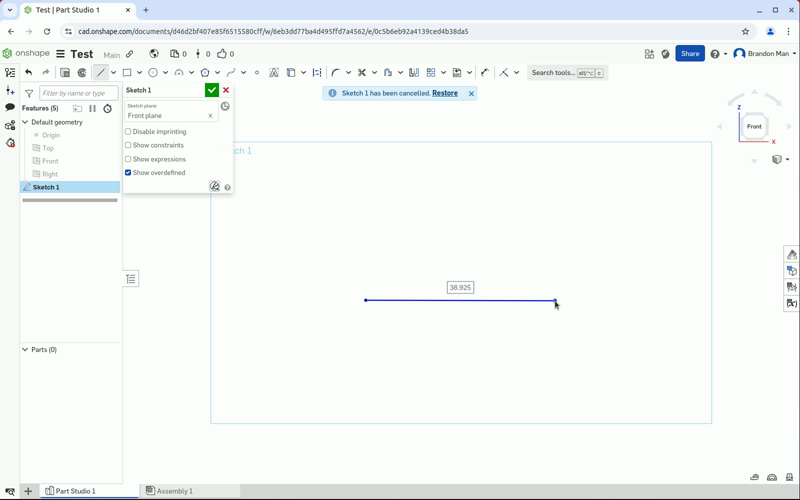
key(a)
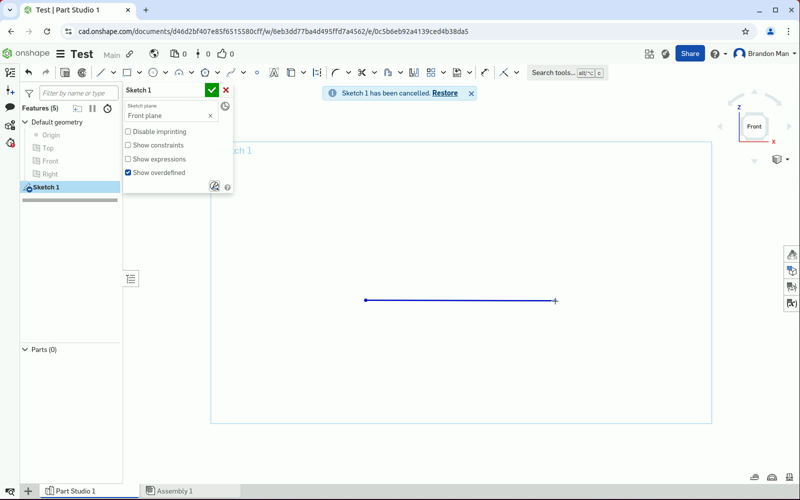
mouse_move(555, 300)
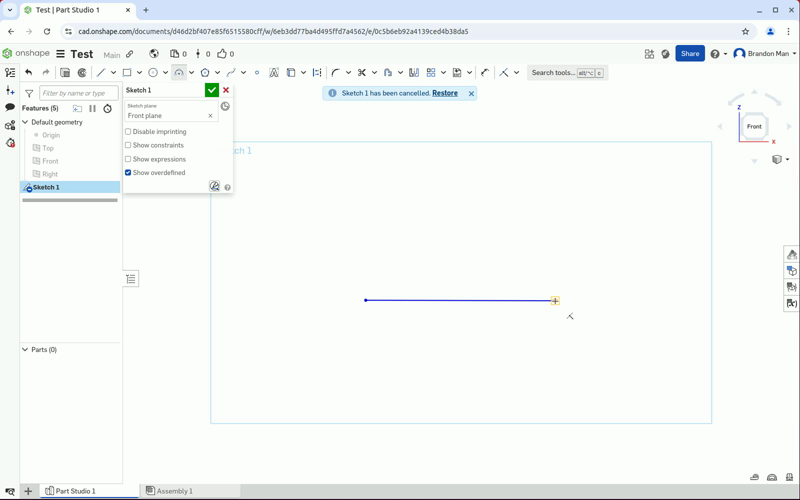
click(555, 300)
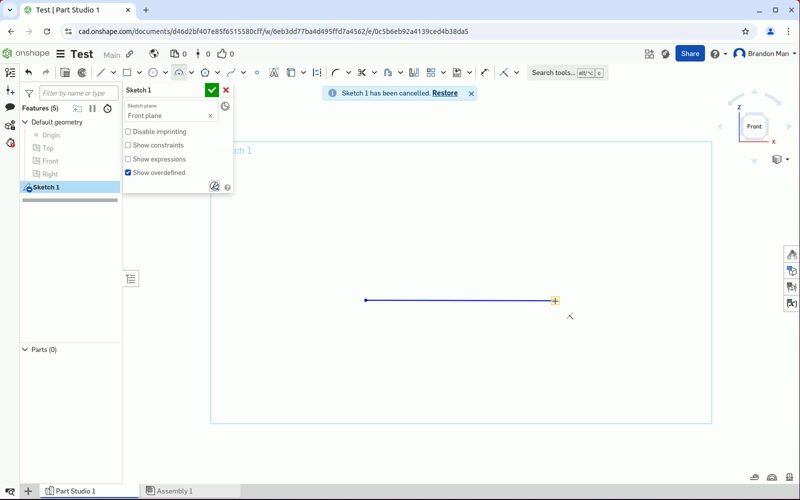
key_down(shift)
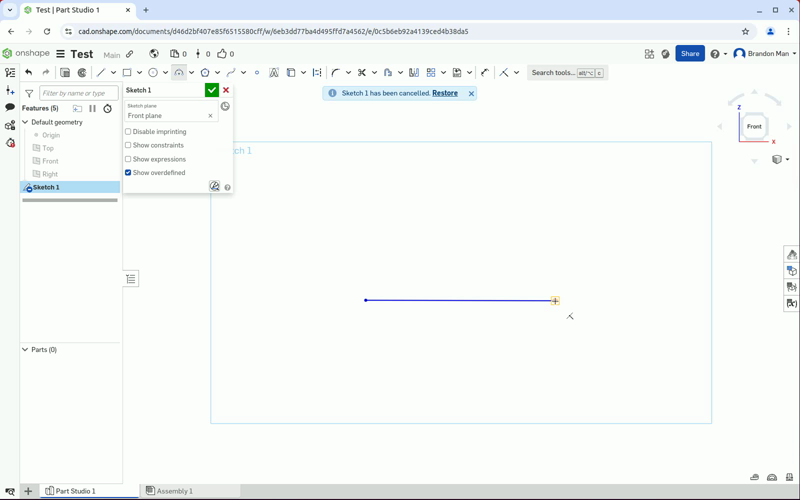
mouse_move(555, 264)
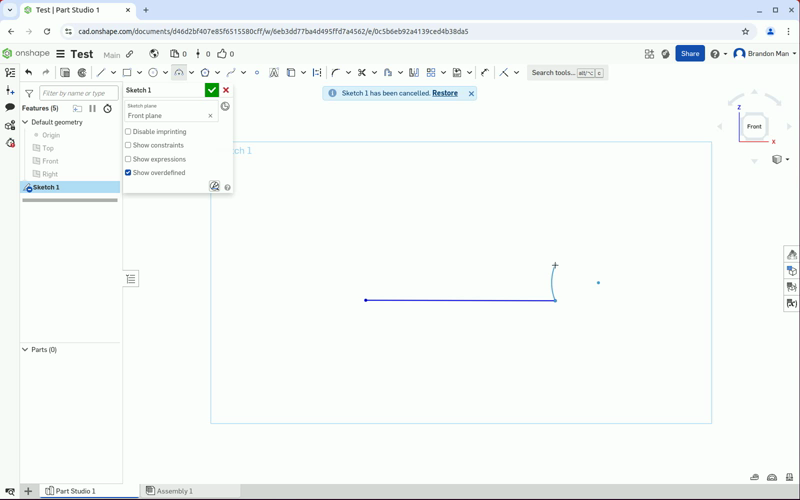
click(555, 264)
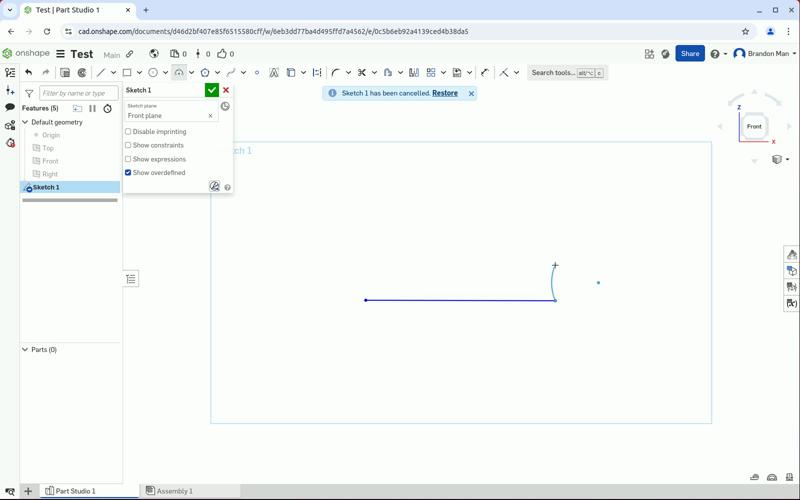
mouse_move(537, 282)
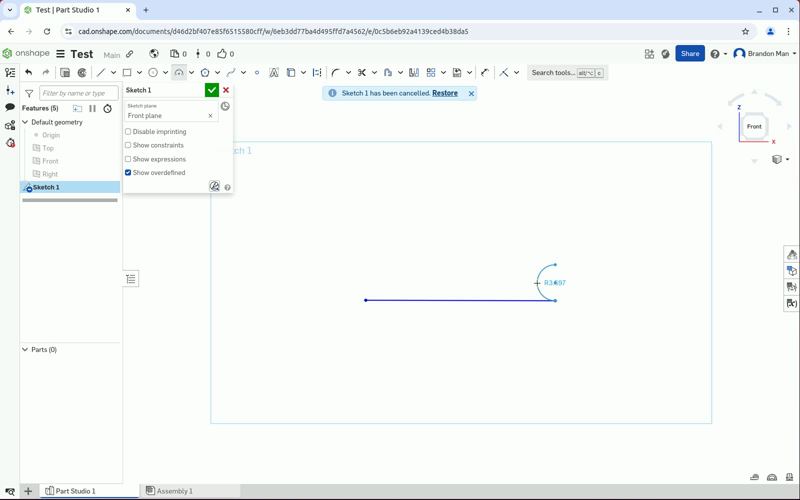
click(537, 282)
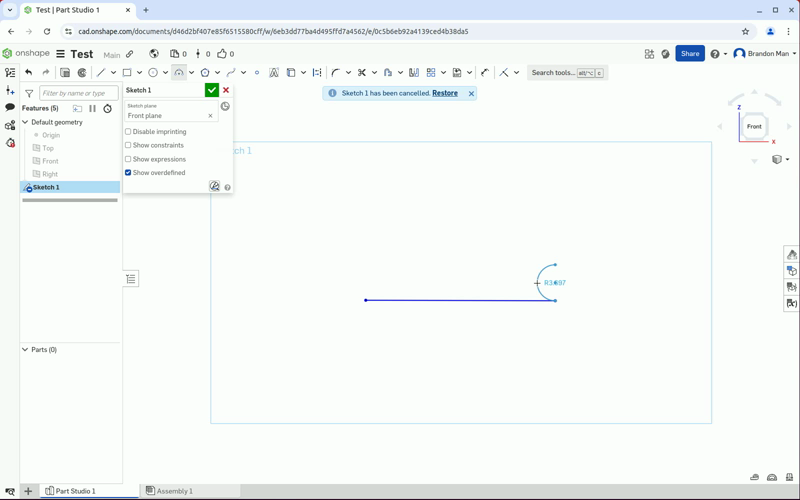
key_up(shift)
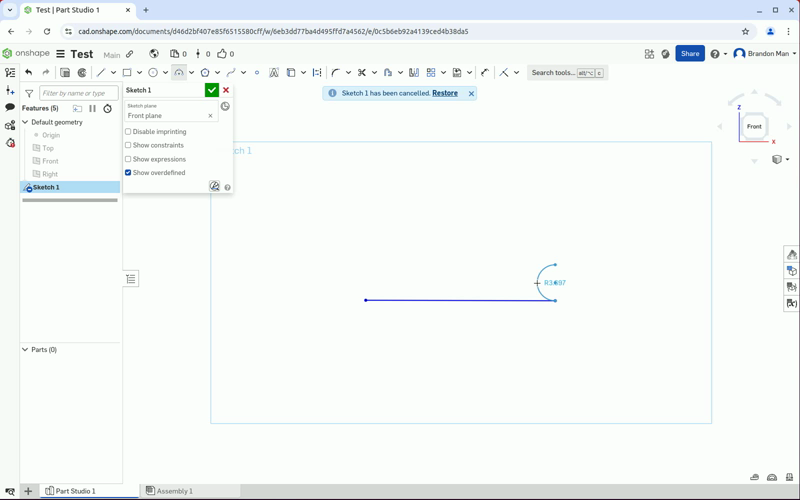
key(esc)
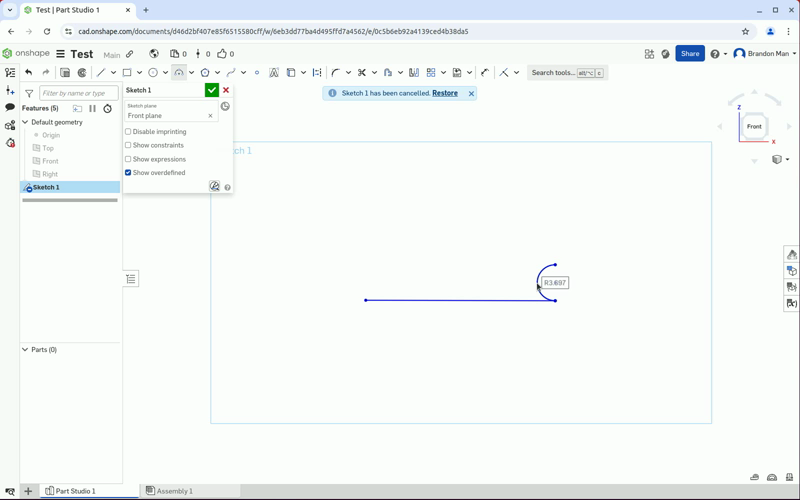
key(l)
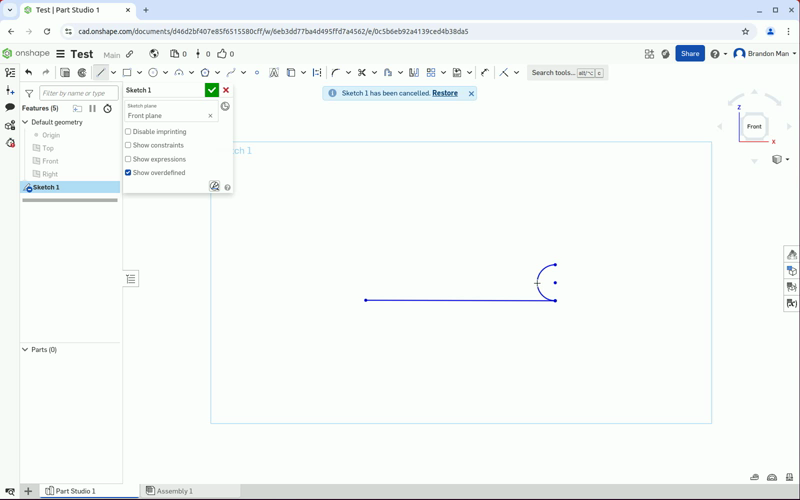
mouse_move(555, 264)
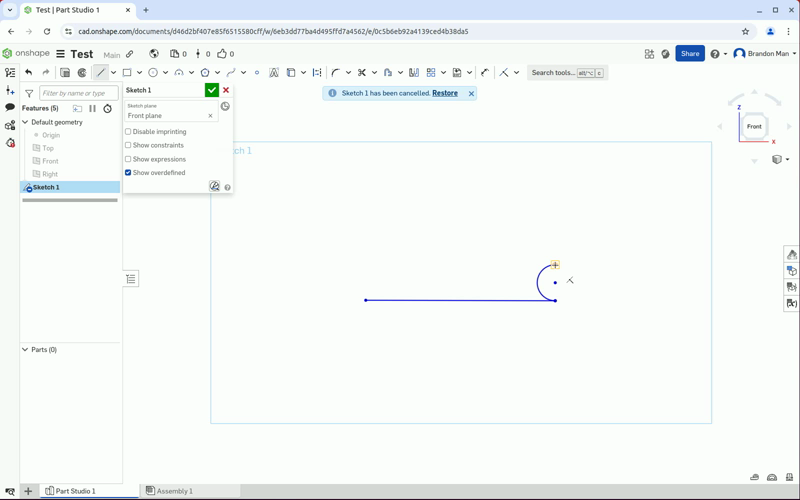
click(555, 264)
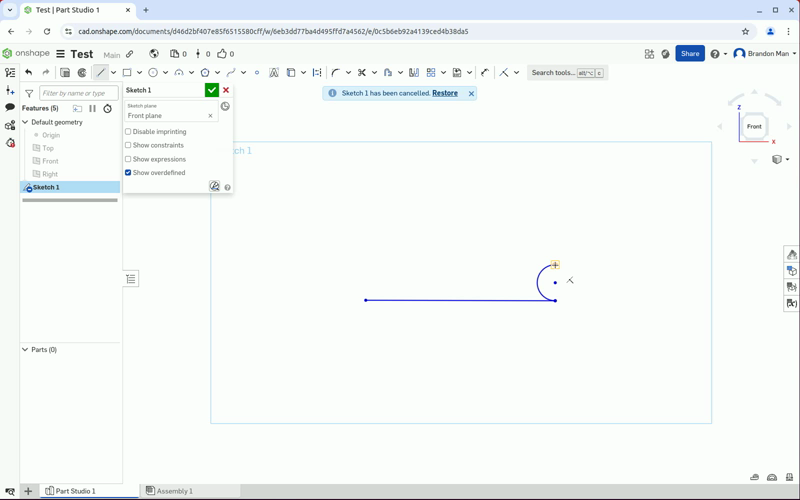
key_down(shift)
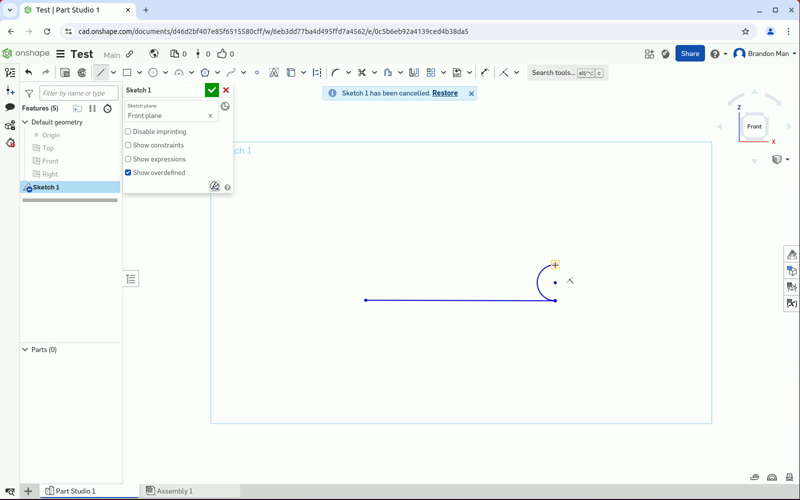
mouse_move(365, 264)
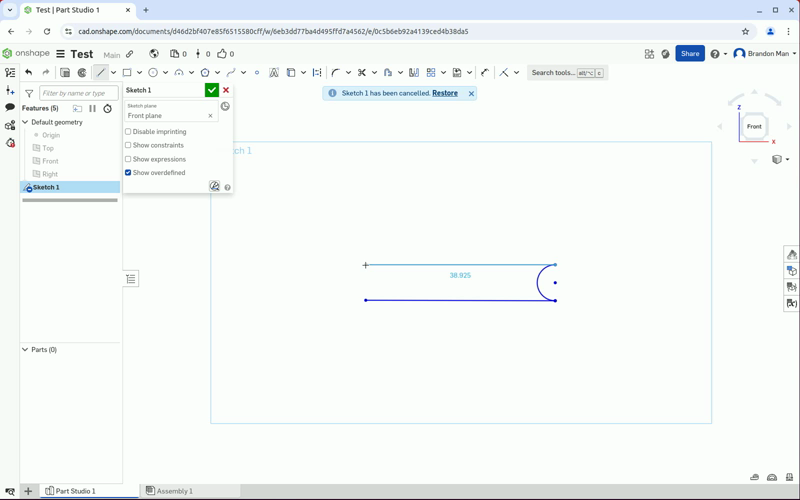
click(365, 264)
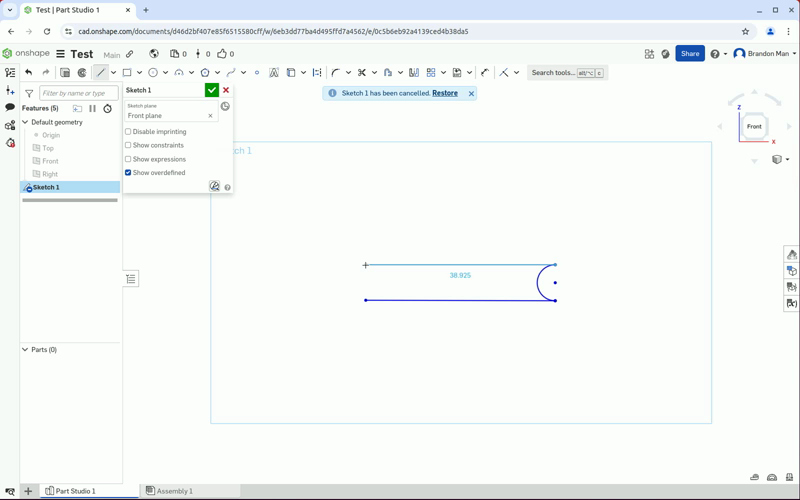
key_up(shift)
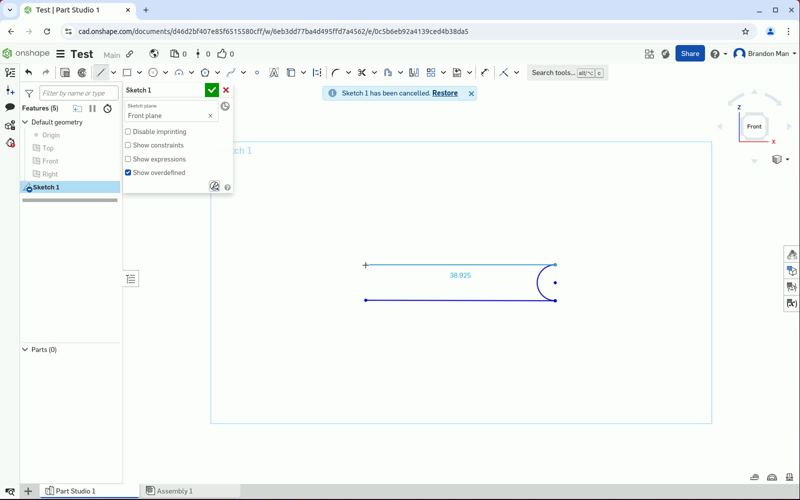
key(esc)
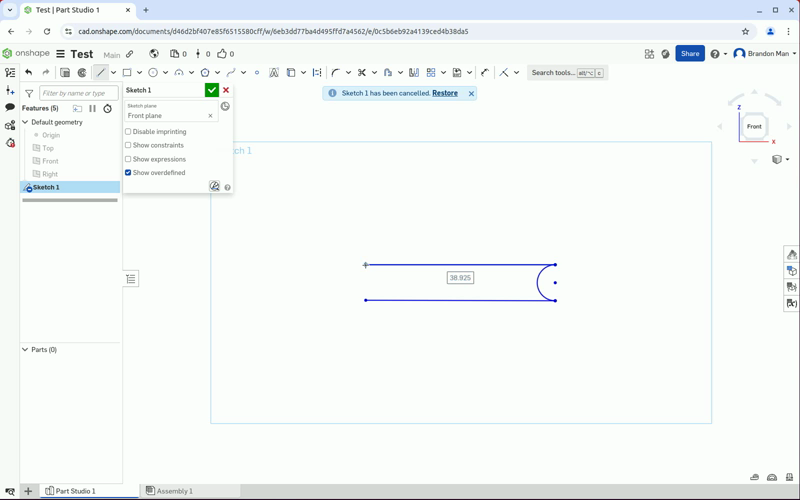
key(a)
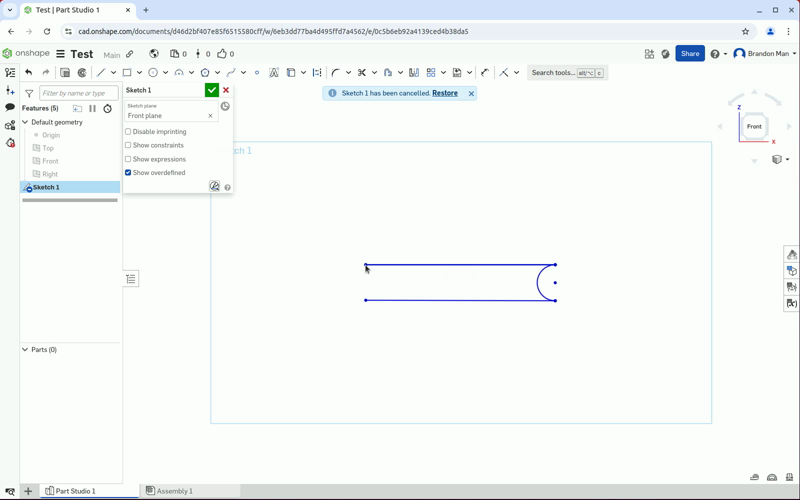
mouse_move(365, 264)
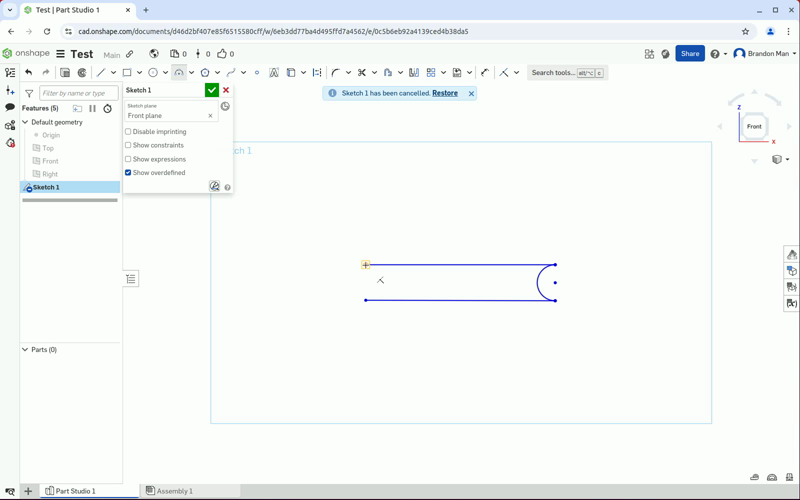
click(365, 264)
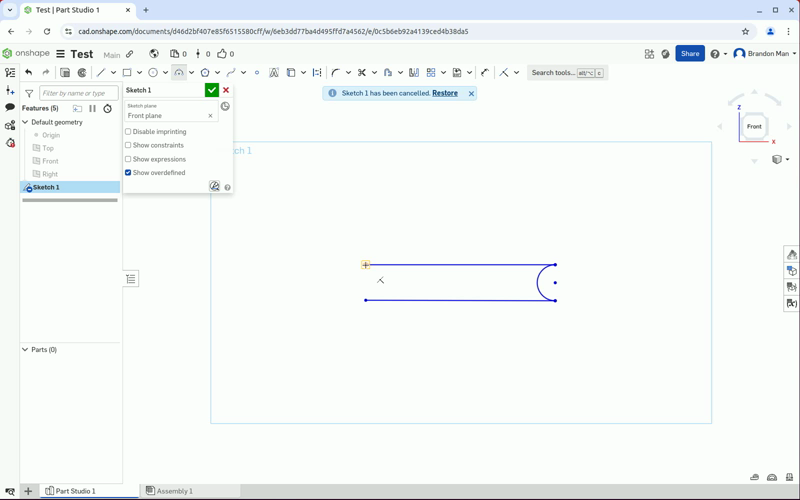
mouse_move(365, 300)
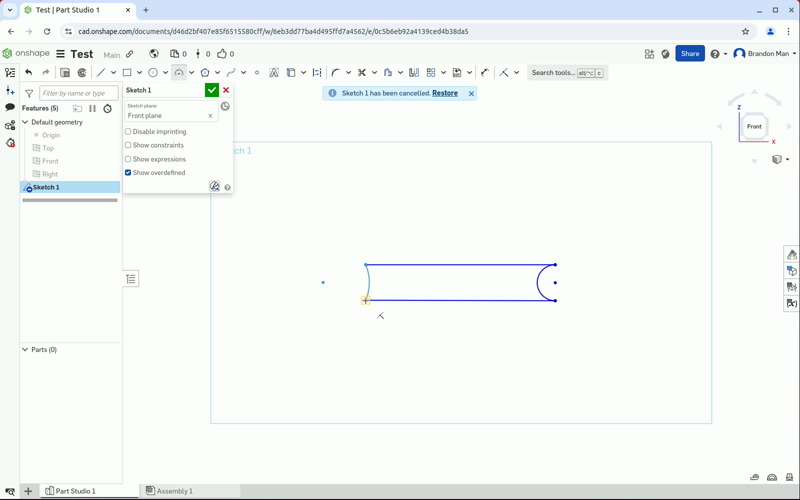
click(365, 300)
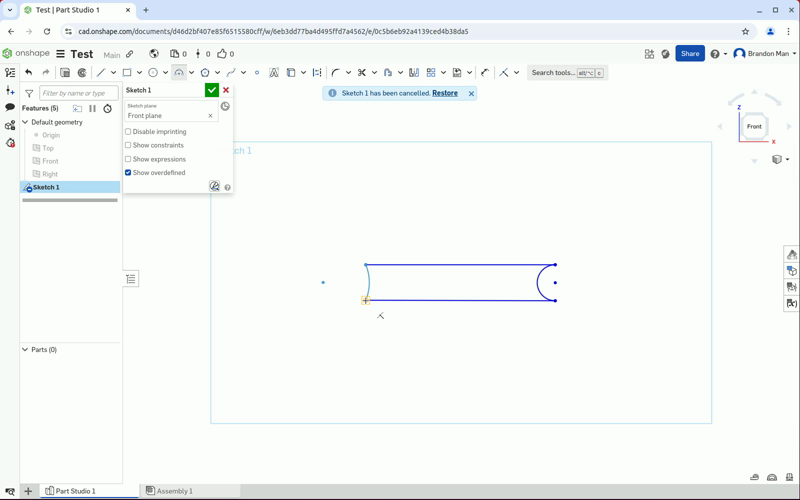
key_down(shift)
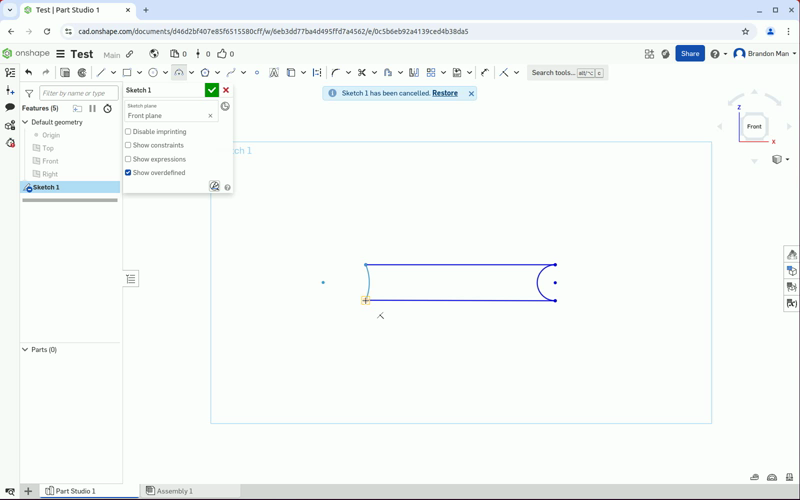
mouse_move(383, 282)
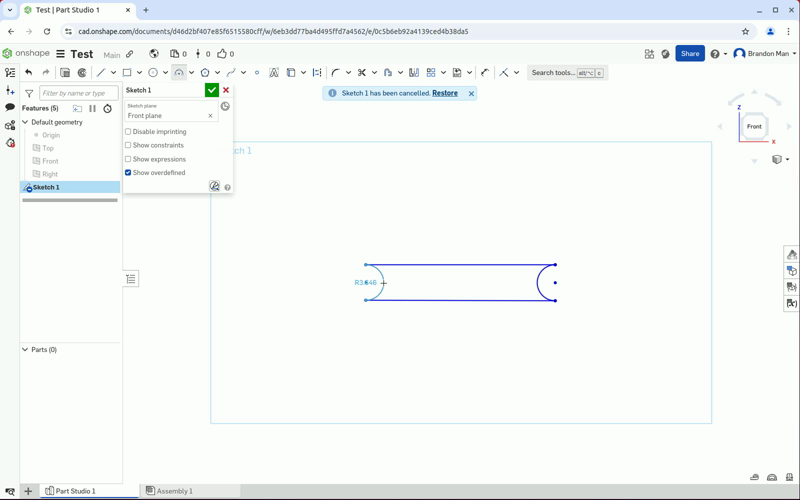
click(383, 282)
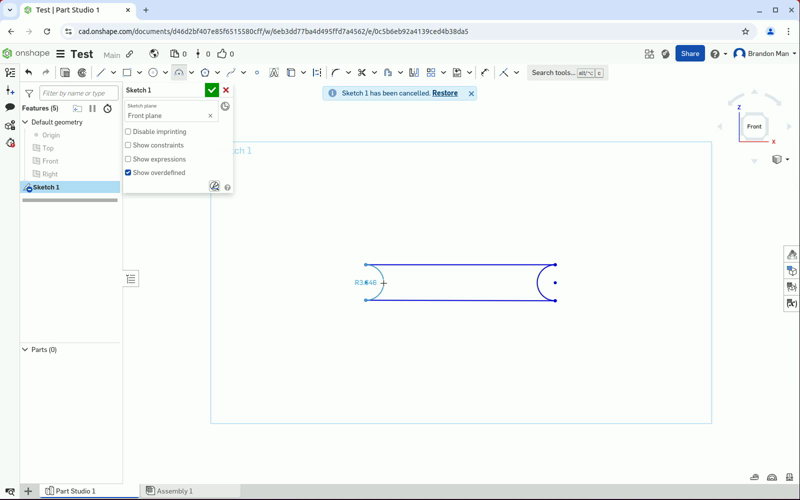
key_up(shift)
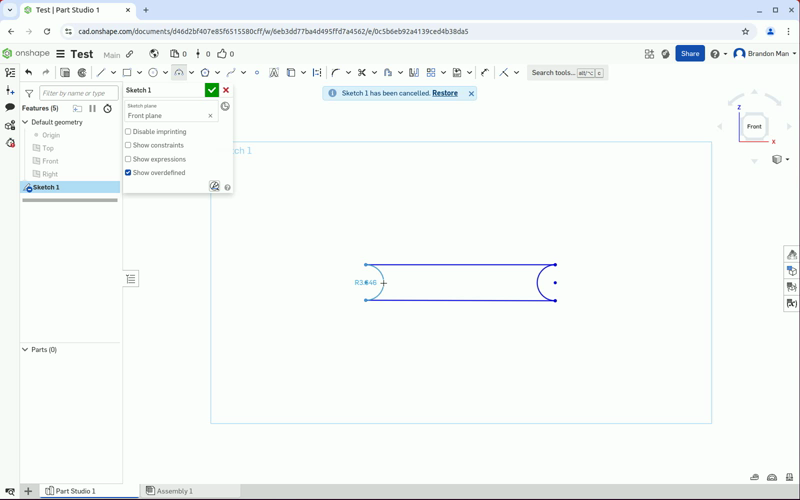
key(esc)
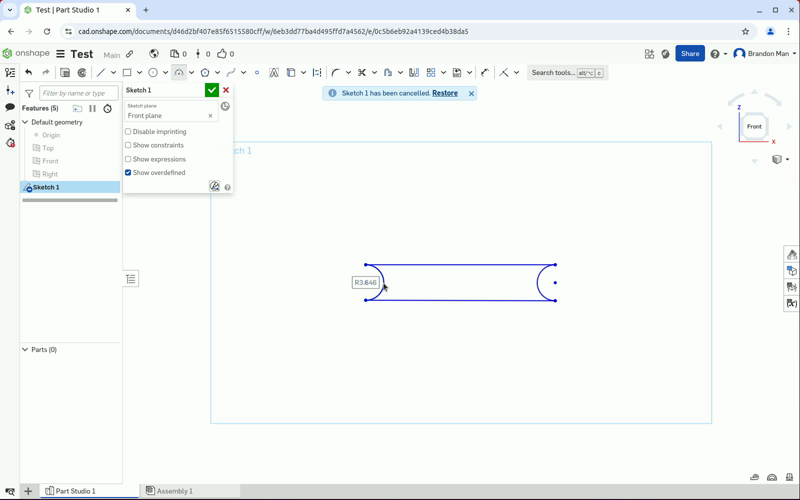
mouse_move(421, 276)
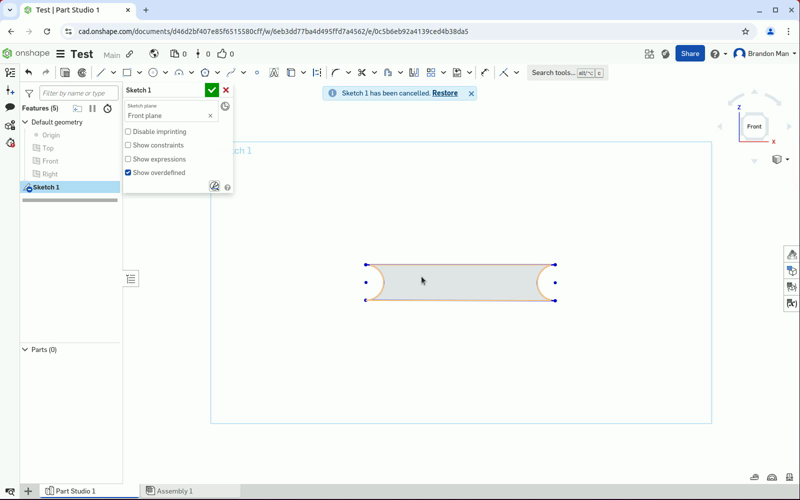
scroll(6)
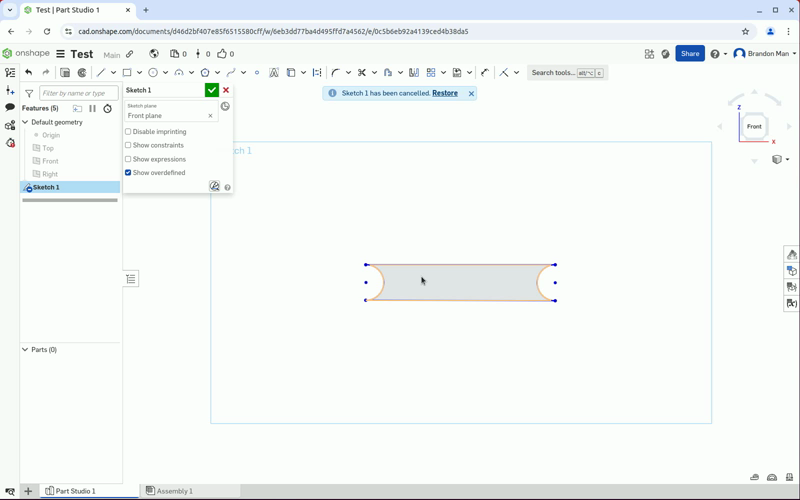
scroll(6)
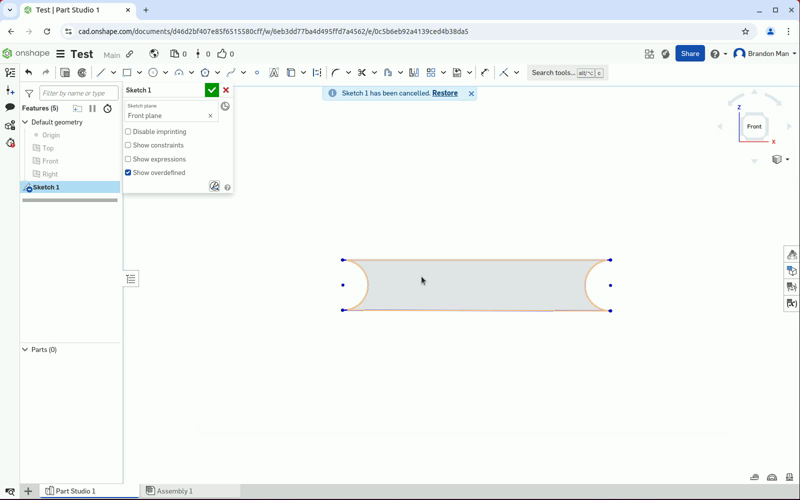
scroll(6)
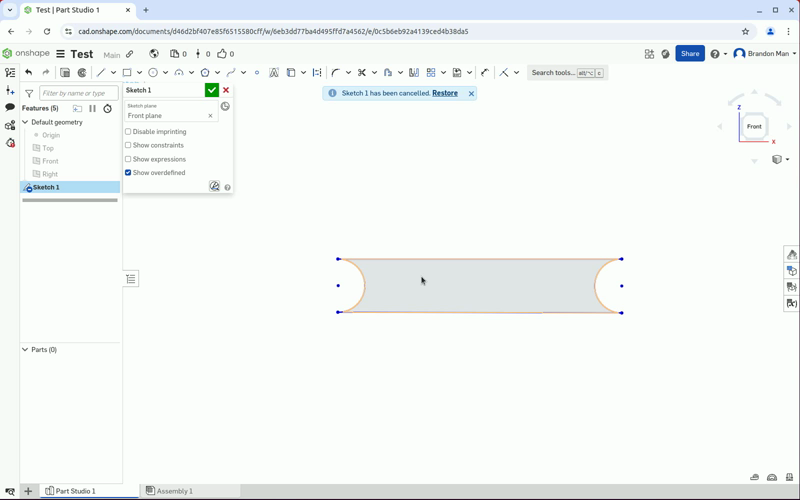
scroll(6)
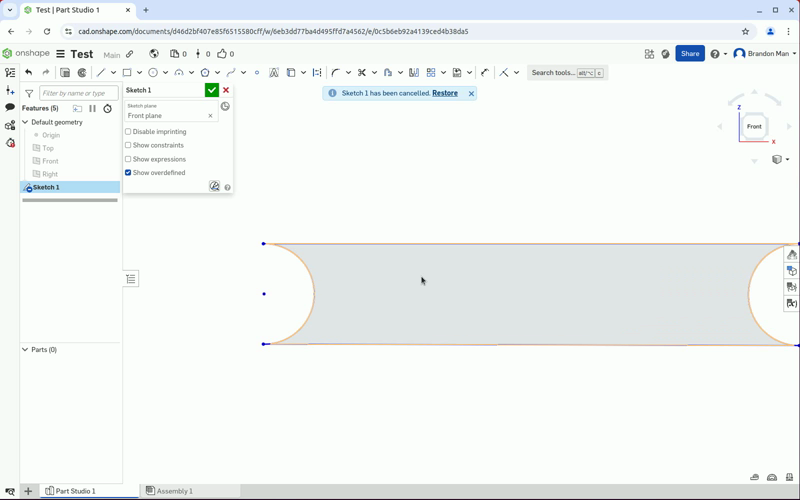
scroll(6)
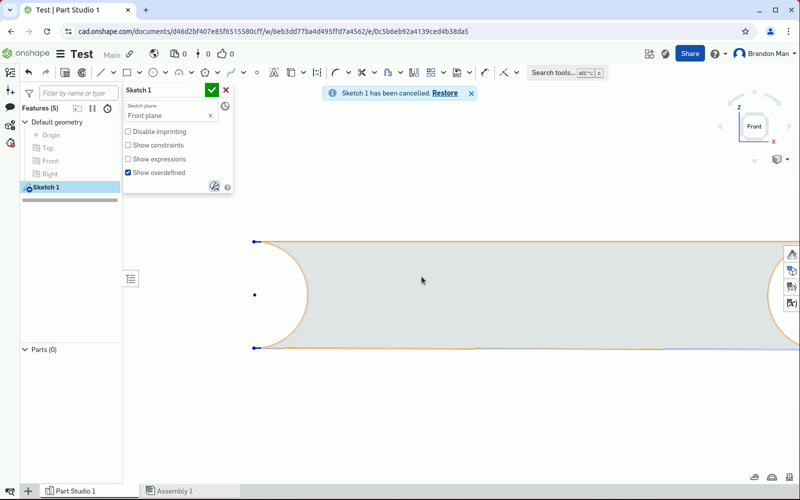
scroll(6)
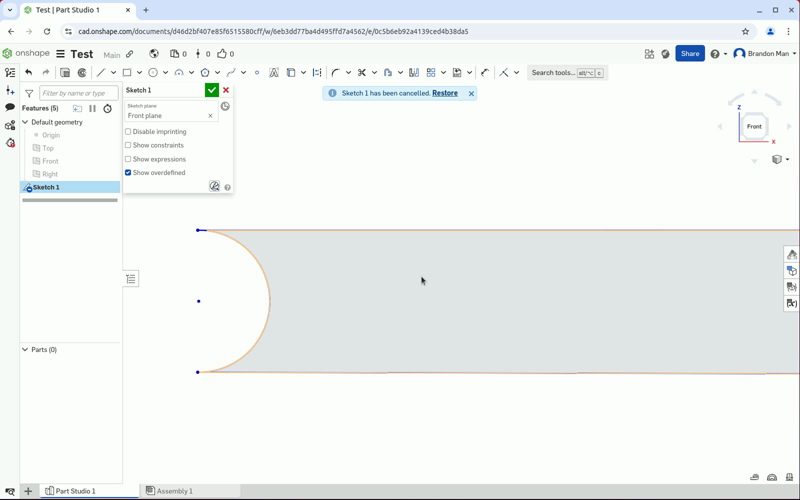
scroll(6)
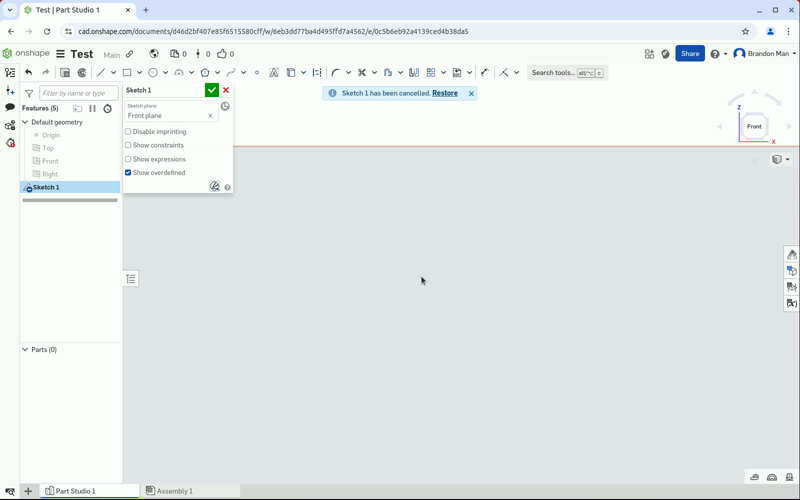
click(421, 276)
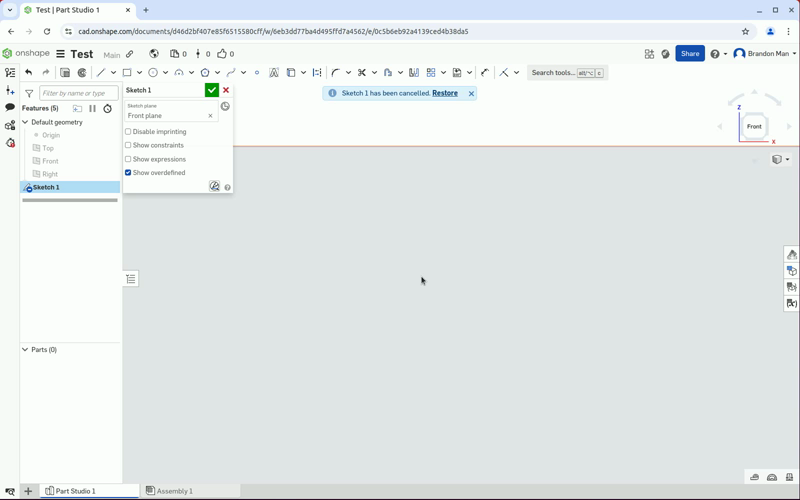
scroll(-6)
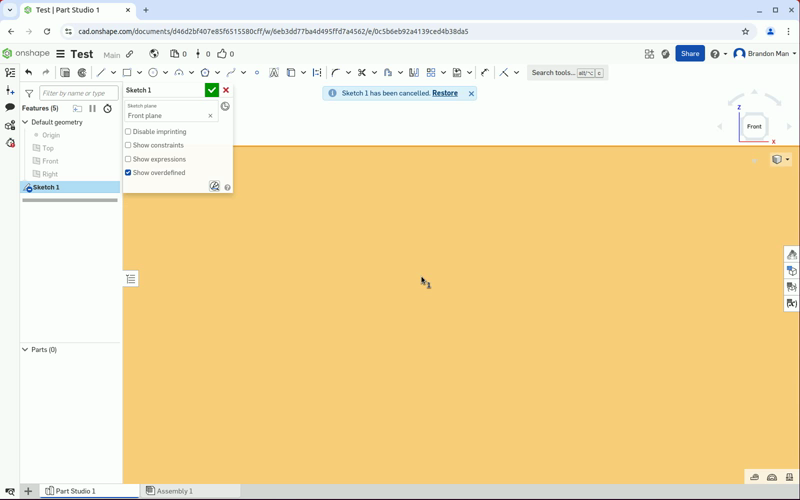
scroll(-6)
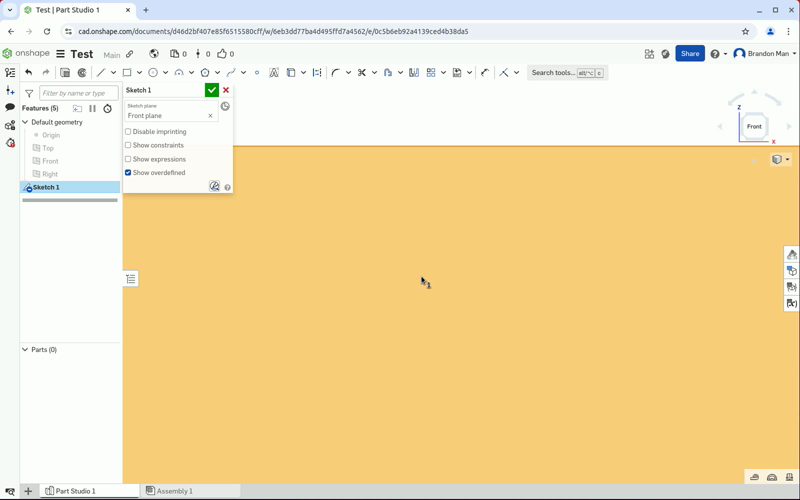
scroll(-6)
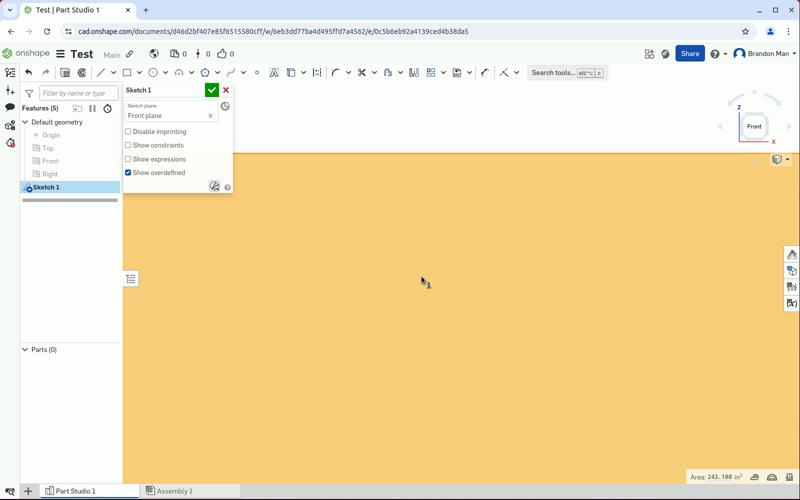
scroll(-6)
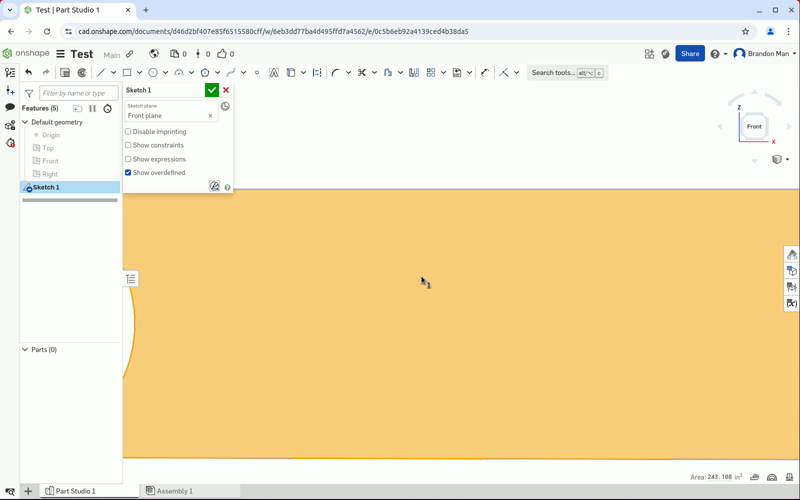
scroll(-6)
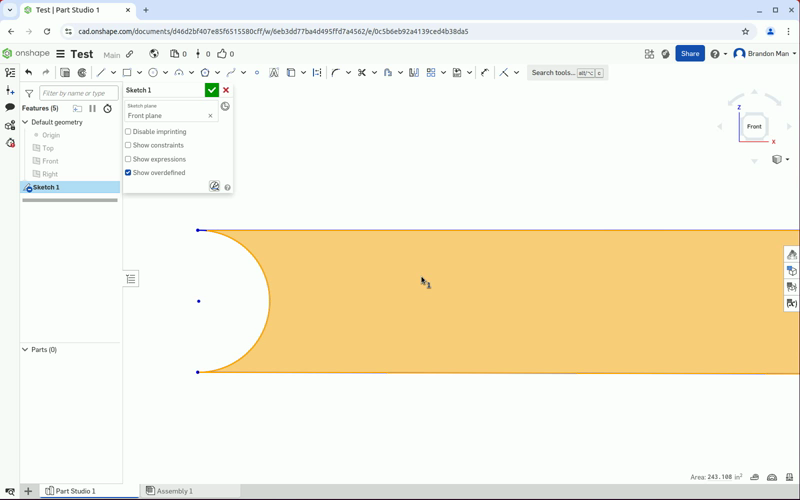
scroll(-6)
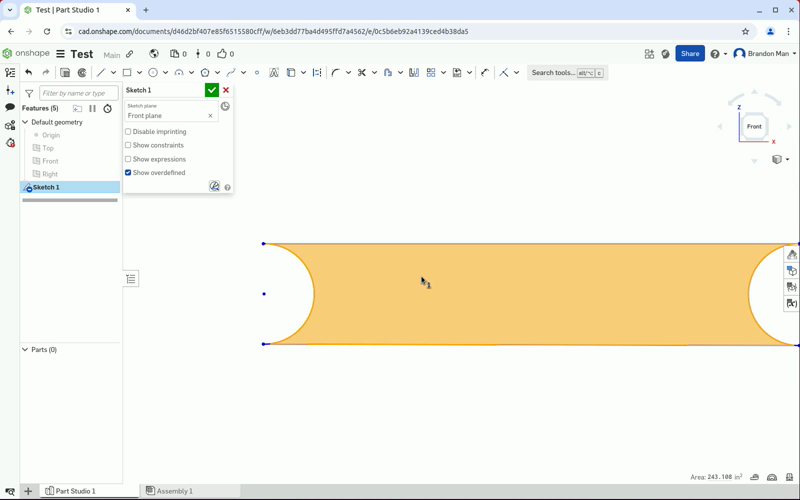
scroll(-6)
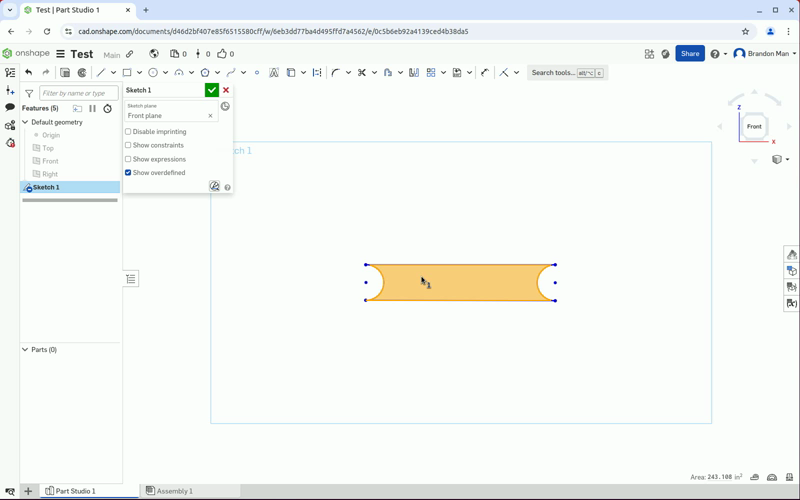
mouse_move(73, 352)
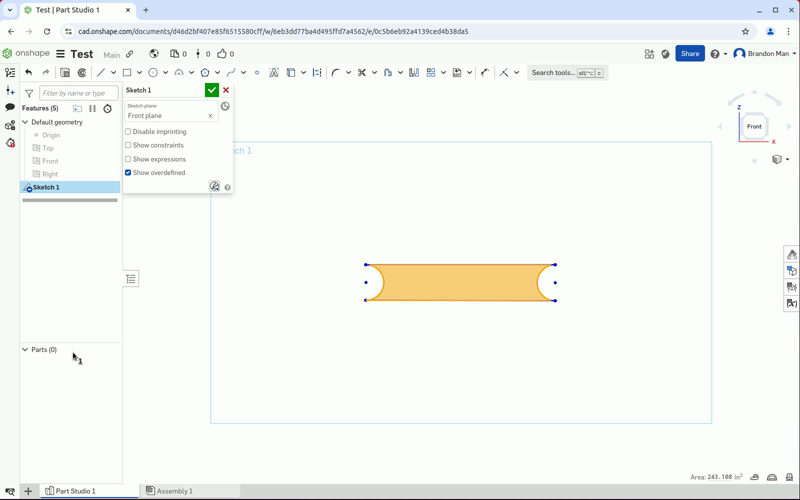
key(shift+y)
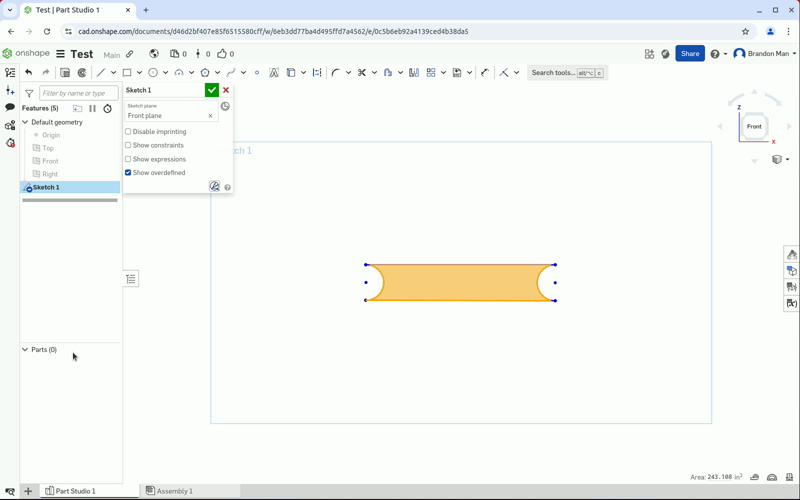
key(shift+e)
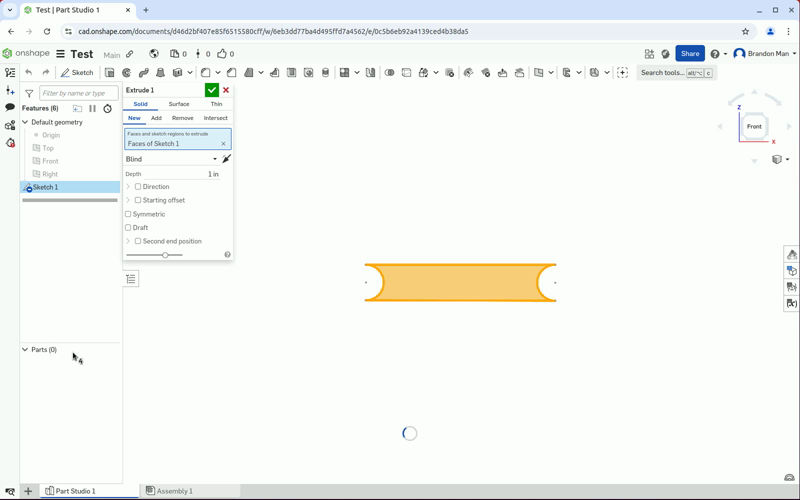
mouse_move(143, 106)
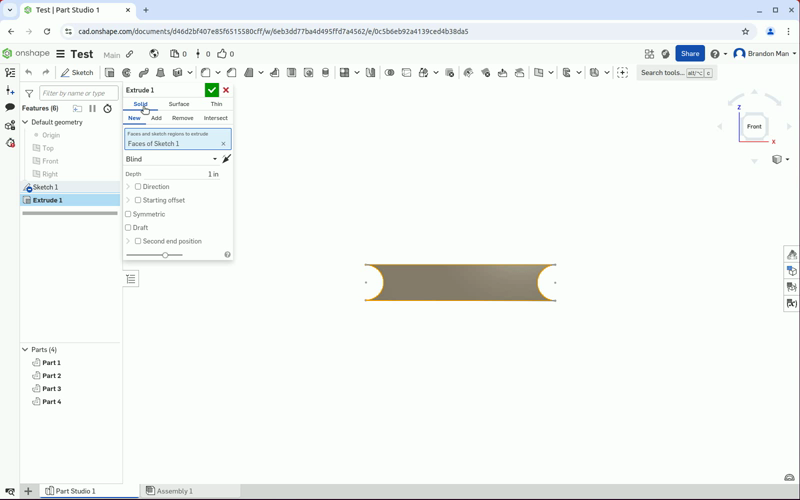
click(143, 106)
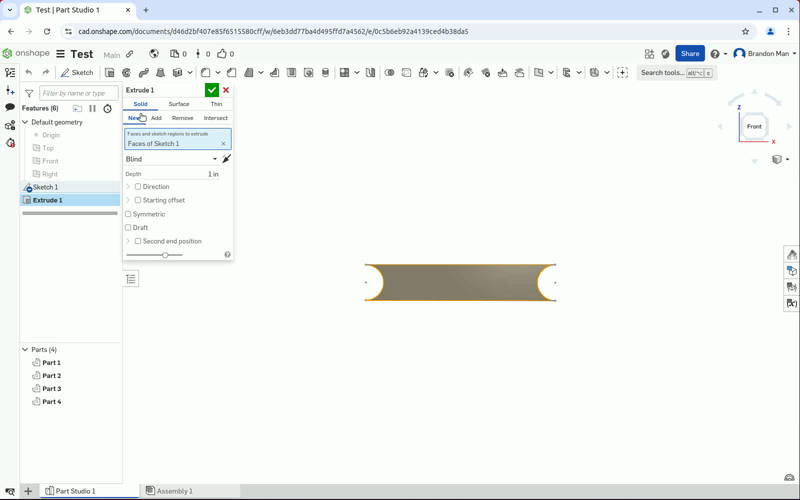
mouse_move(137, 120)
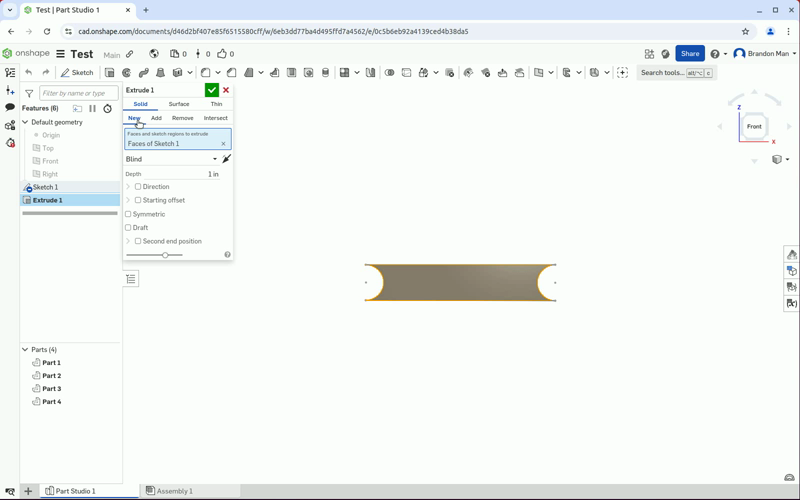
click(137, 120)
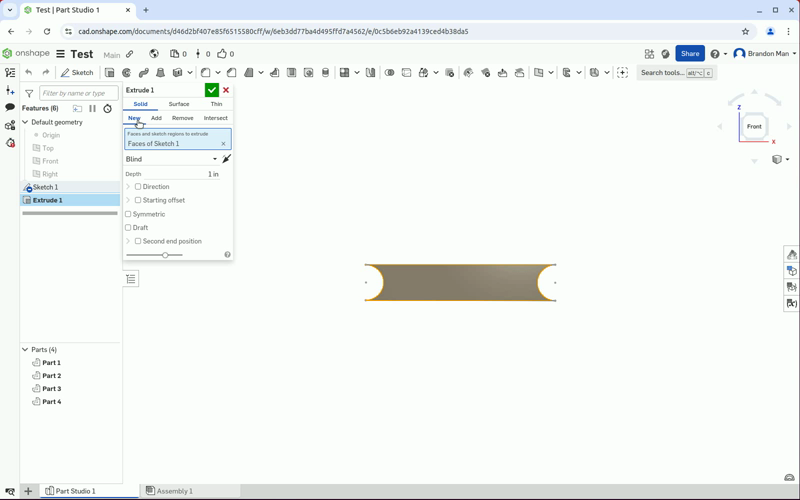
key(tab, 4)
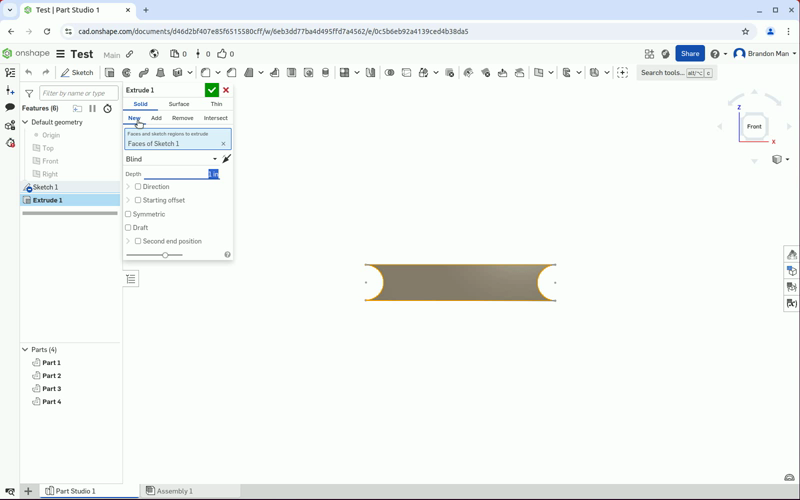
text(4.814)
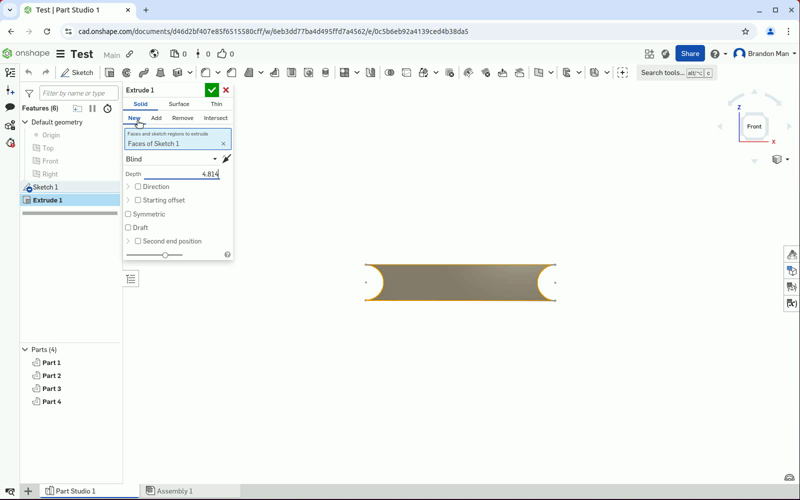
key(enter)
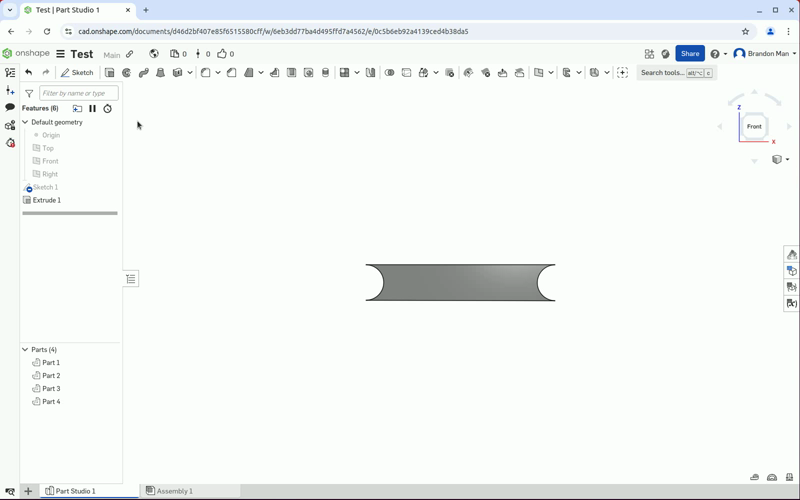
key(shift+h)
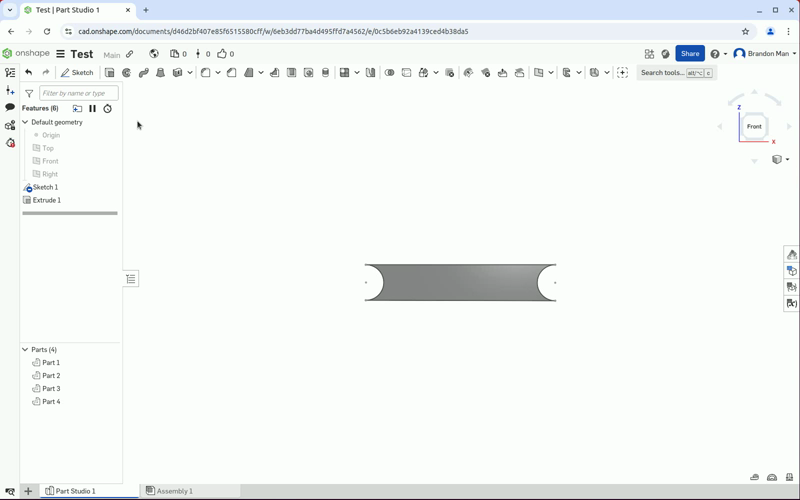
key(shift+h)
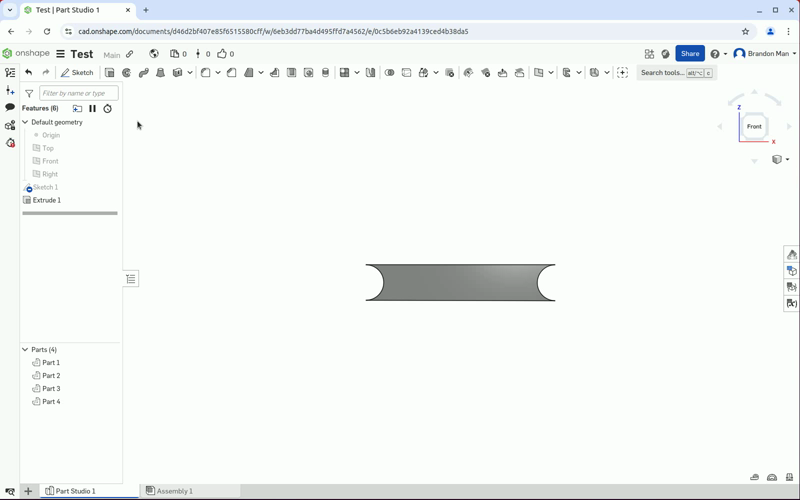
mouse_move(73, 189)
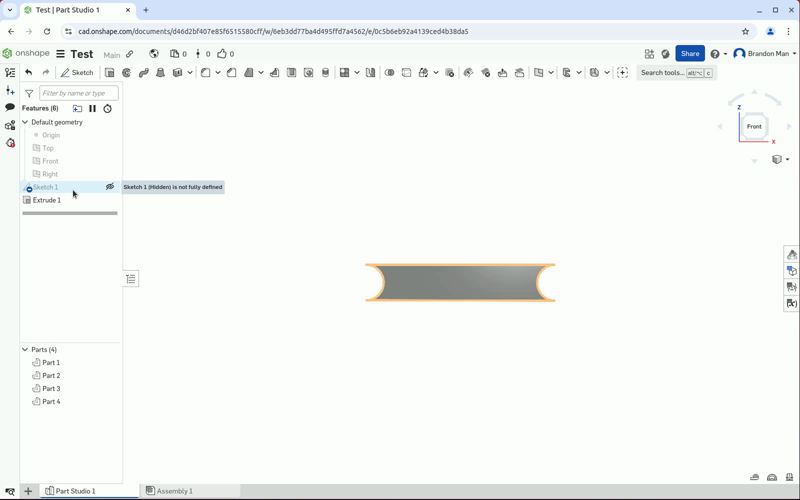
click(73, 189)
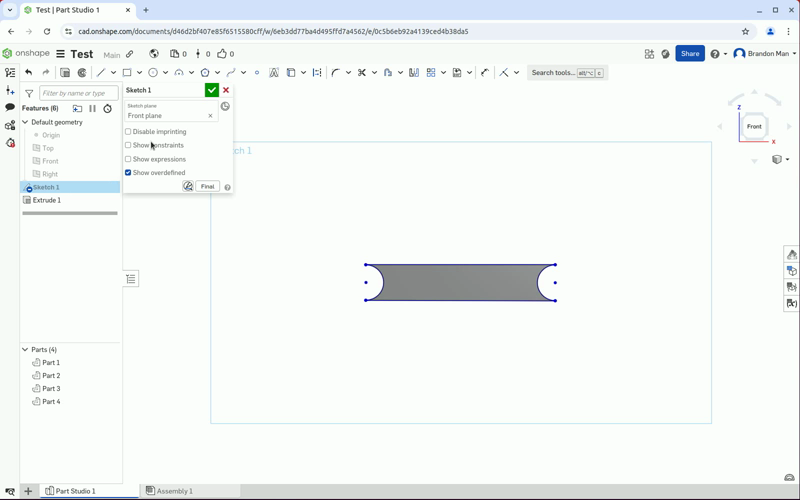
mouse_move(229, 92)
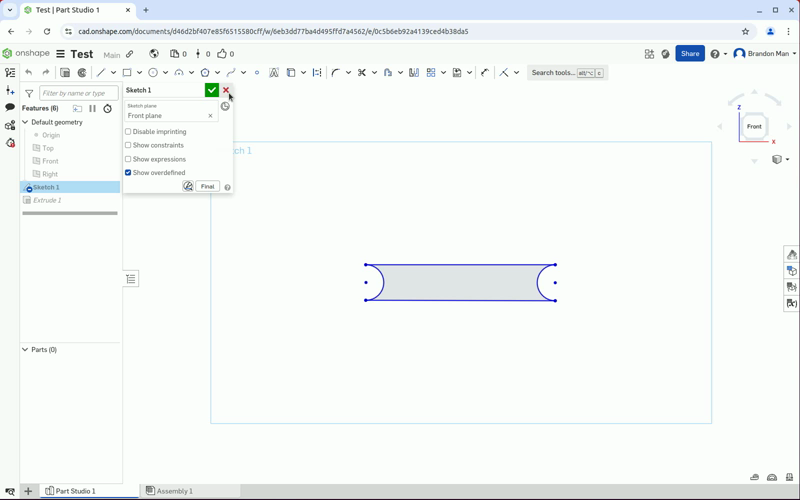
click(229, 92)
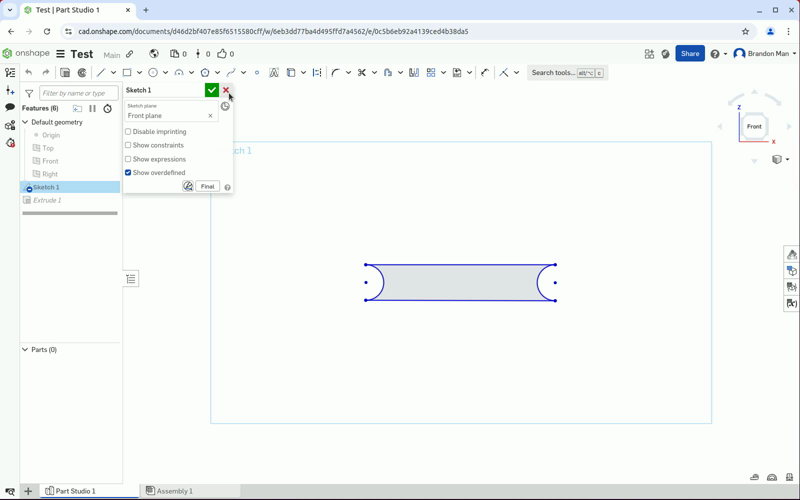
key(shift+s)
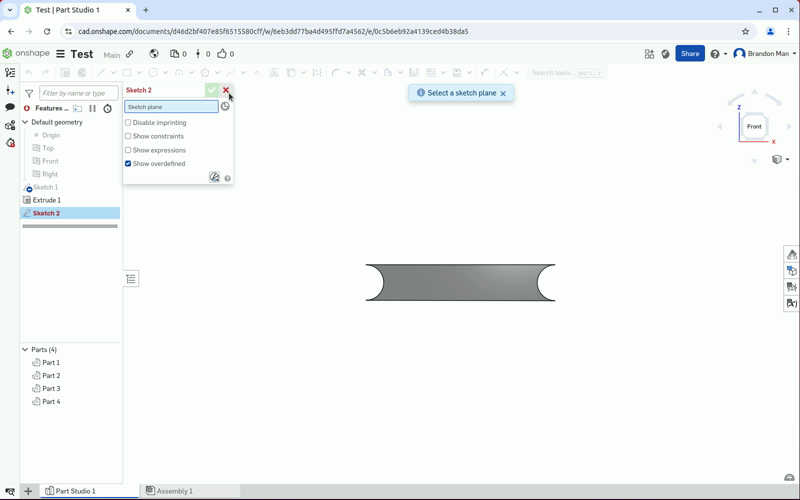
mouse_move(73, 163)
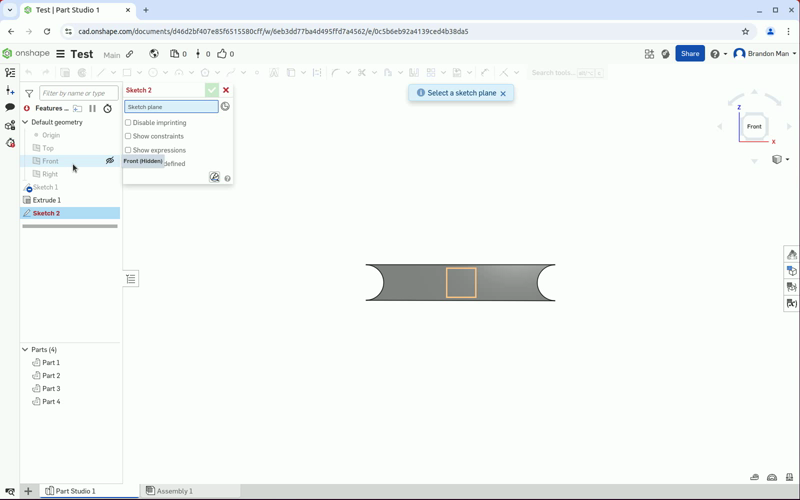
click(73, 163)
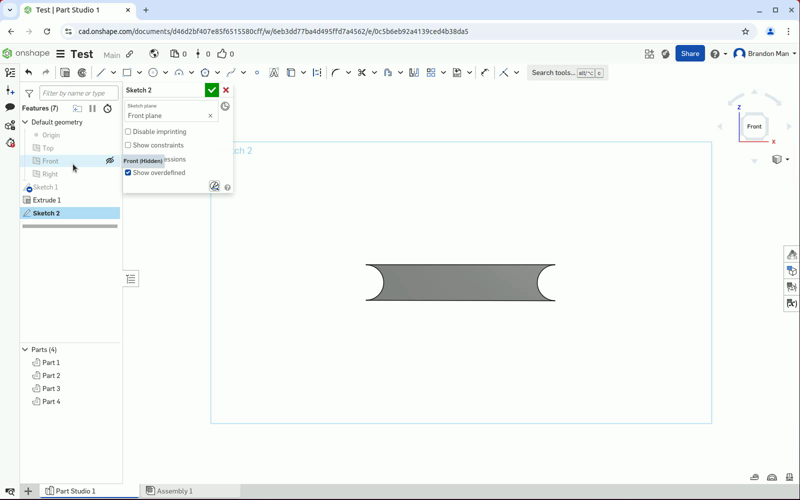
mouse_move(73, 352)
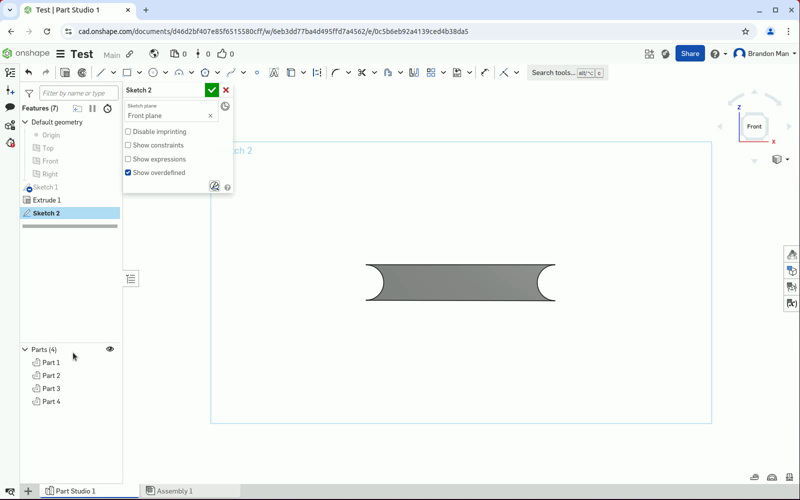
key(y)
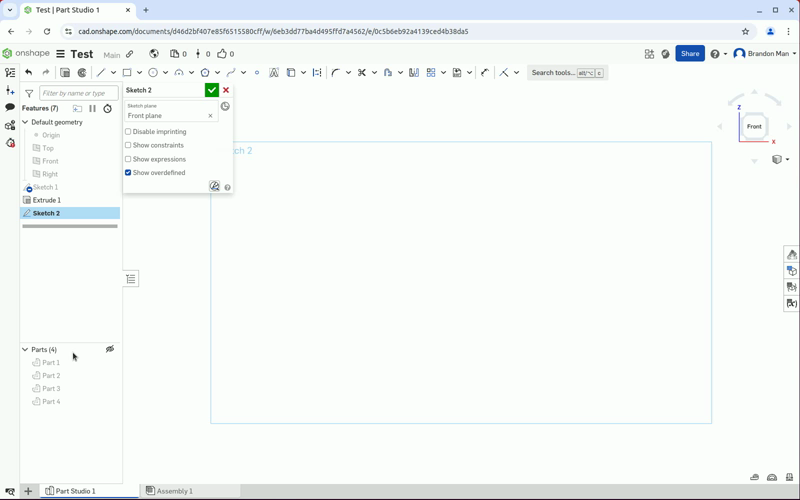
key(c)
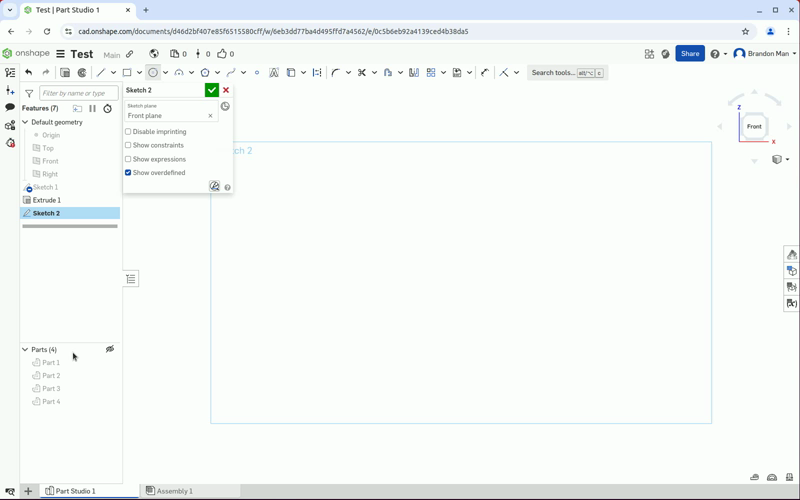
key_down(shift)
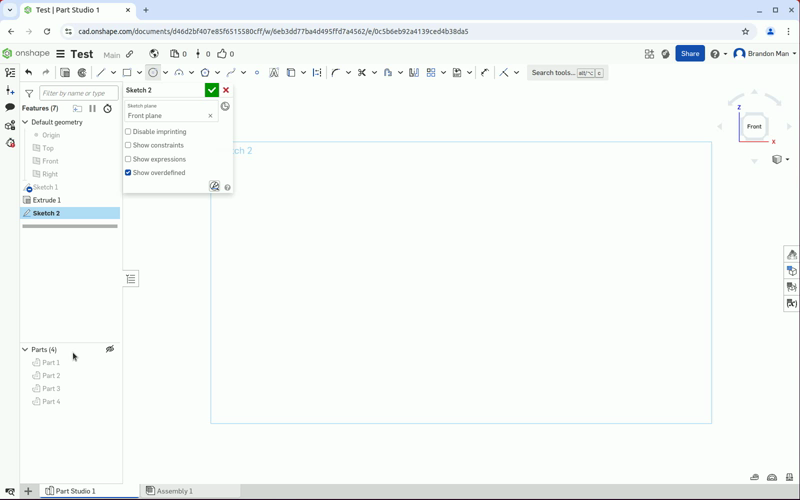
mouse_move(366, 282)
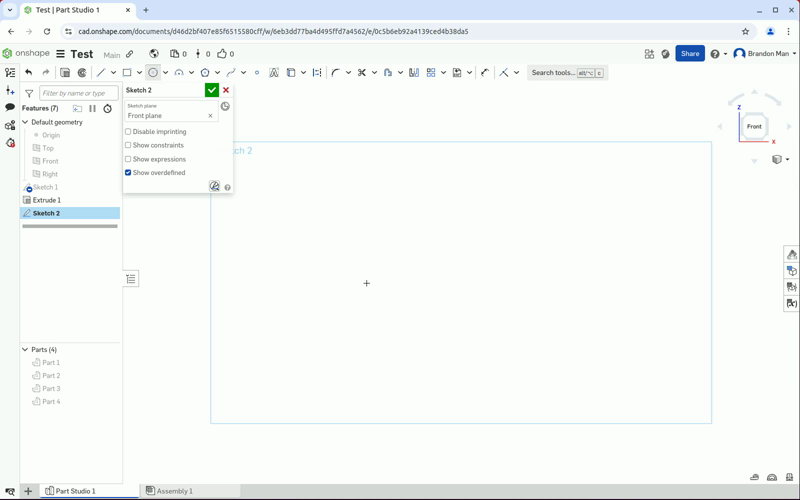
click(366, 282)
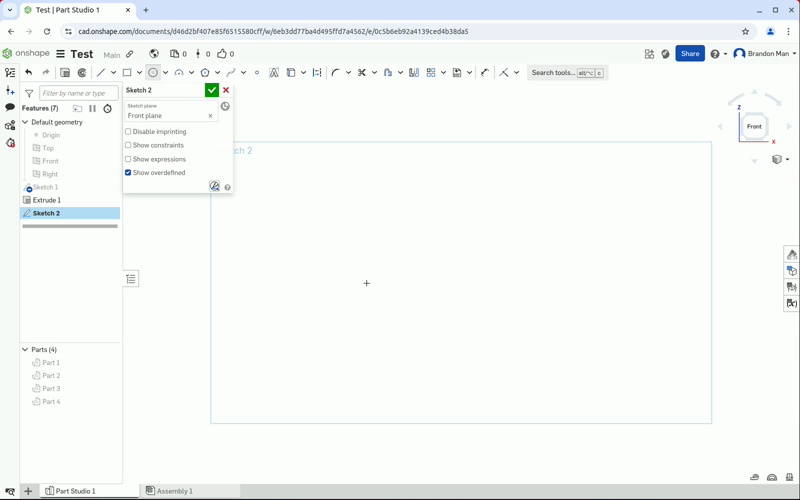
key_up(shift)
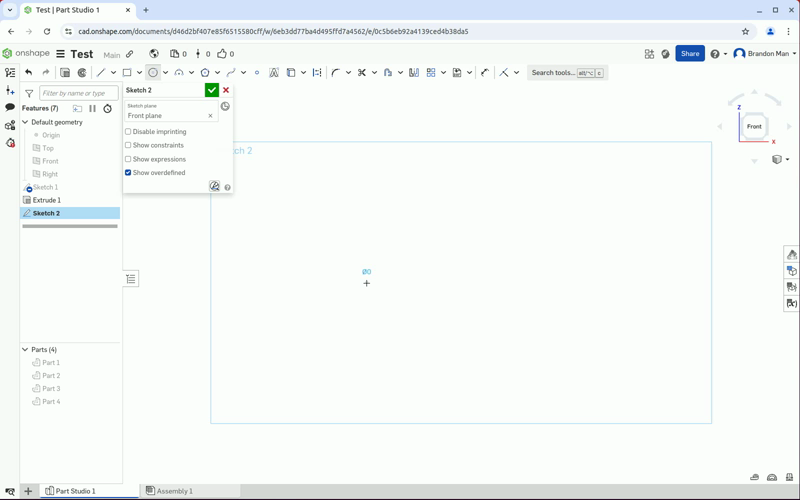
mouse_move(384, 282)
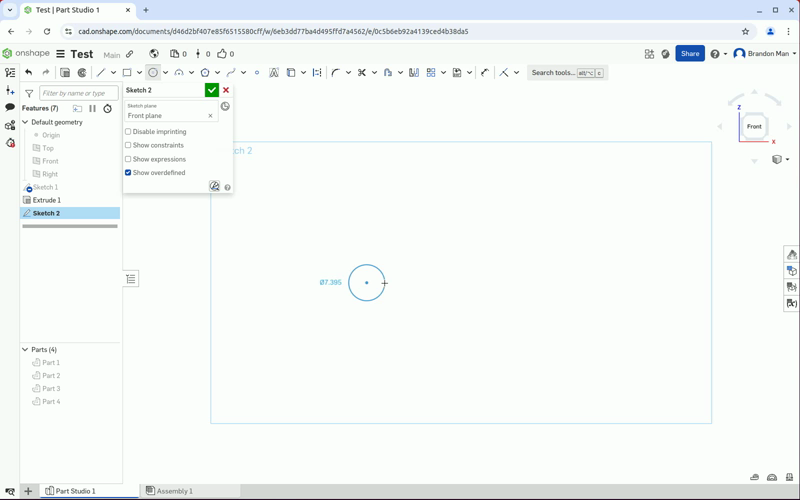
click(384, 282)
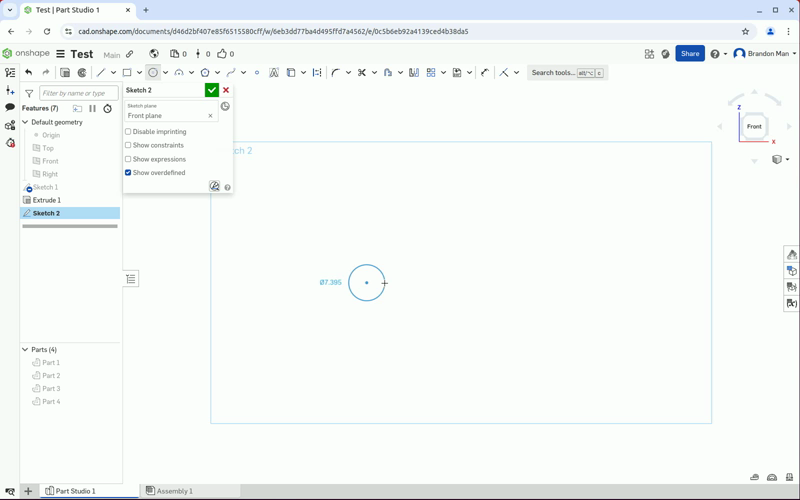
key(esc)
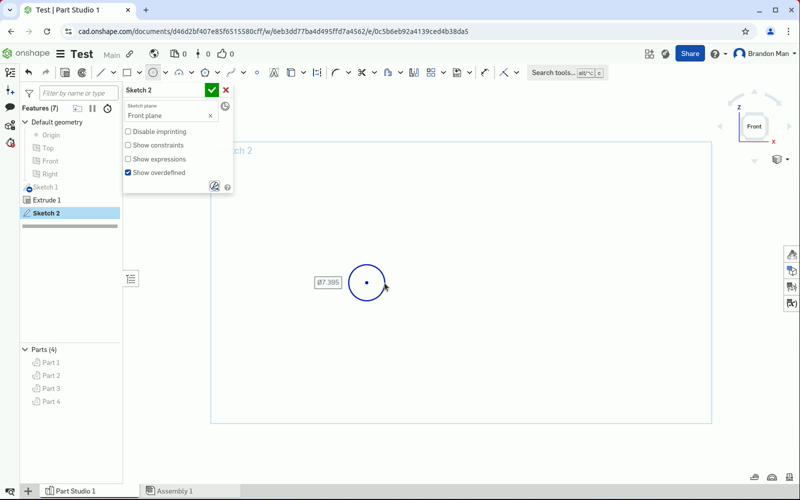
key(c)
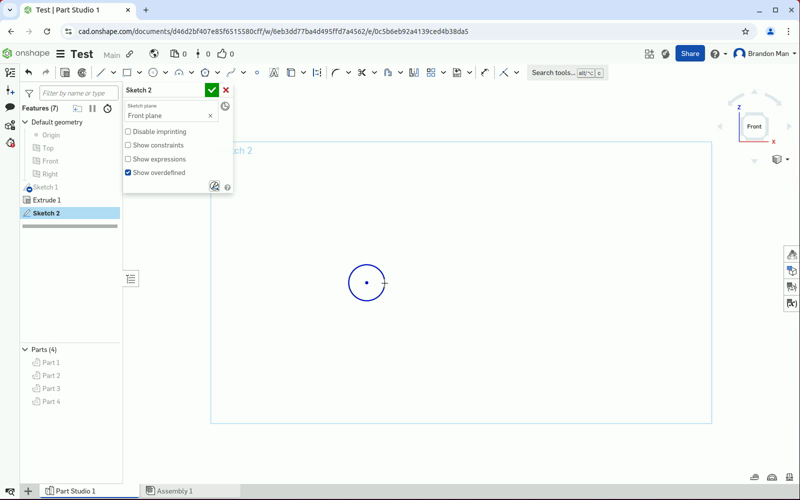
key_down(shift)
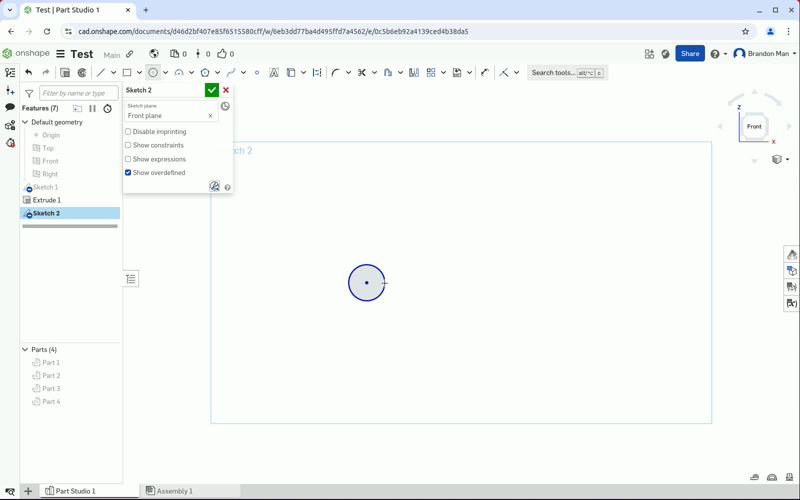
mouse_move(366, 282)
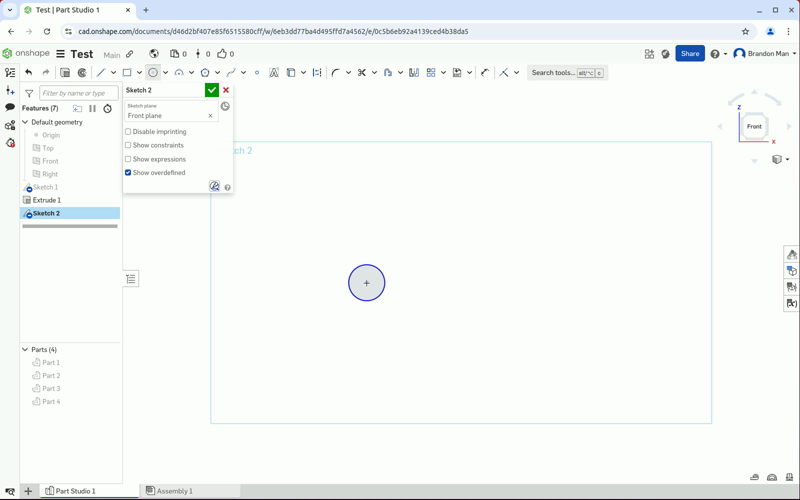
click(366, 282)
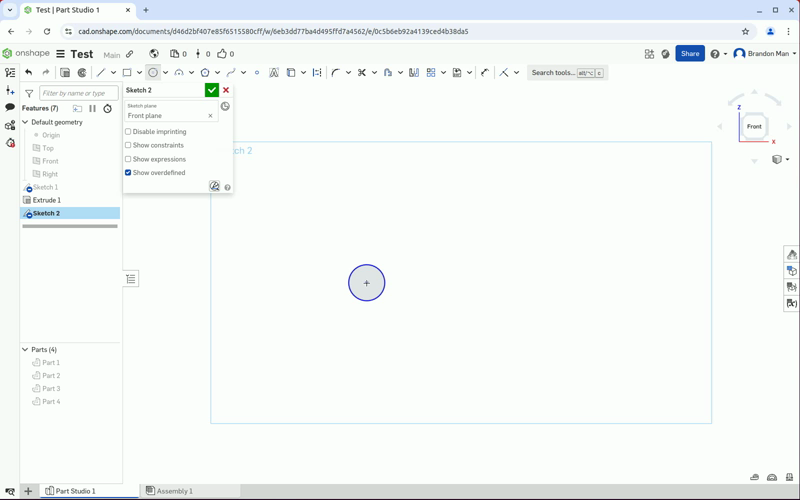
key_up(shift)
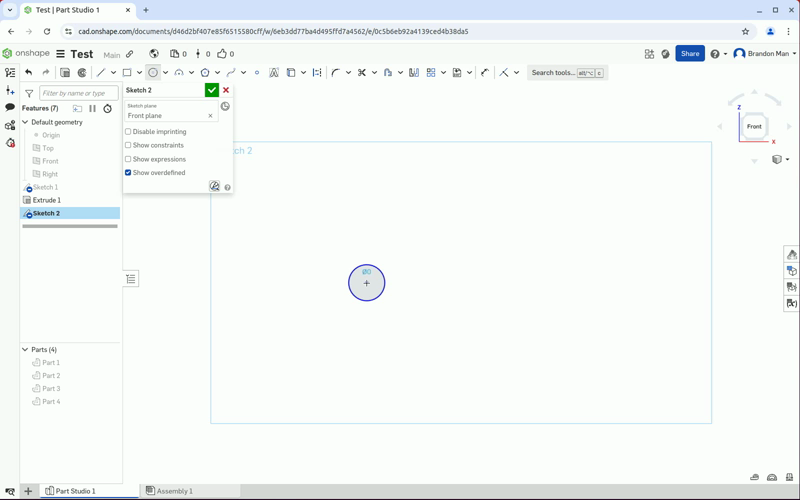
mouse_move(372, 282)
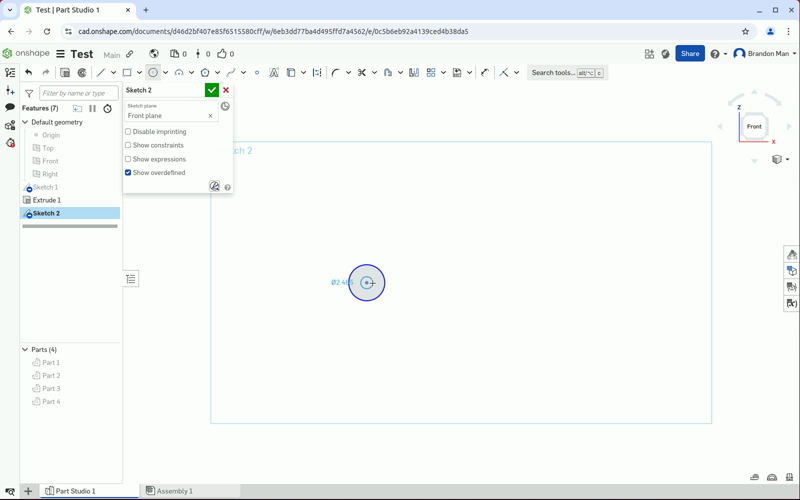
click(372, 282)
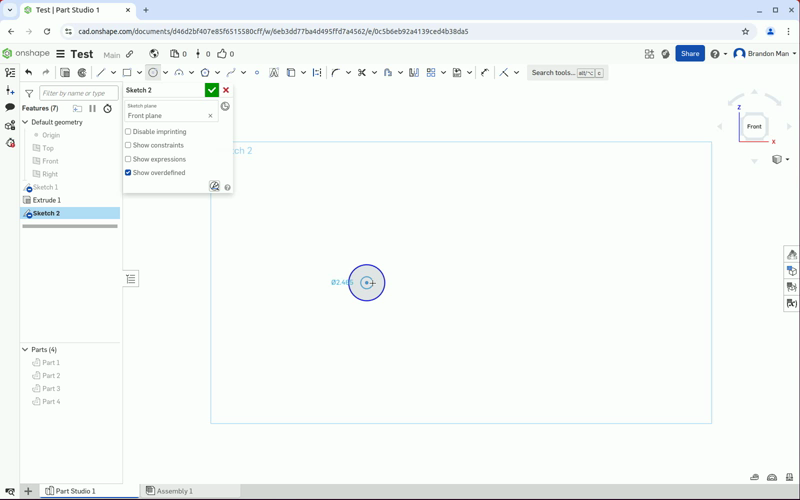
key(esc)
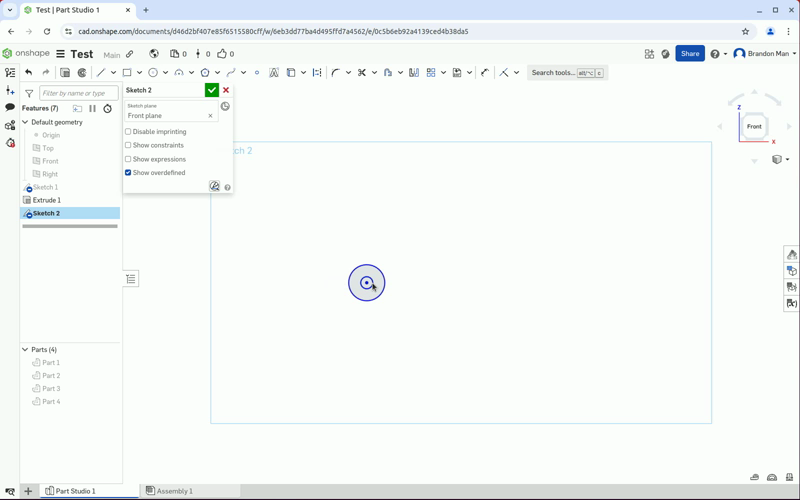
mouse_move(368, 294)
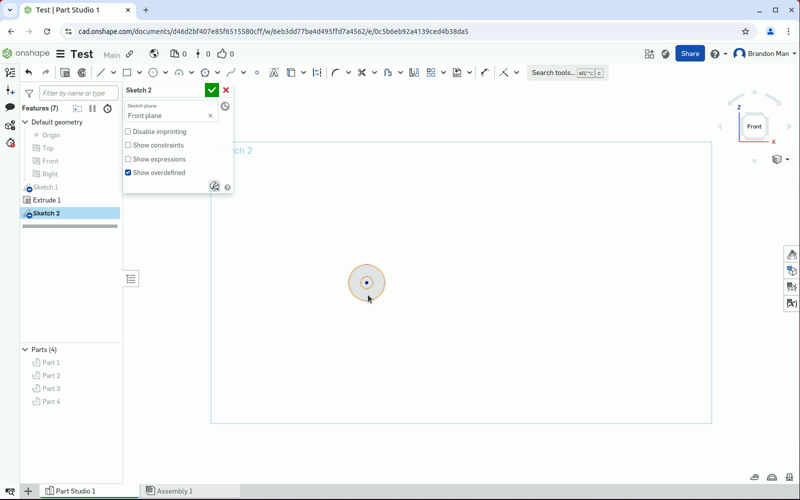
scroll(6)
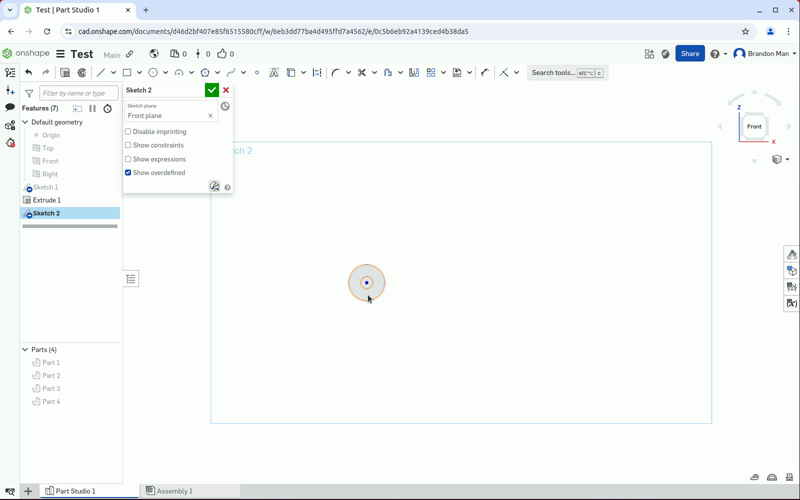
scroll(6)
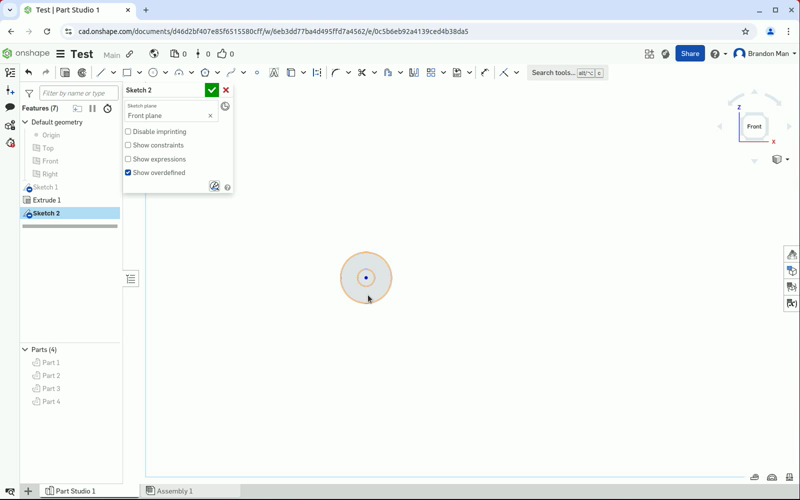
scroll(6)
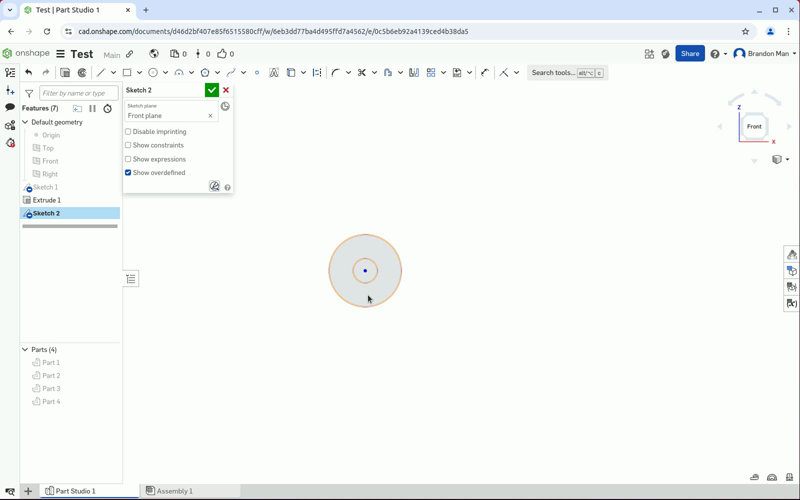
scroll(6)
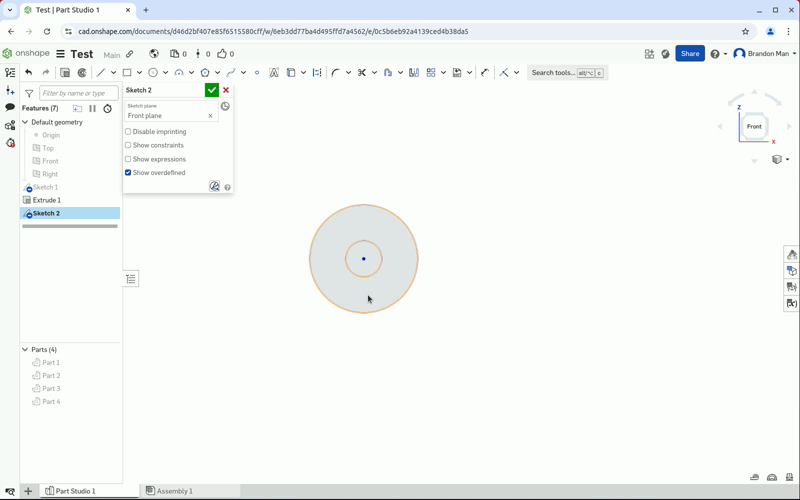
scroll(6)
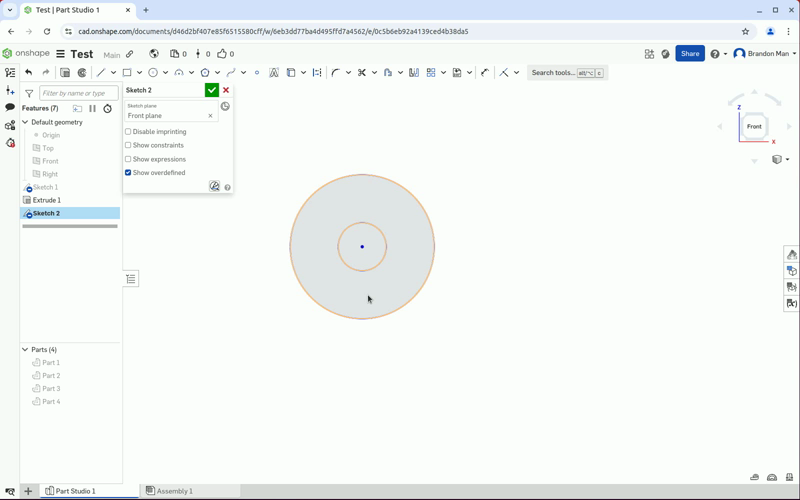
scroll(6)
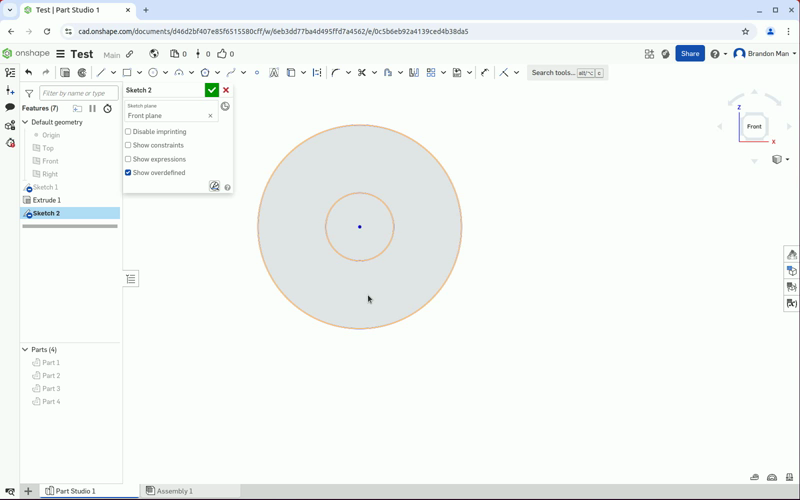
scroll(6)
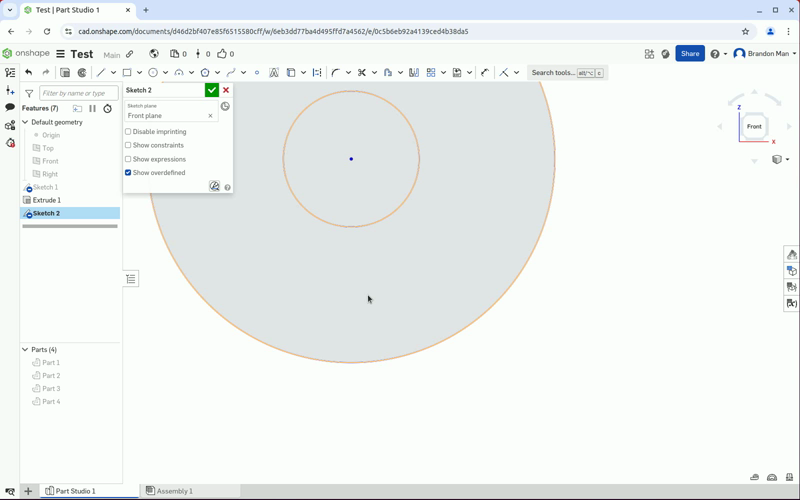
click(368, 294)
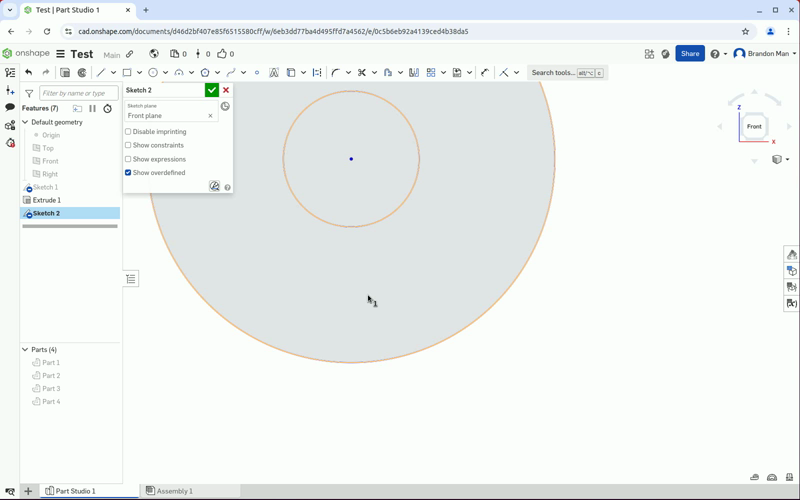
scroll(-6)
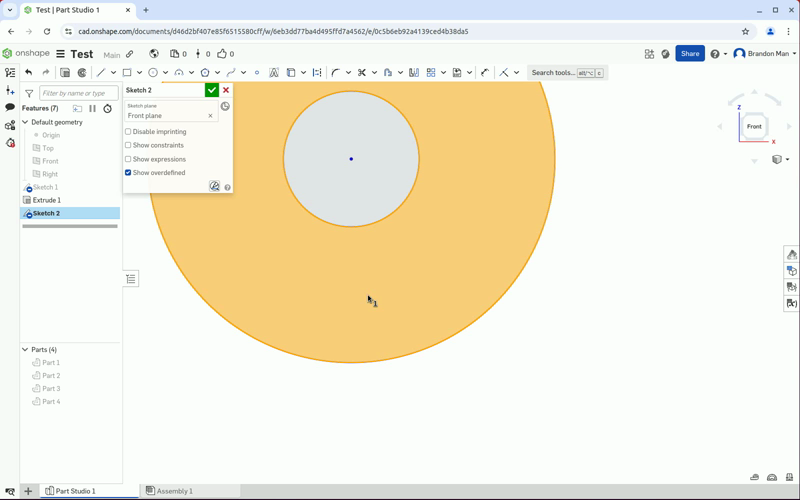
scroll(-6)
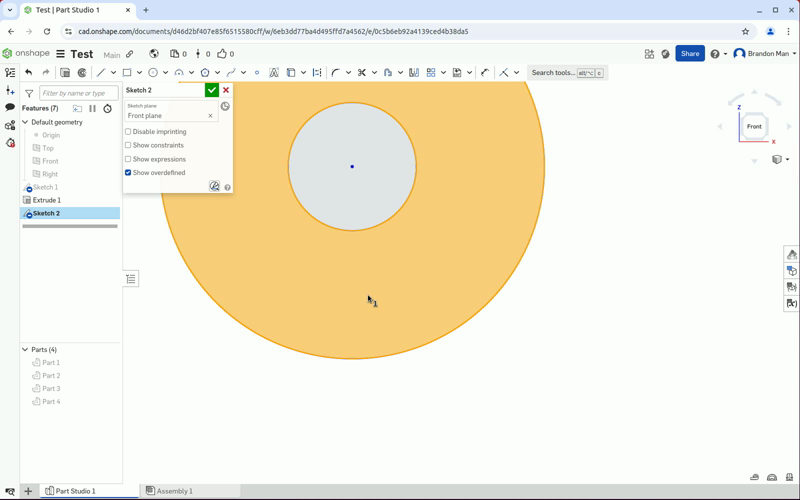
scroll(-6)
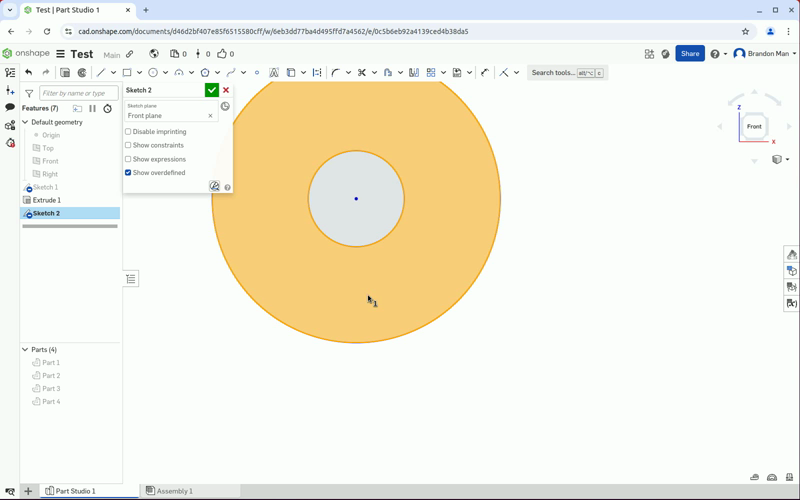
scroll(-6)
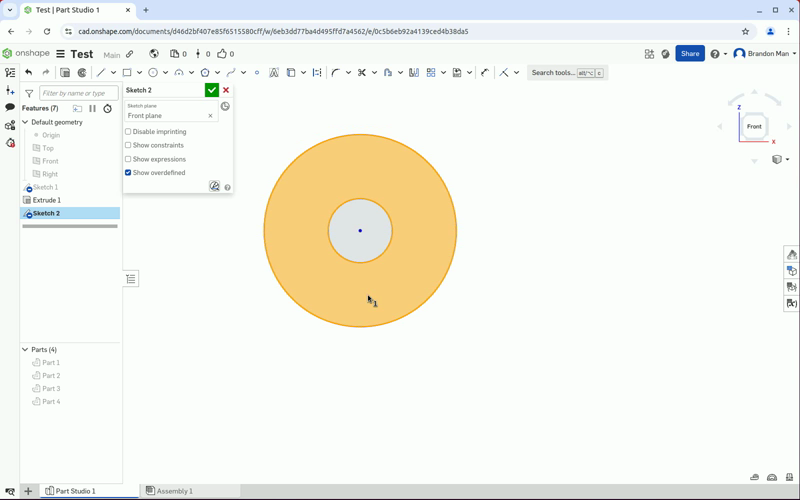
scroll(-6)
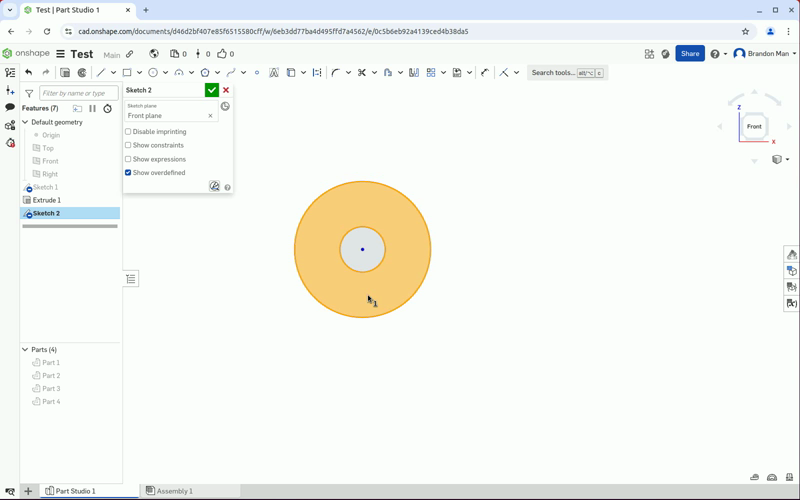
scroll(-6)
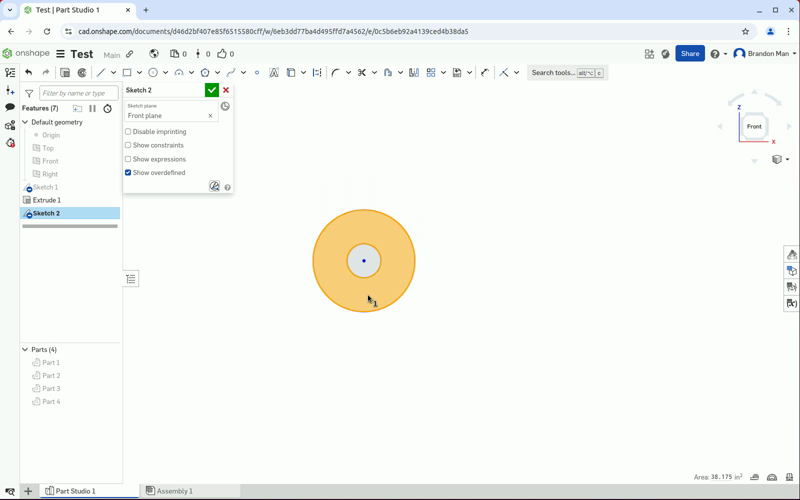
scroll(-6)
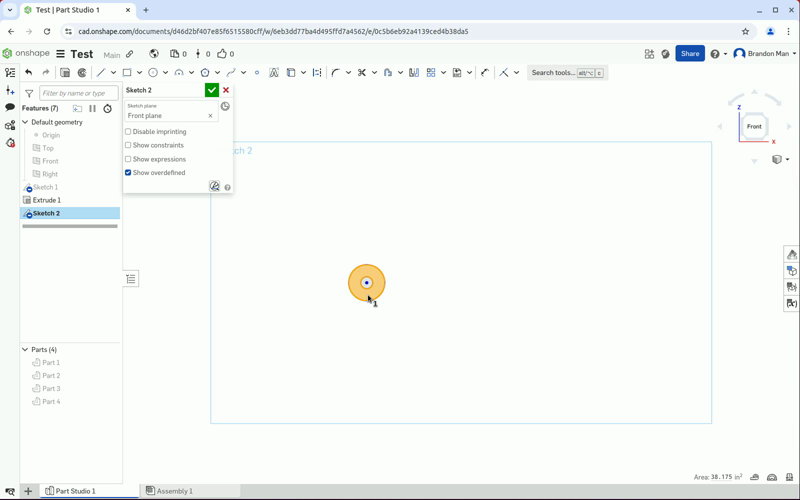
mouse_move(73, 352)
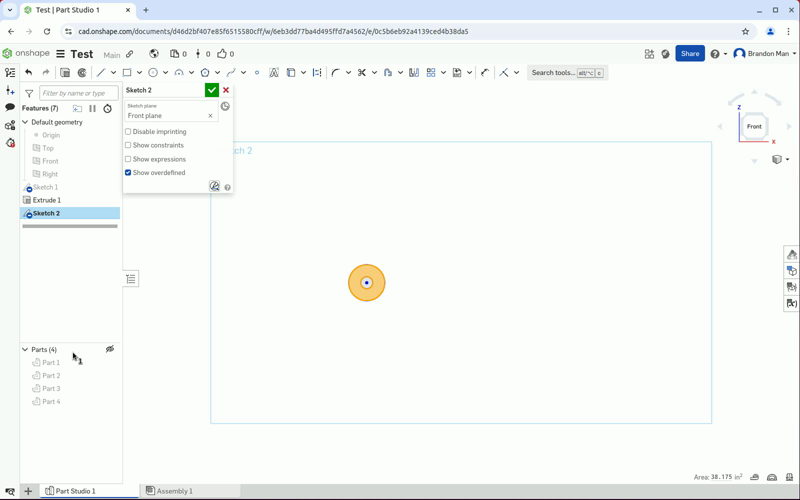
key(shift+y)
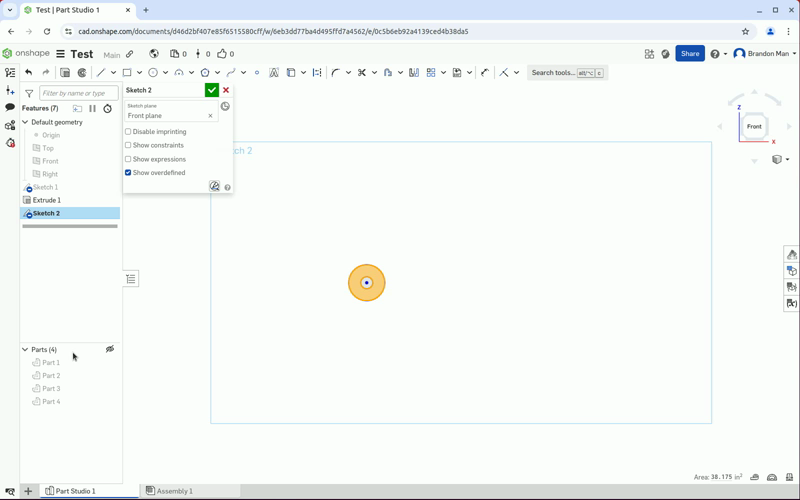
key(shift+e)
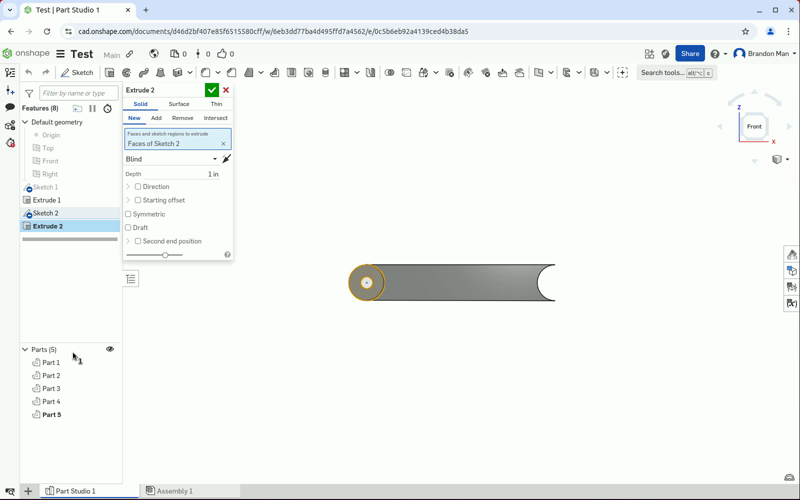
mouse_move(143, 106)
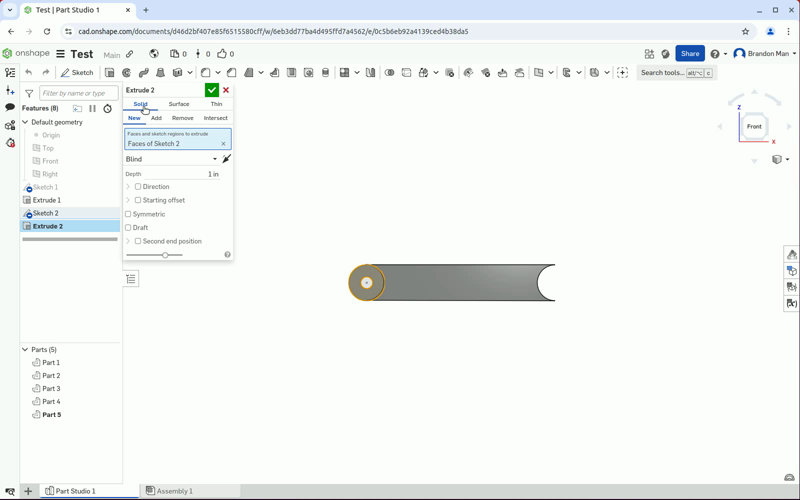
click(143, 106)
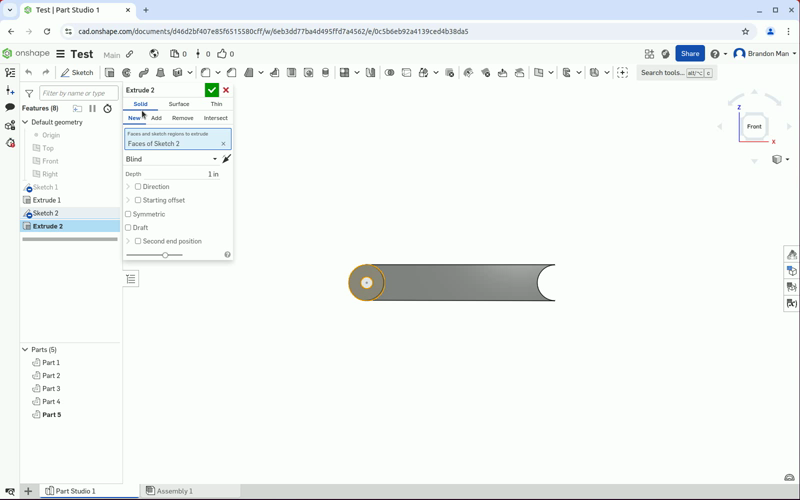
mouse_move(137, 120)
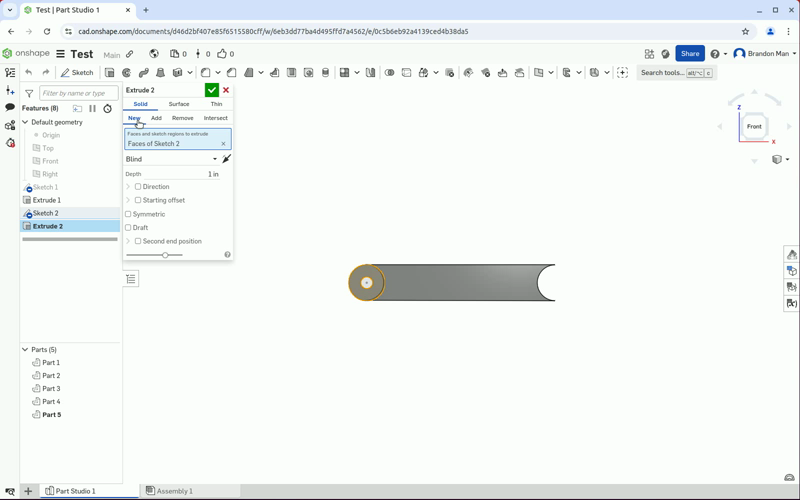
click(137, 120)
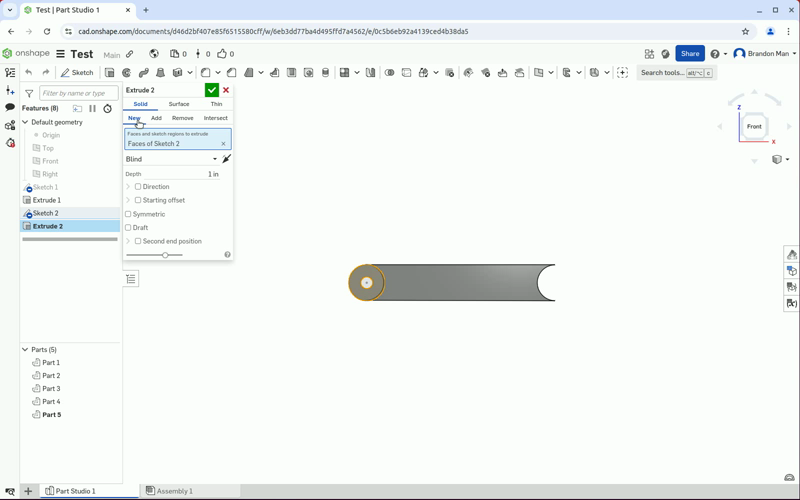
key(tab, 4)
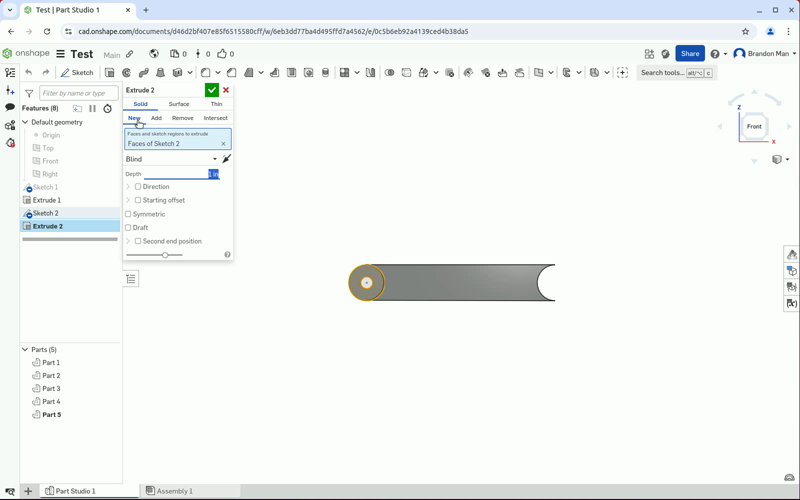
text(4.814)
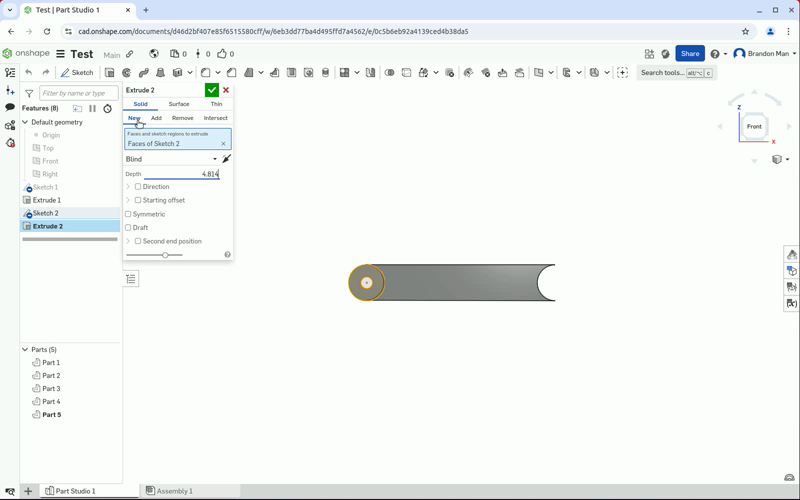
key(enter)
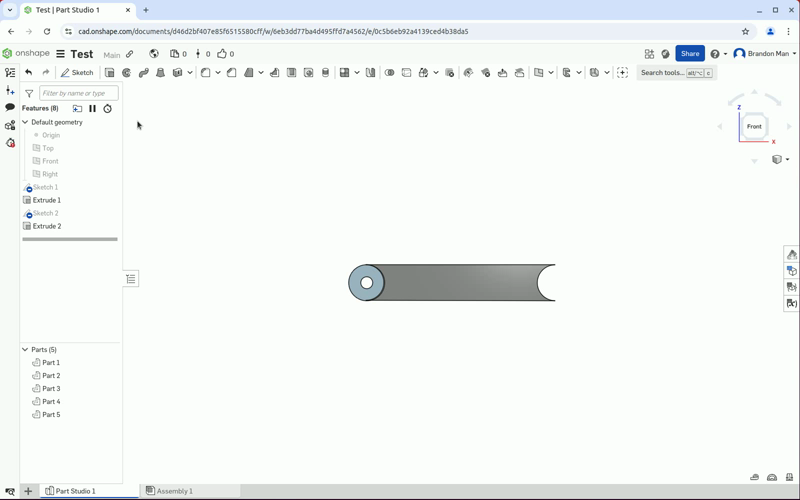
key(shift+h)
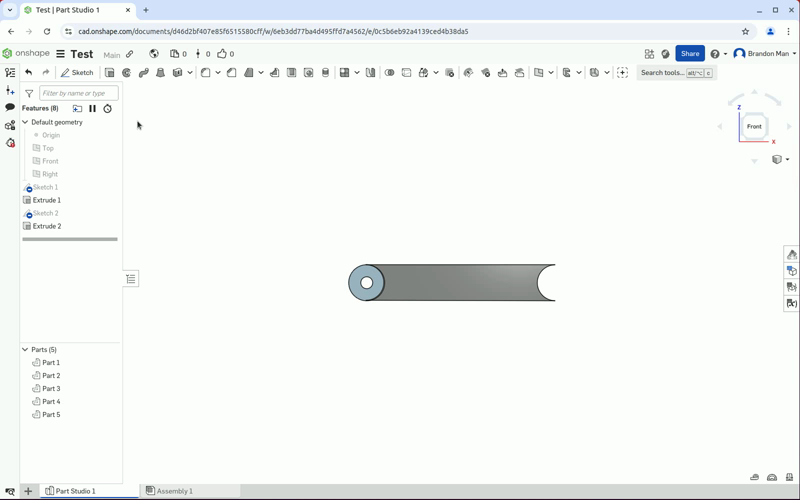
key(shift+h)
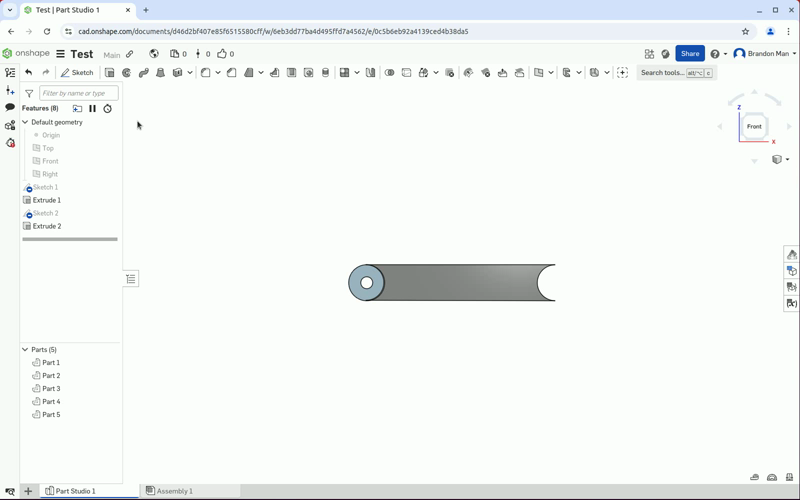
mouse_move(73, 189)
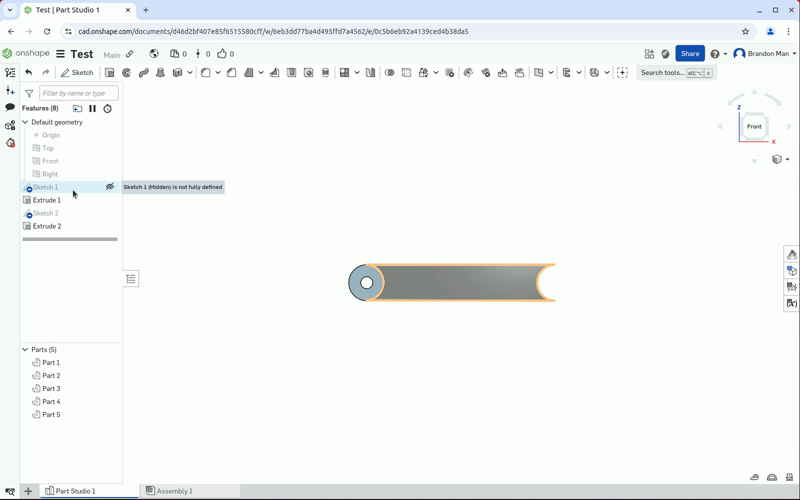
click(73, 189)
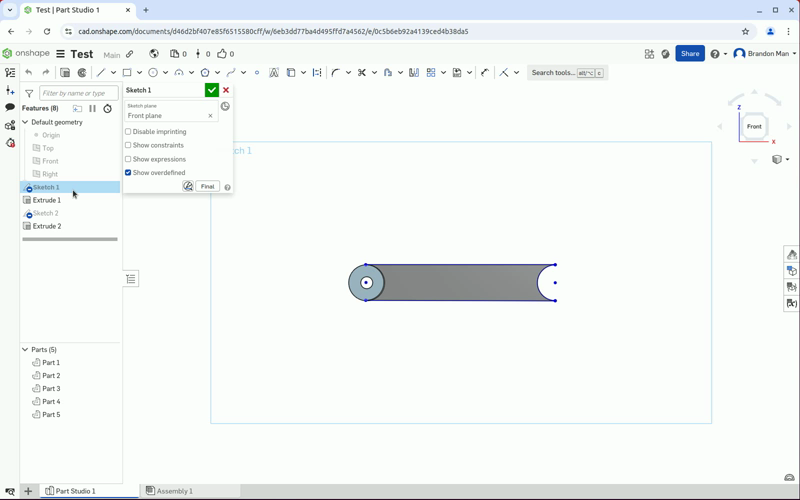
mouse_move(229, 92)
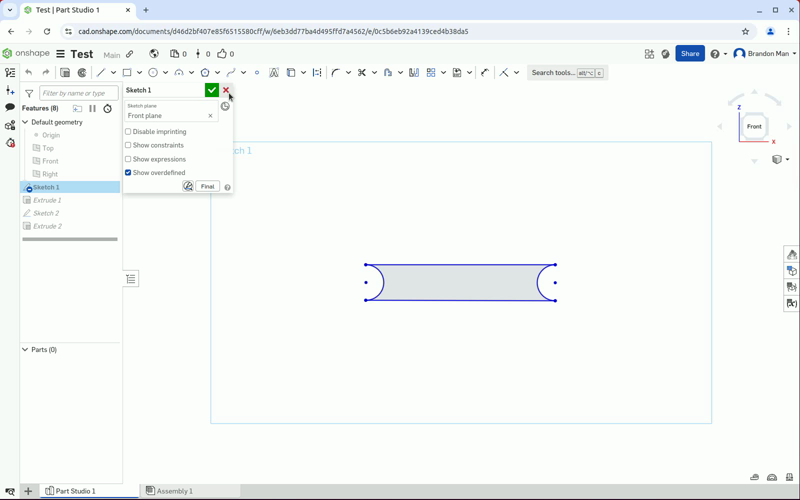
click(229, 92)
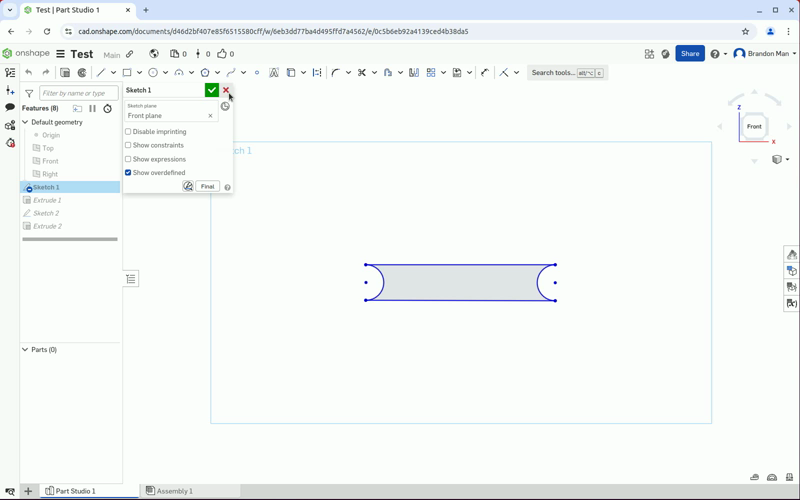
key(shift+s)
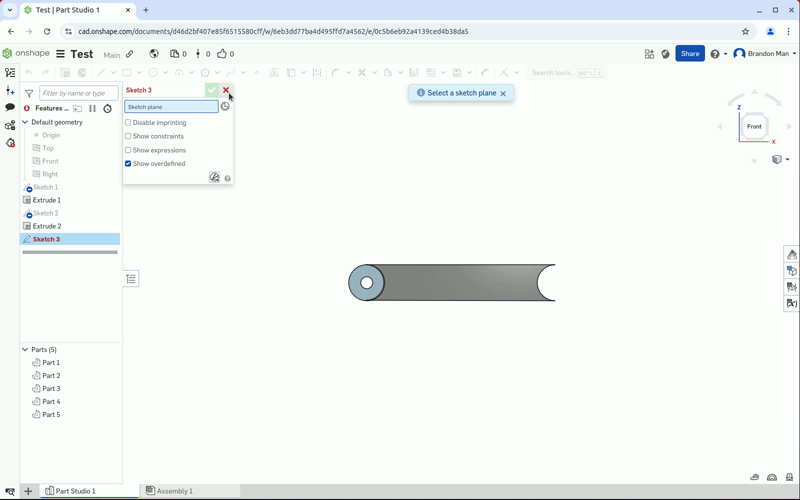
mouse_move(73, 163)
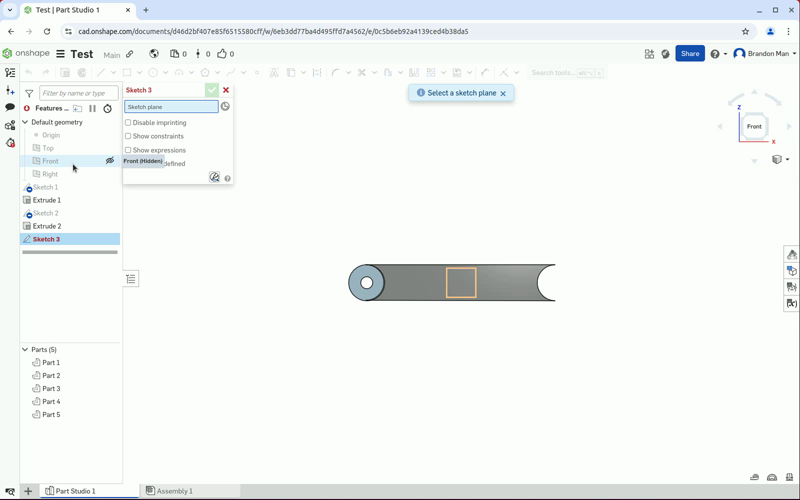
click(73, 163)
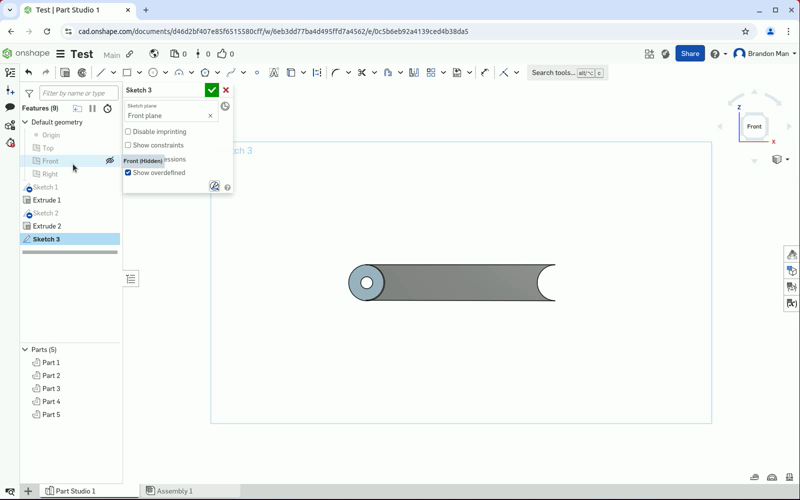
mouse_move(73, 352)
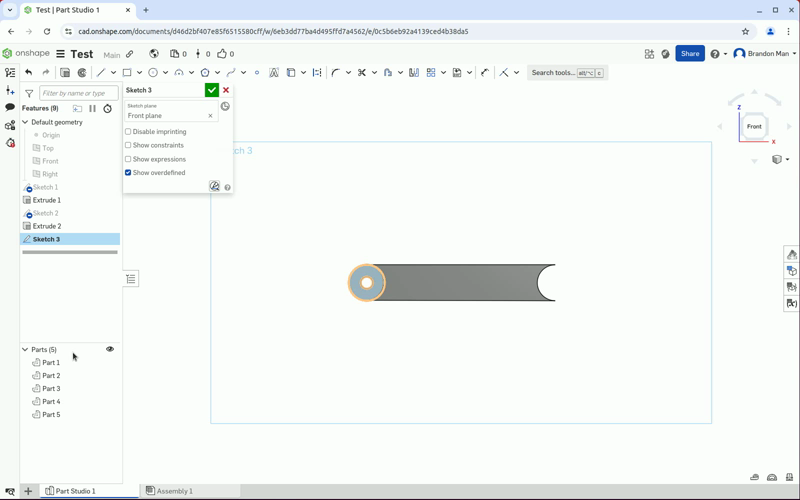
key(y)
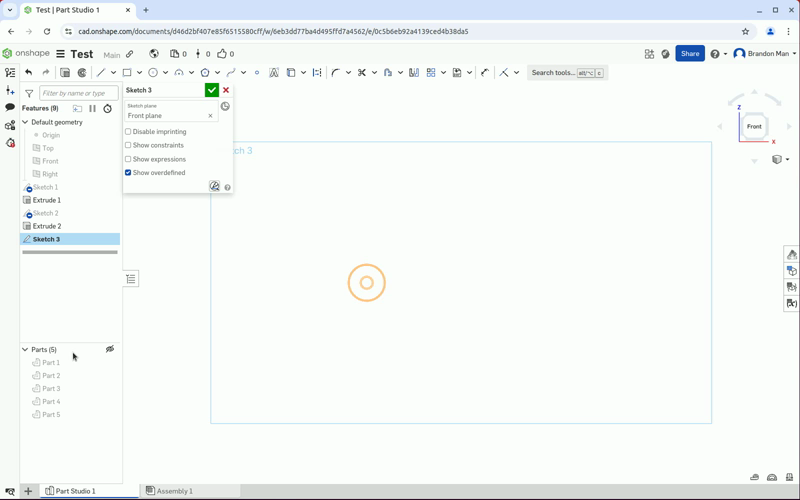
key(c)
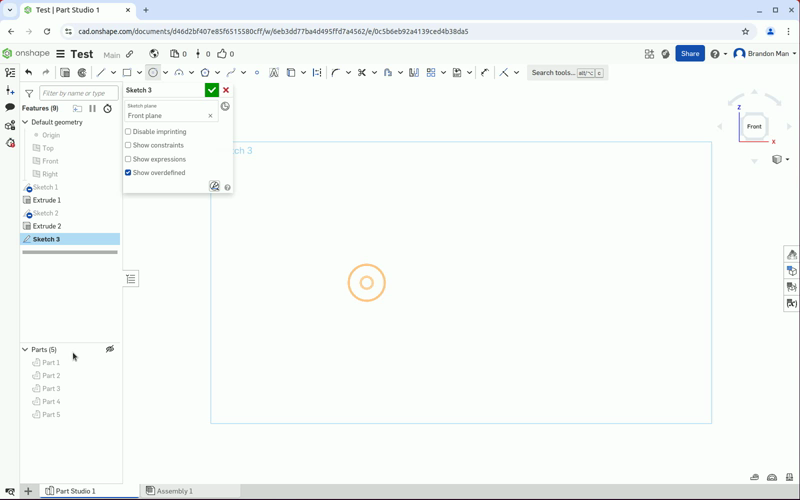
key_down(shift)
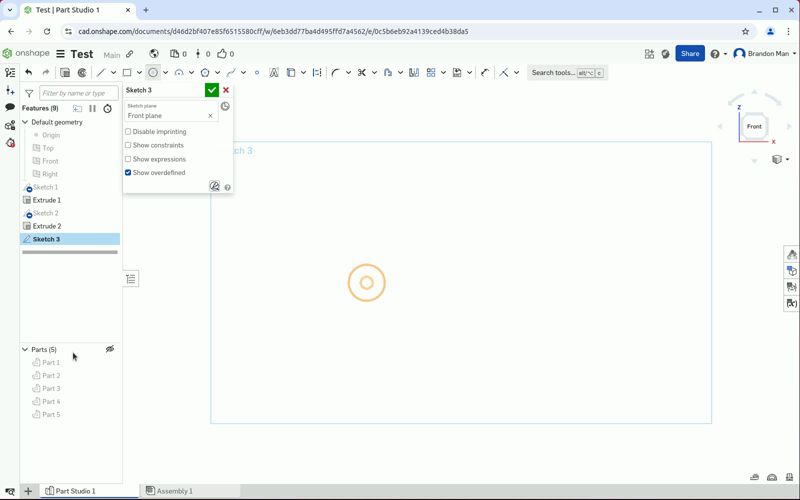
mouse_move(556, 282)
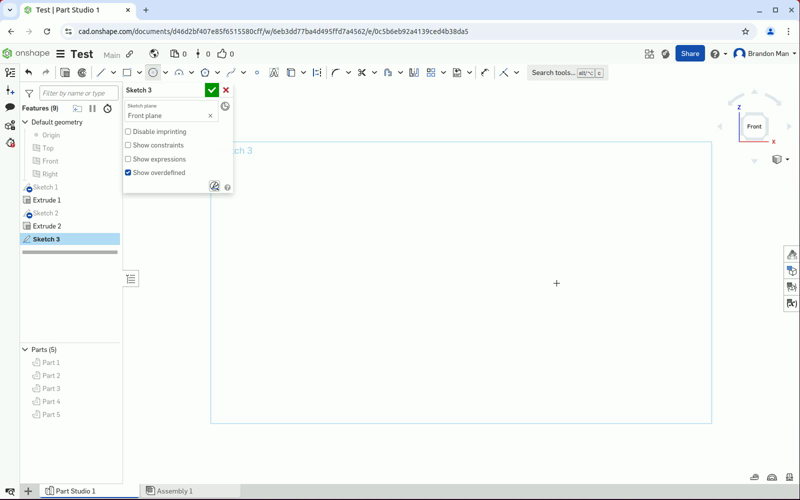
click(556, 282)
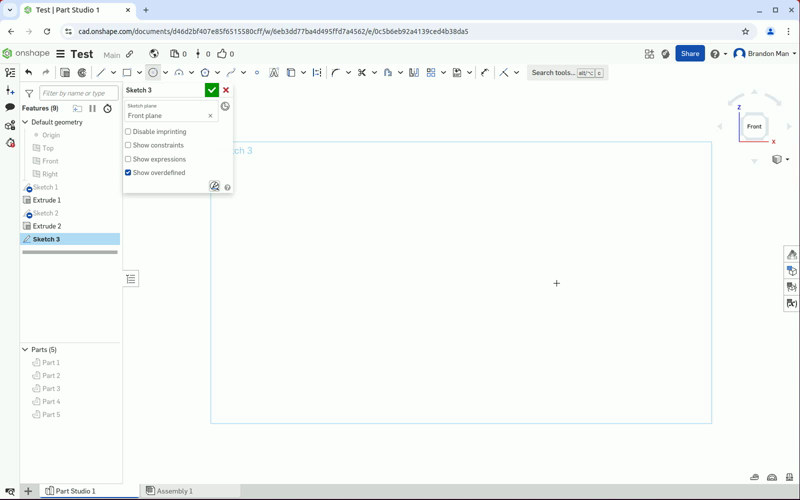
key_up(shift)
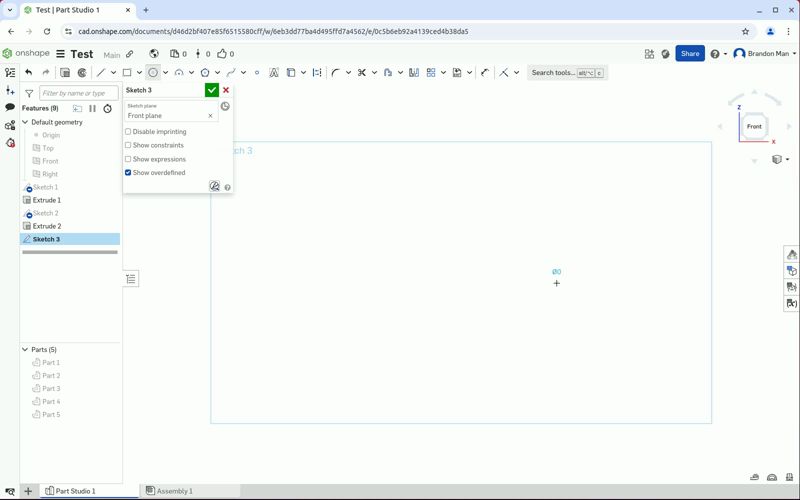
mouse_move(574, 282)
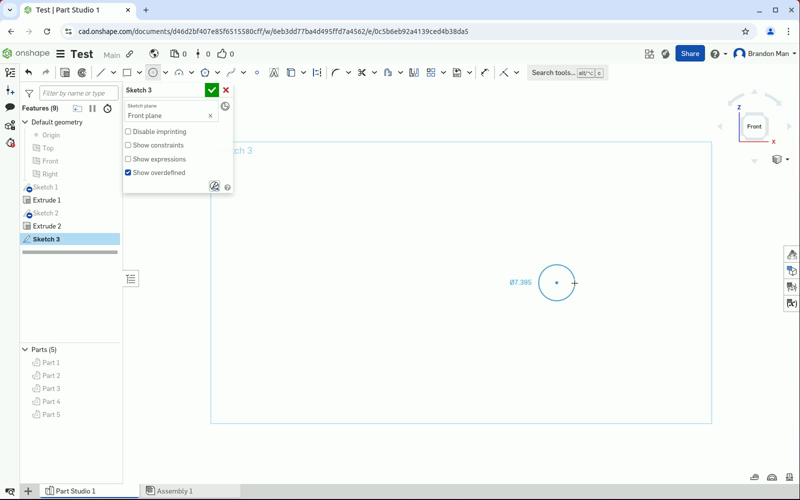
click(574, 282)
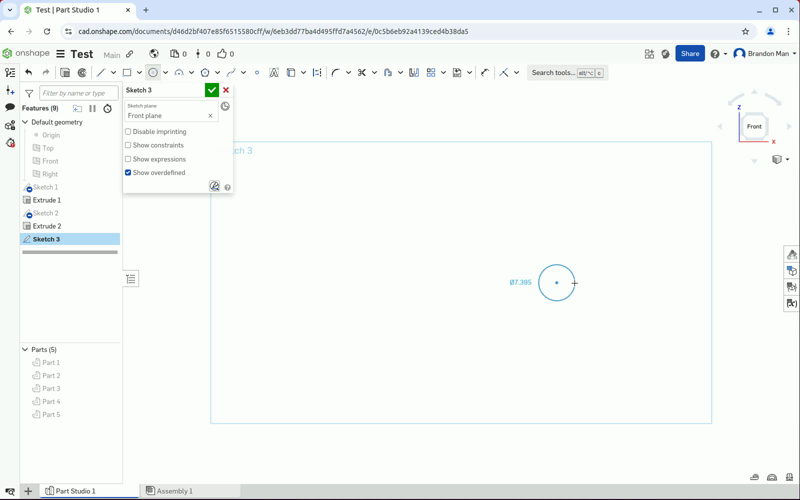
key(esc)
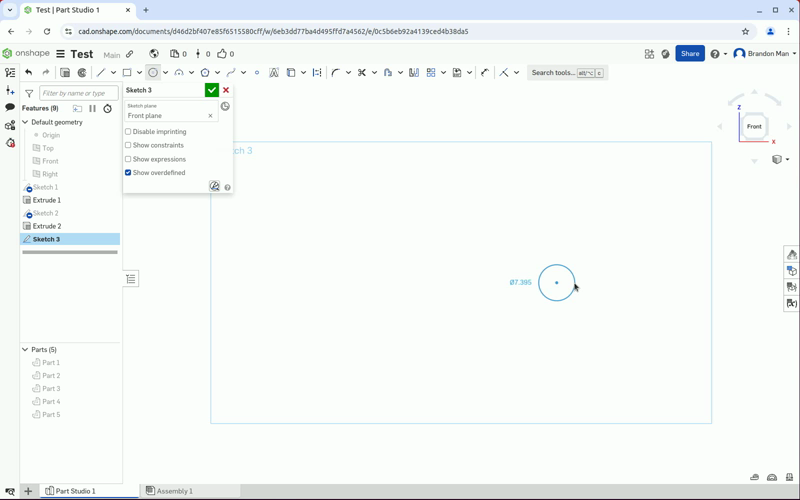
key(c)
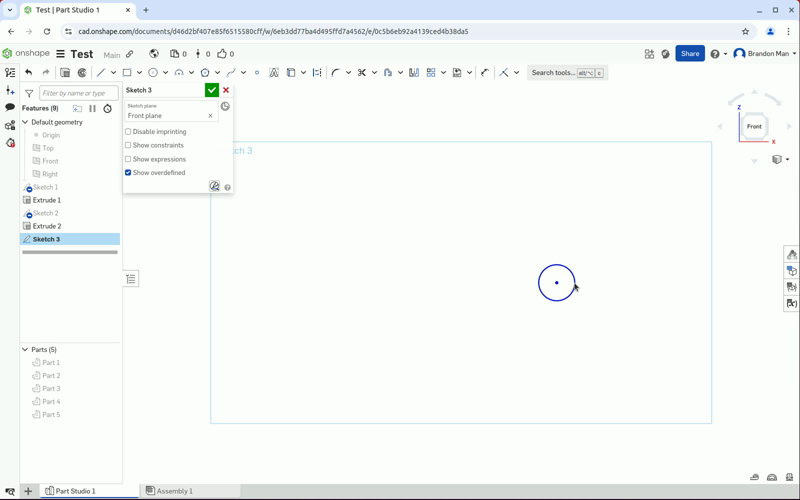
key_down(shift)
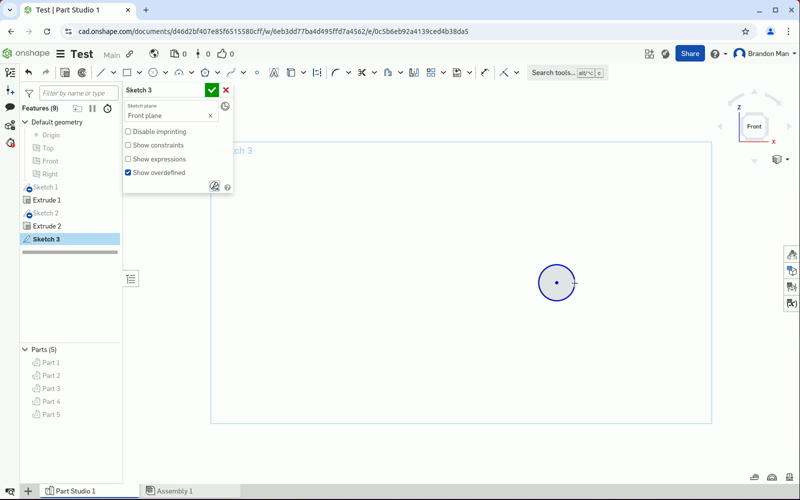
mouse_move(556, 282)
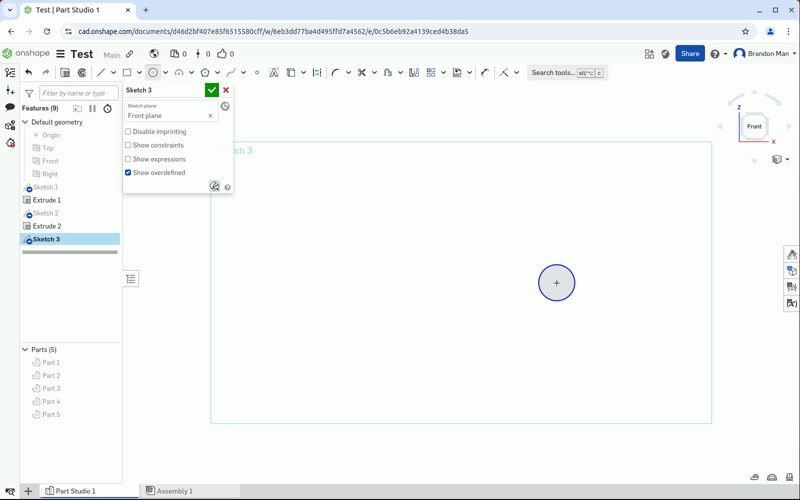
click(556, 282)
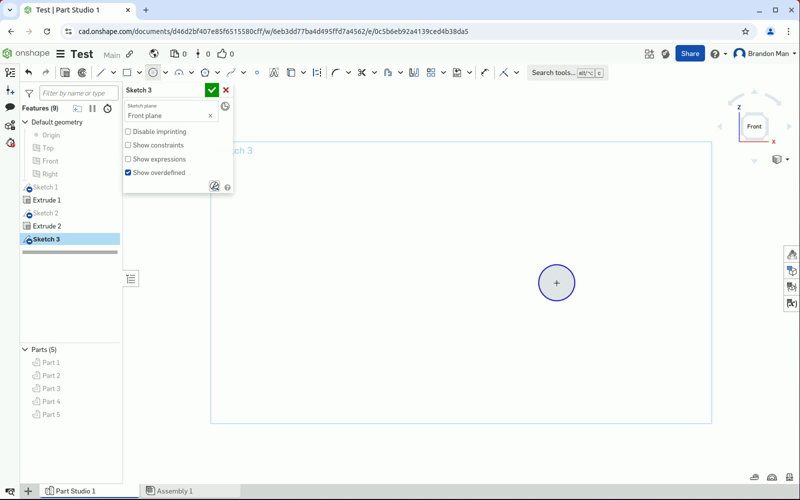
key_up(shift)
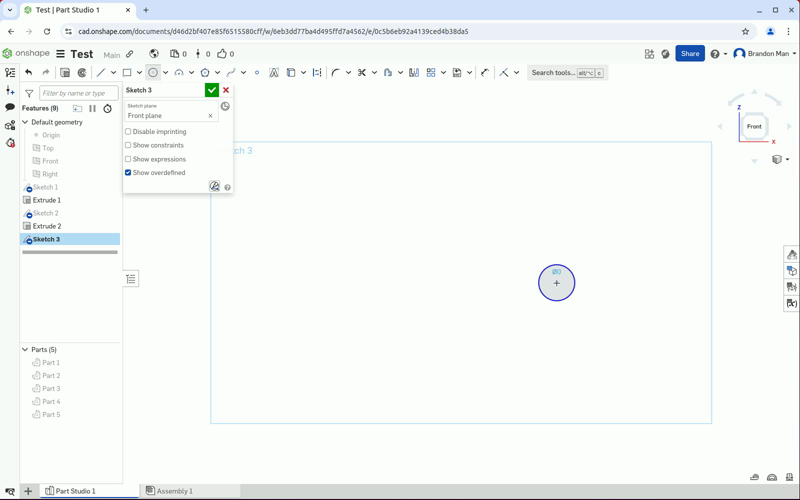
mouse_move(562, 282)
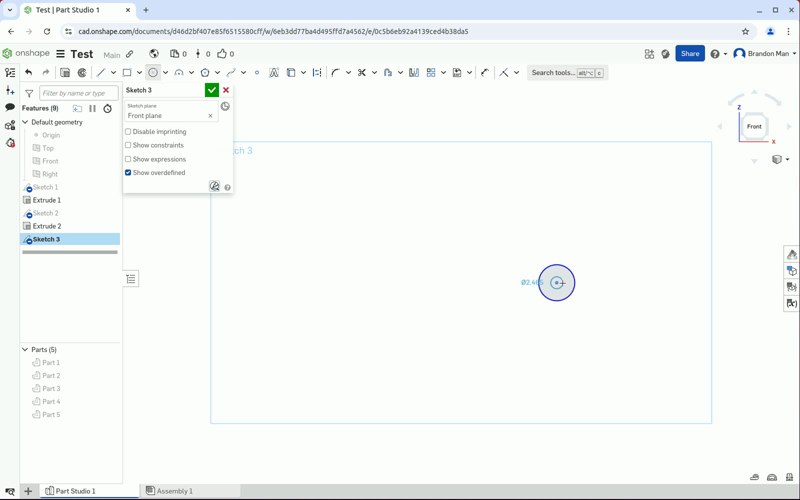
click(562, 282)
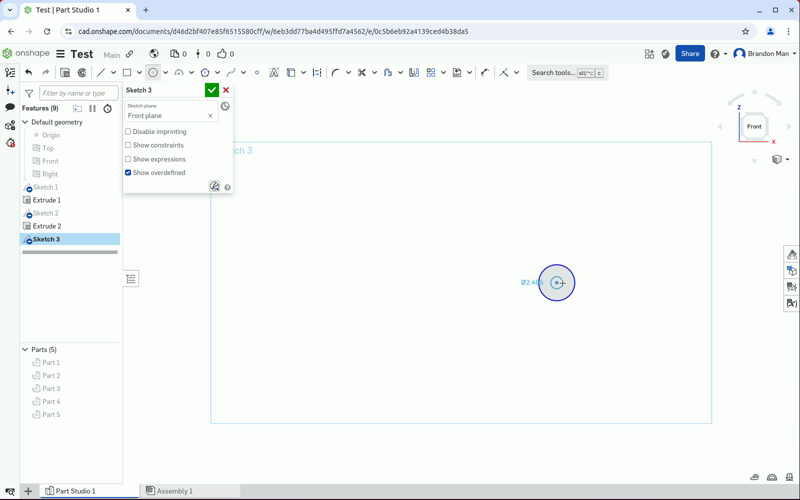
key(esc)
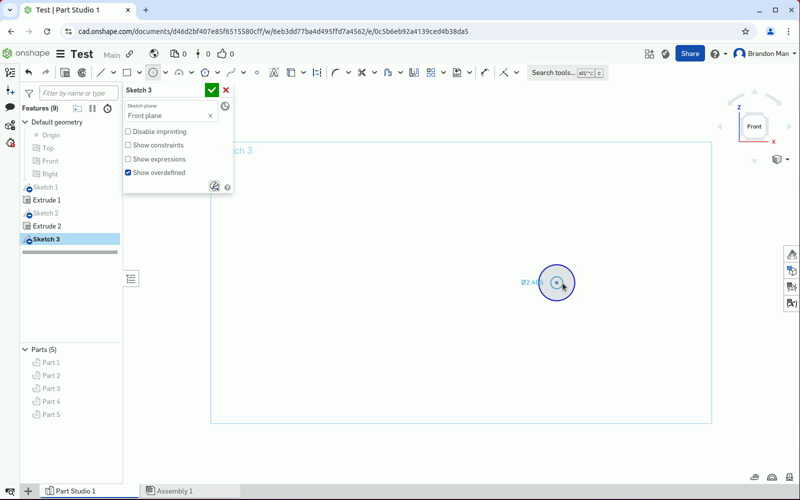
mouse_move(562, 278)
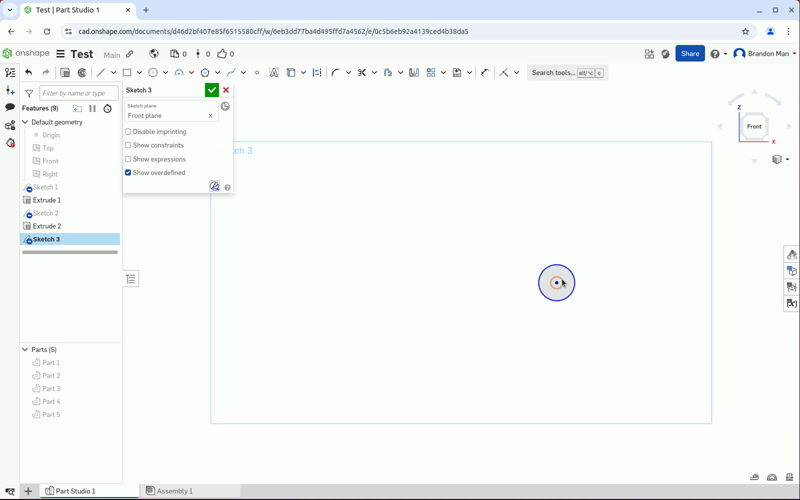
scroll(6)
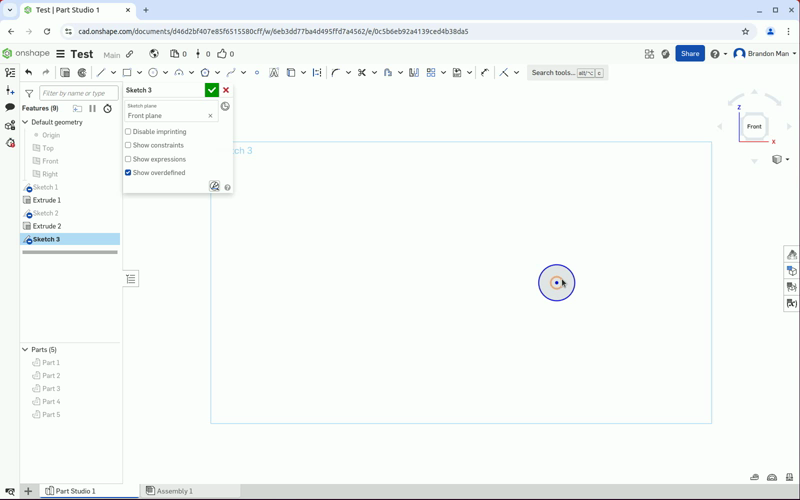
scroll(6)
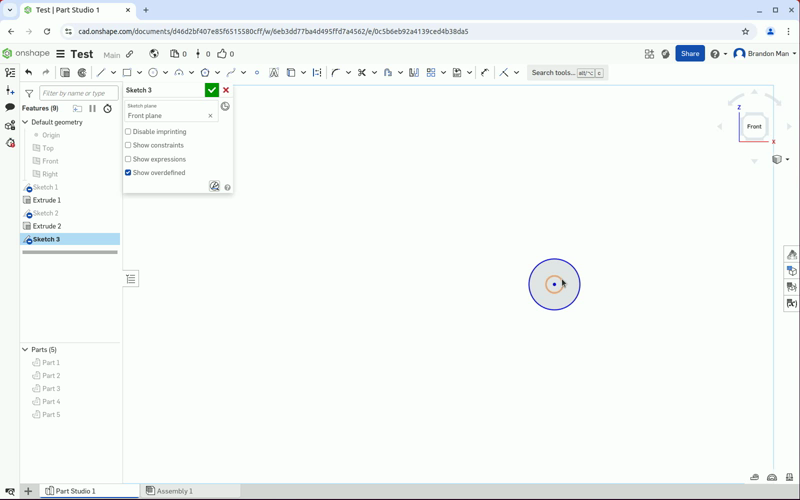
scroll(6)
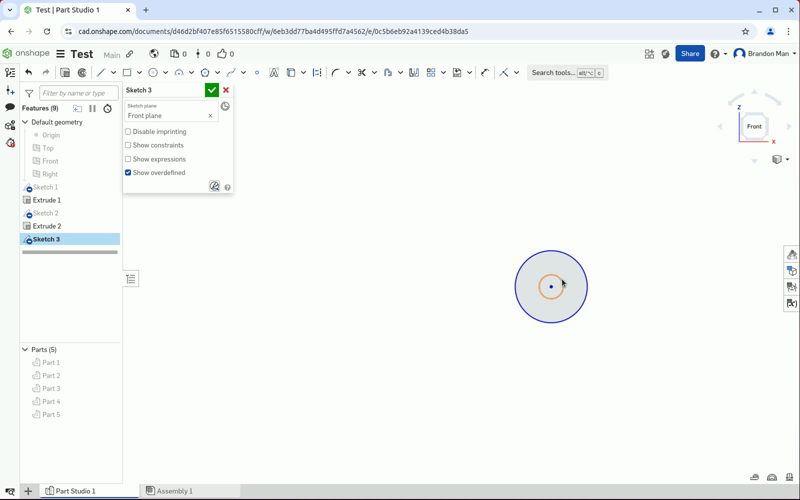
scroll(6)
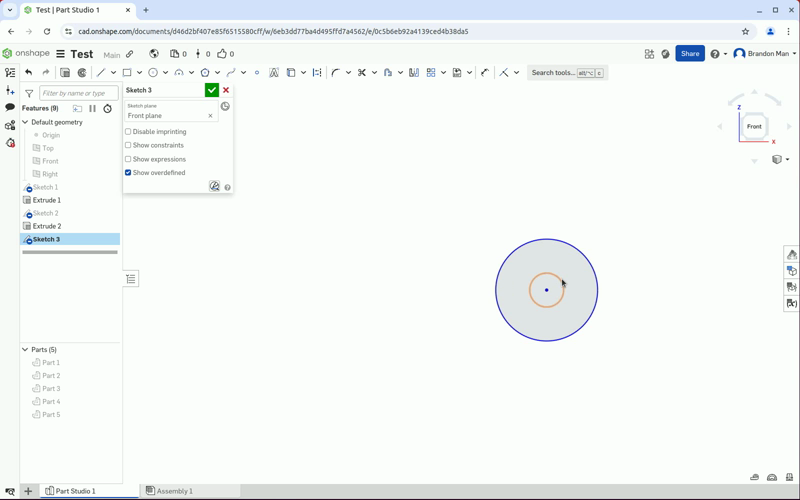
scroll(6)
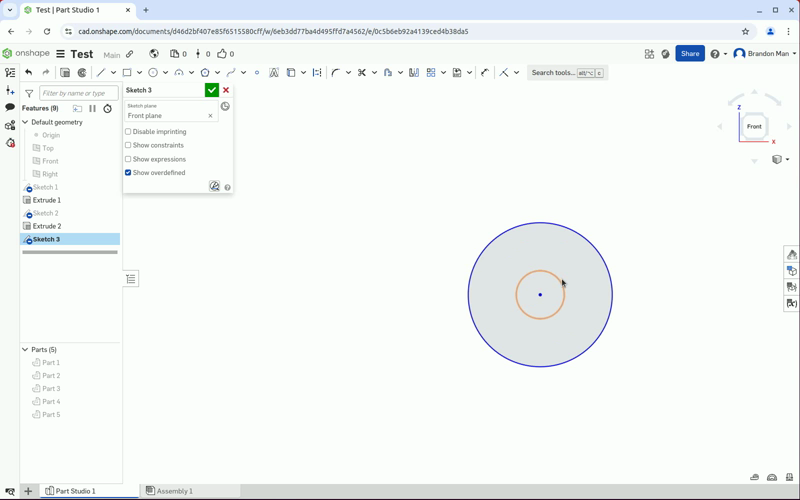
scroll(6)
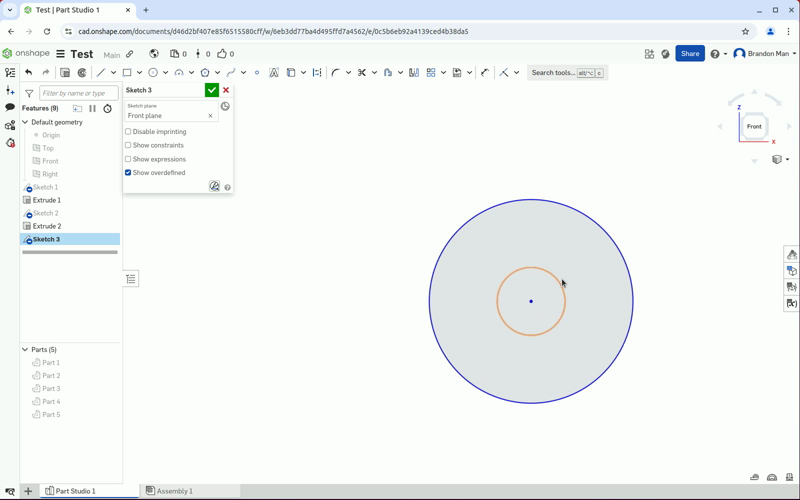
scroll(6)
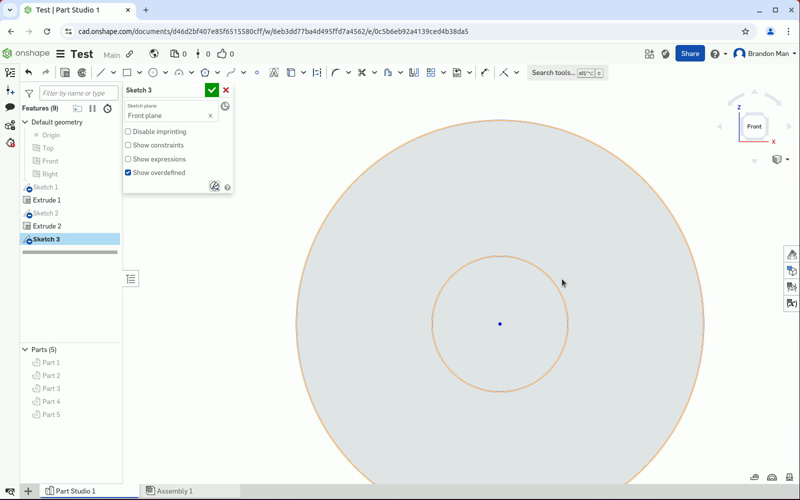
click(562, 278)
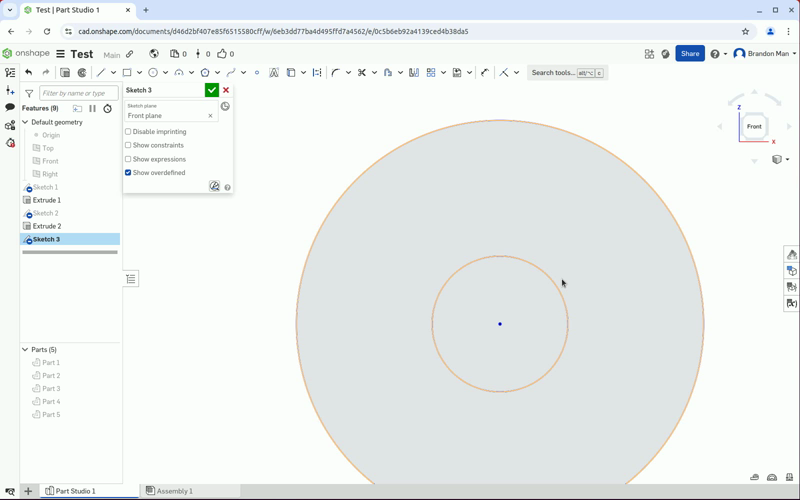
scroll(-6)
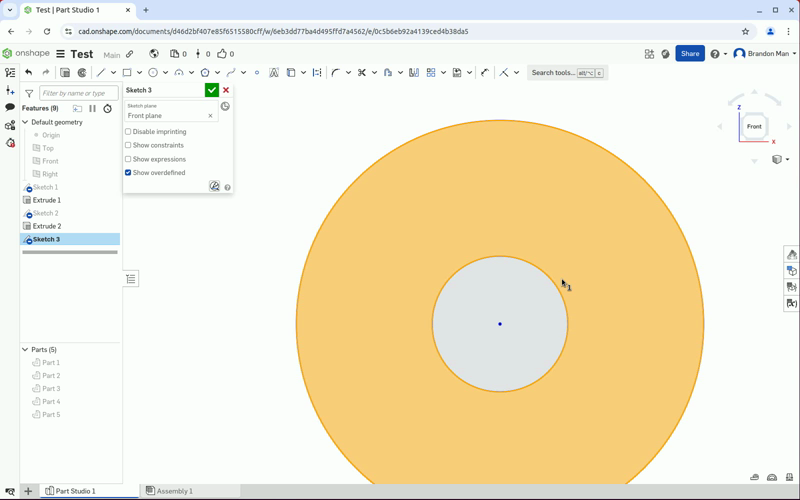
scroll(-6)
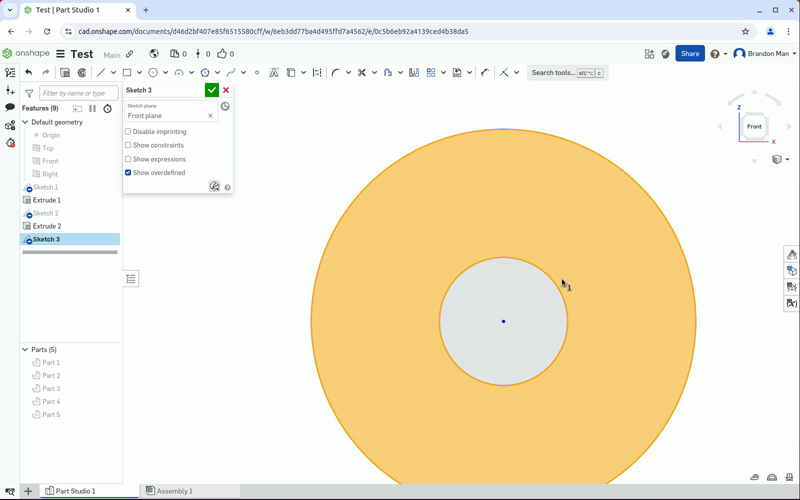
scroll(-6)
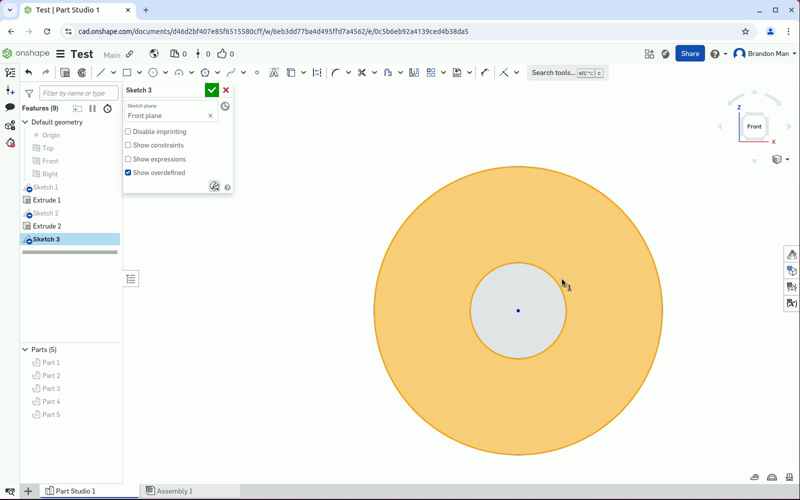
scroll(-6)
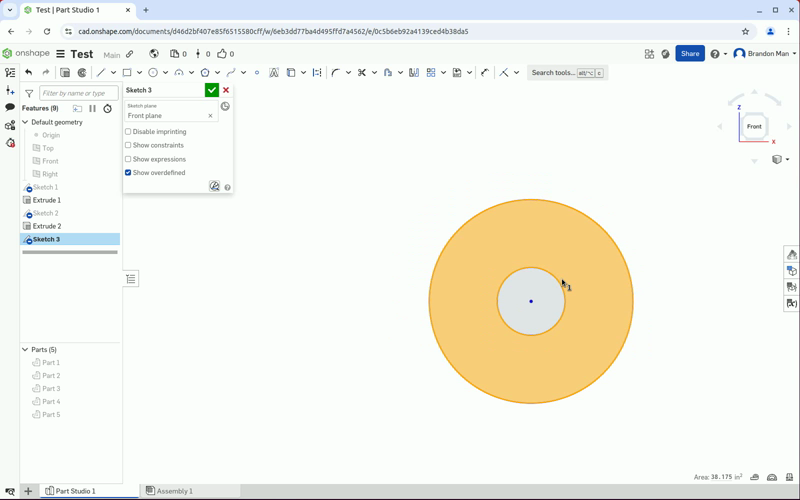
scroll(-6)
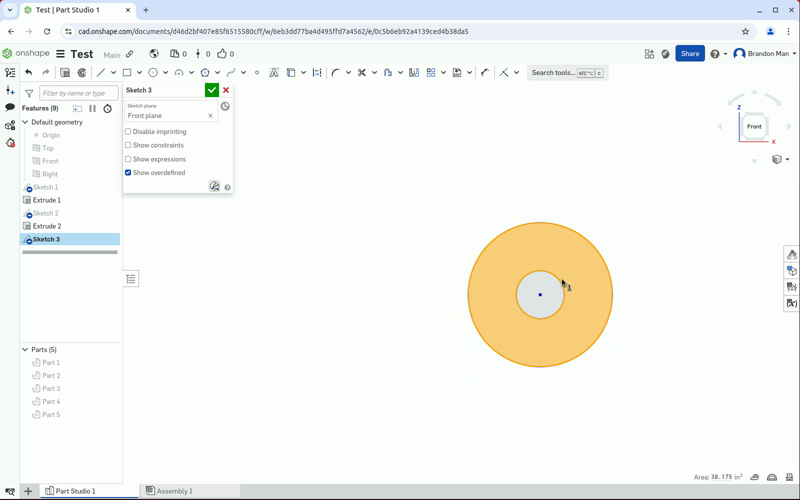
scroll(-6)
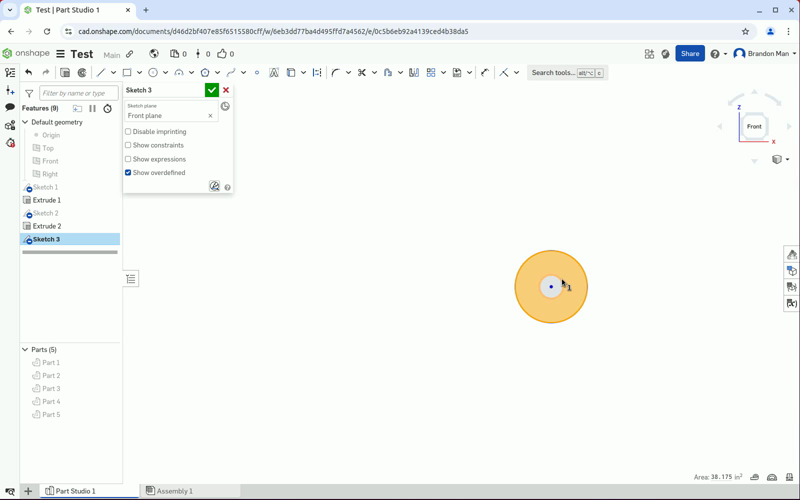
scroll(-6)
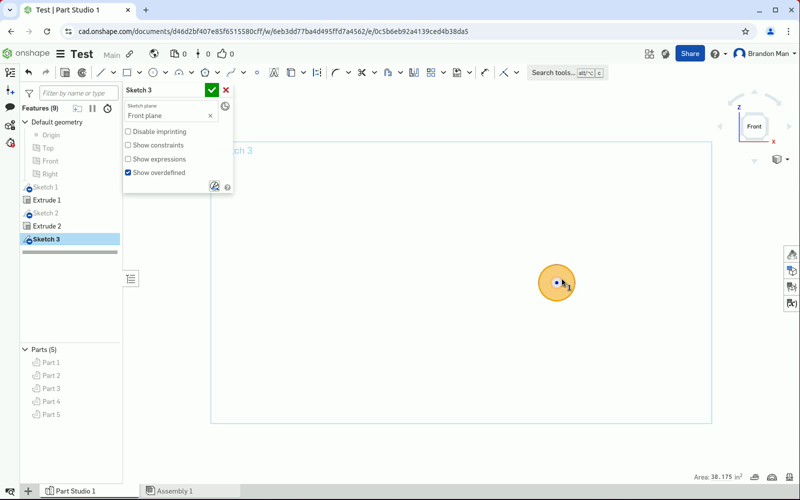
mouse_move(73, 352)
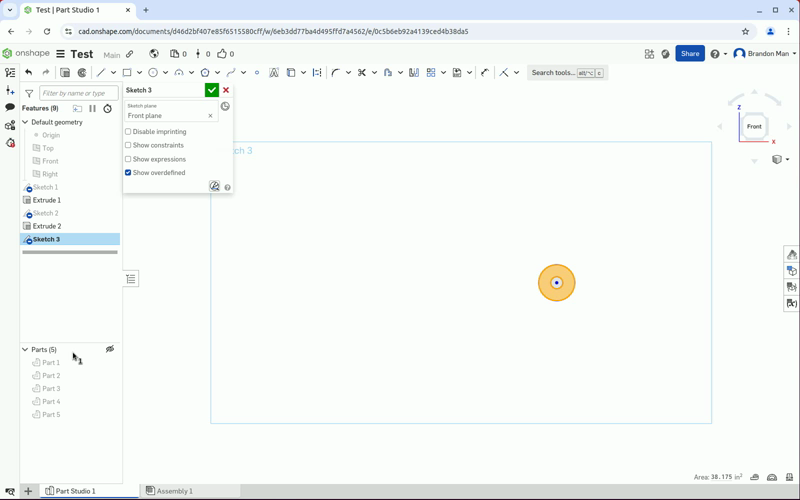
key(shift+y)
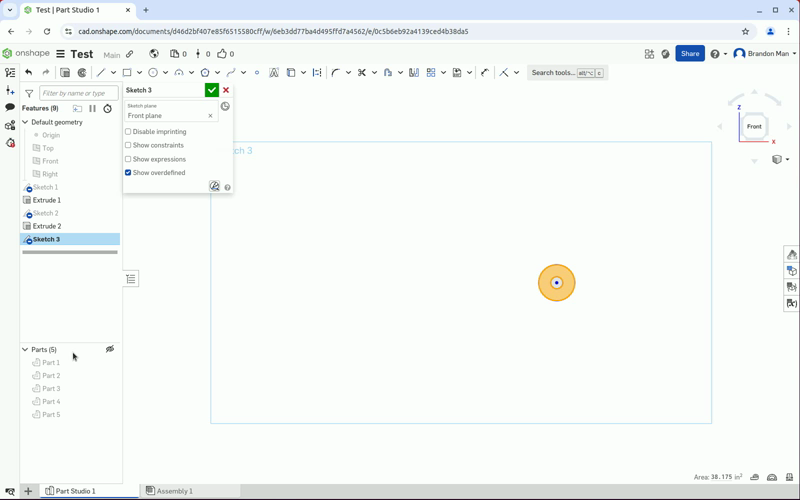
key(shift+e)
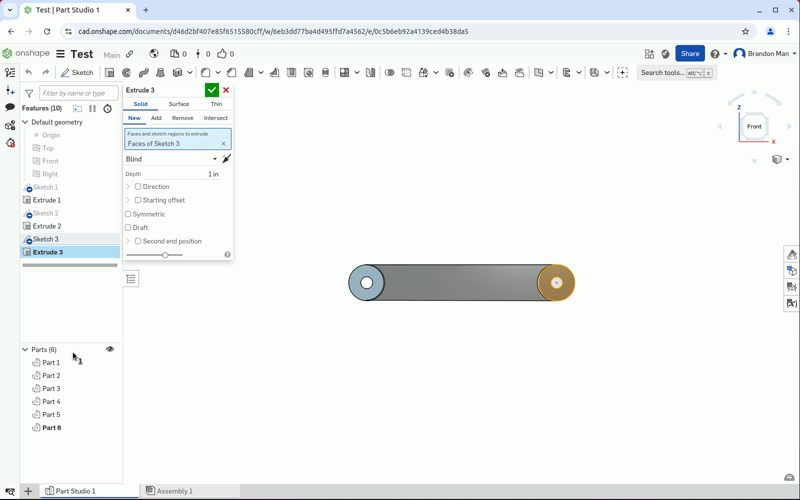
mouse_move(143, 106)
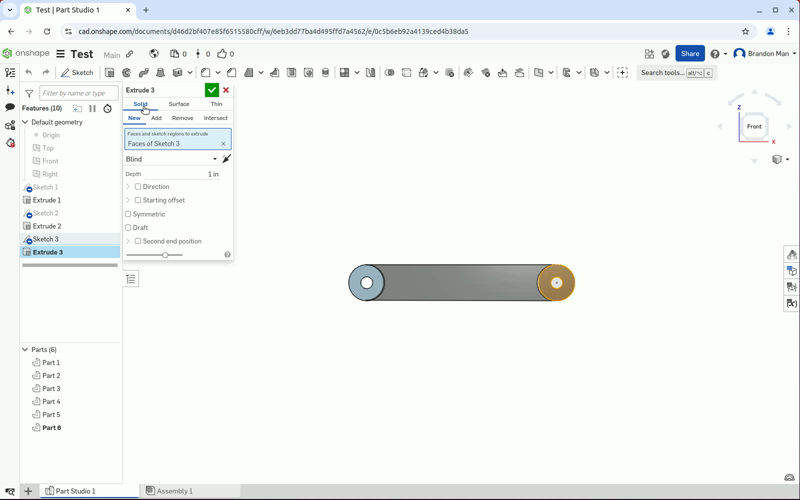
click(143, 106)
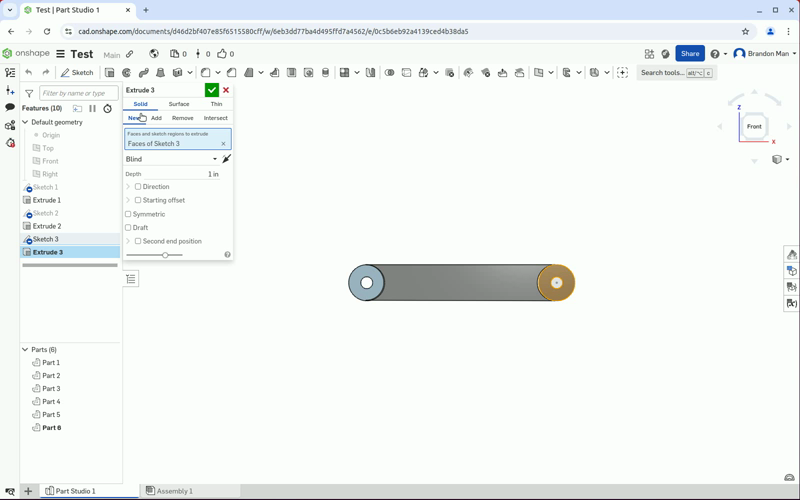
mouse_move(137, 120)
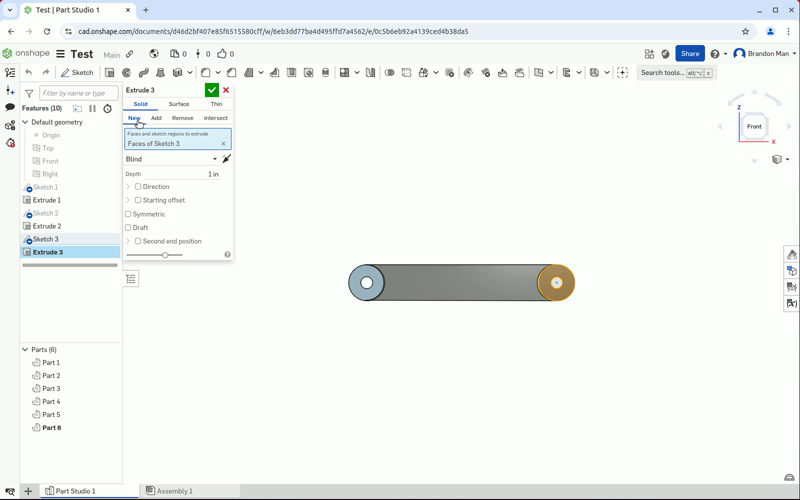
click(137, 120)
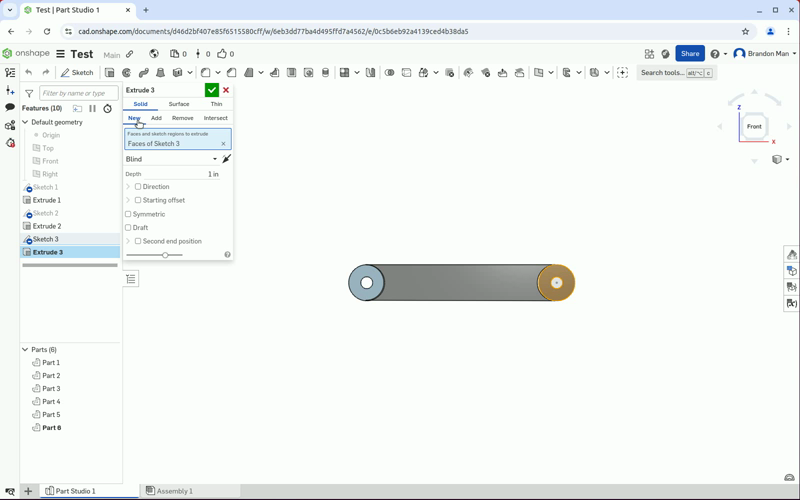
key(tab, 4)
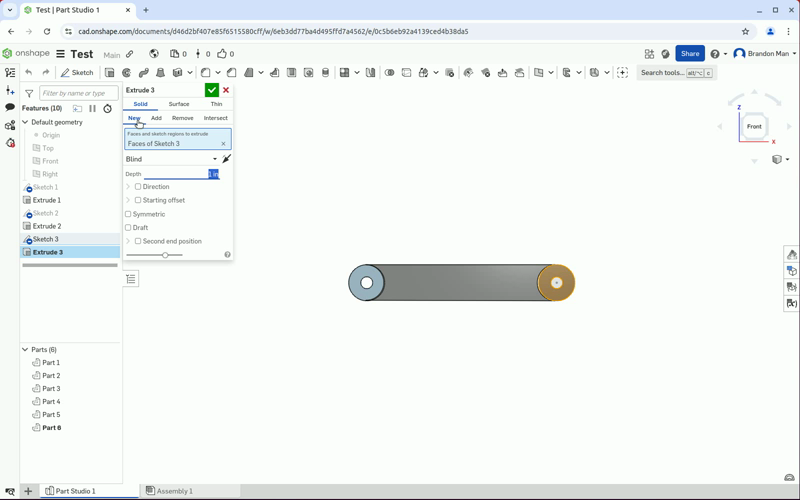
text(4.814)
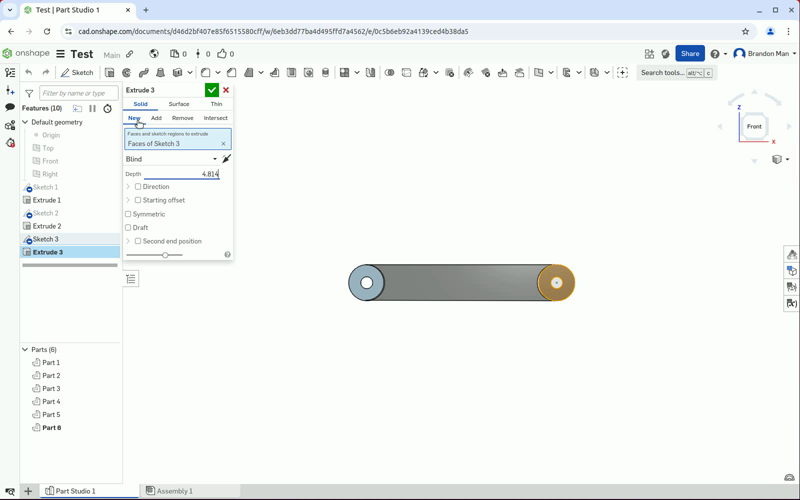
key(enter)
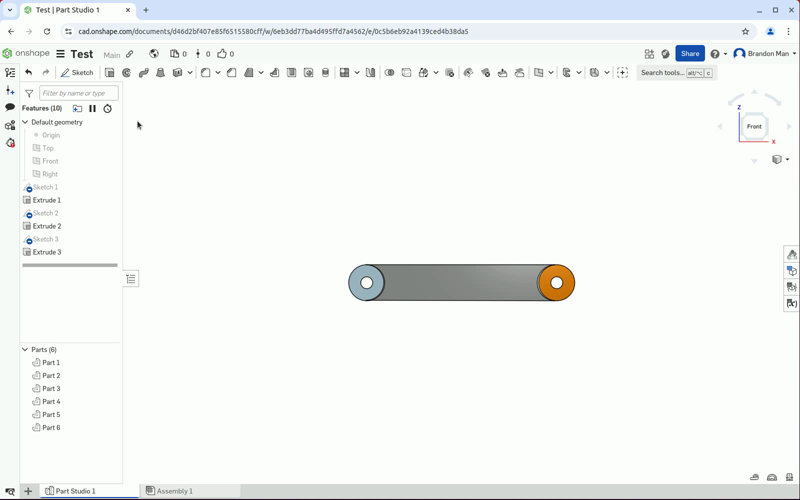
key(shift+h)
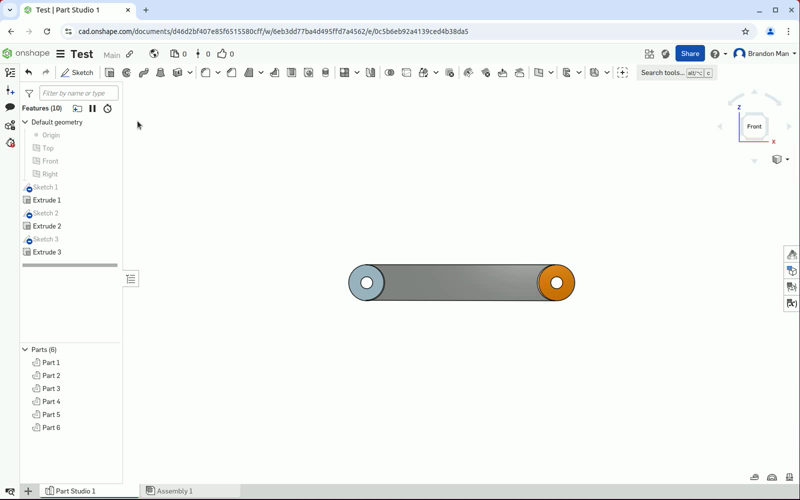
key(shift+h)
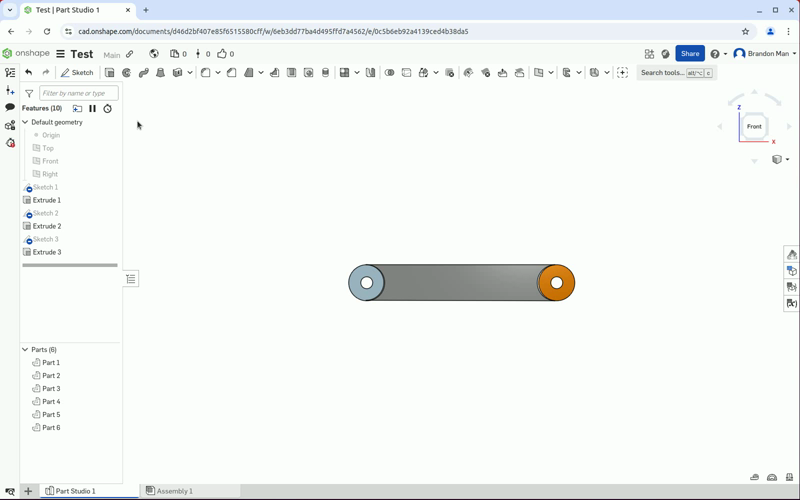
key(shift+7)
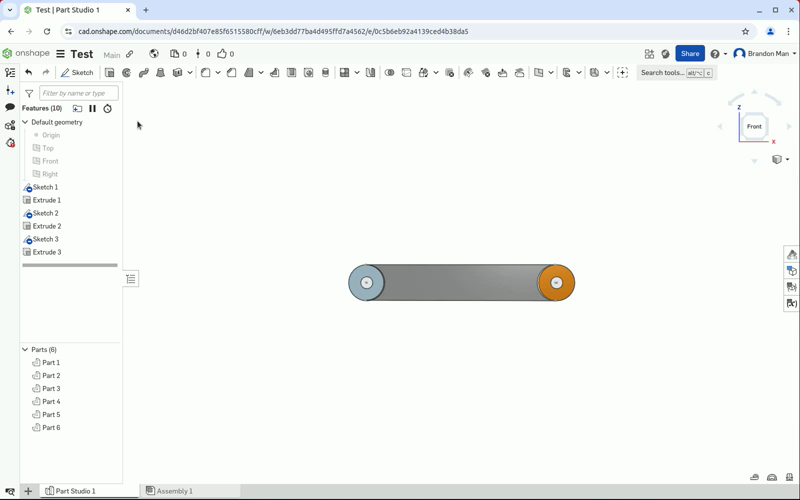
key(left, 2)
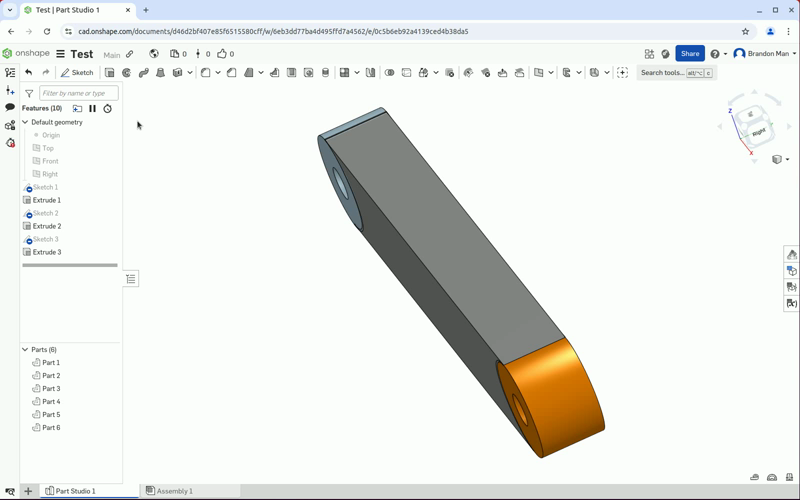
key(down, 2)
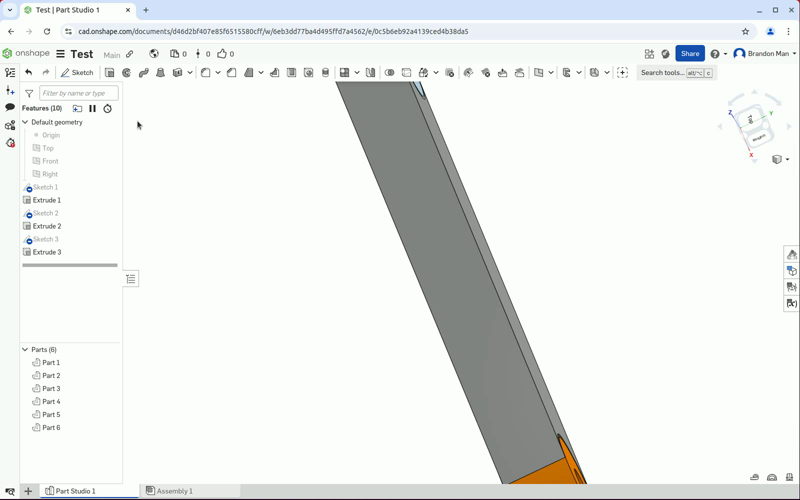
key(up, 2)
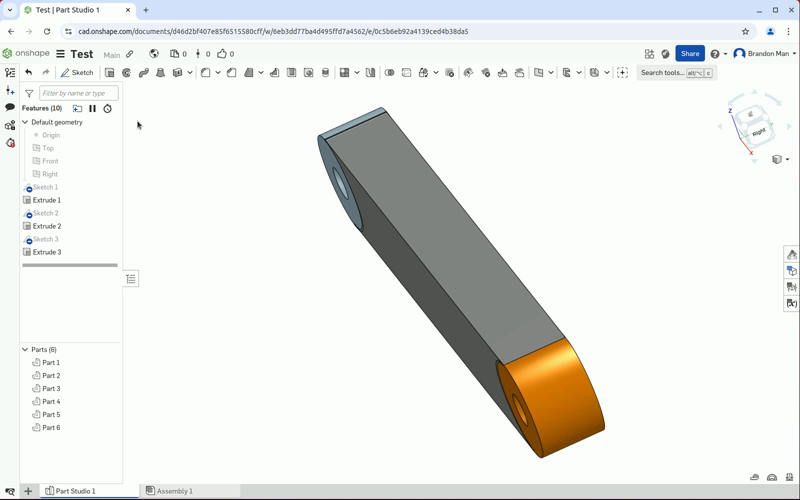
key(right, 2)
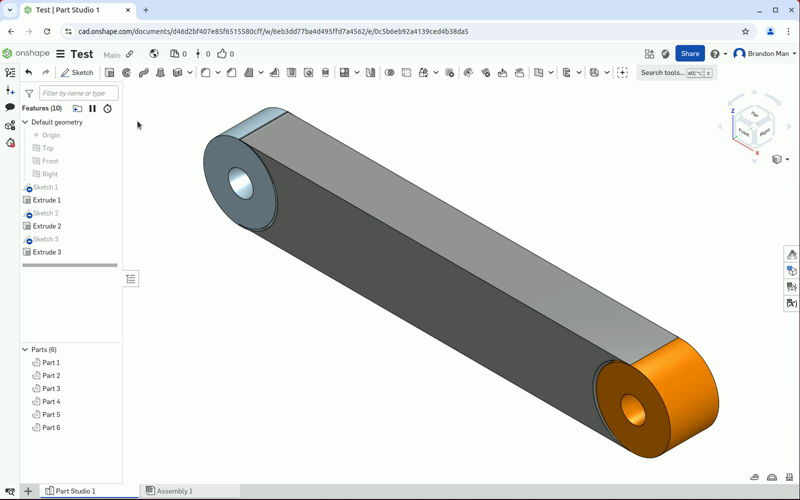
mouse_move(73, 189)
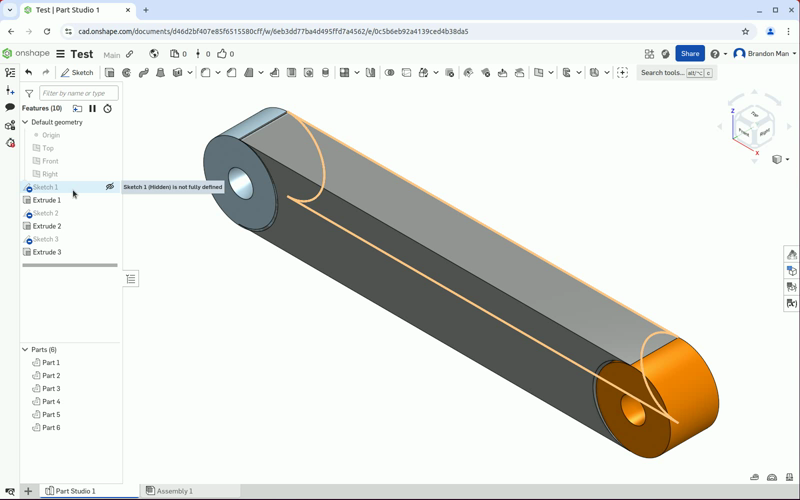
click(73, 189)